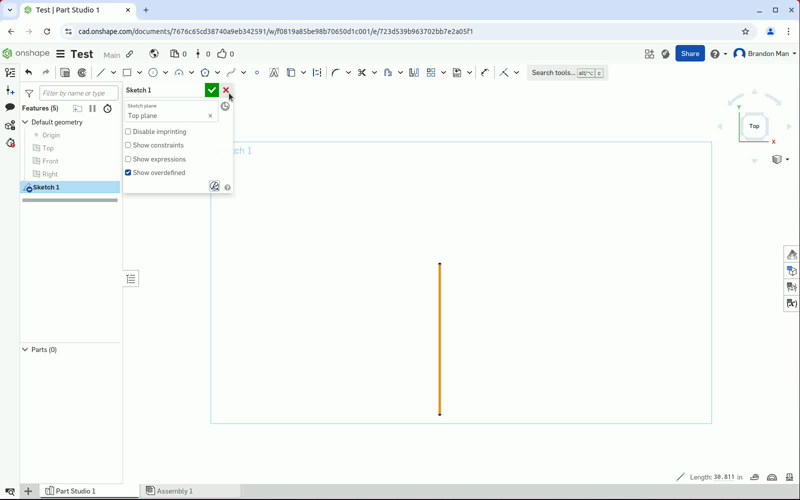
key(shift+h)
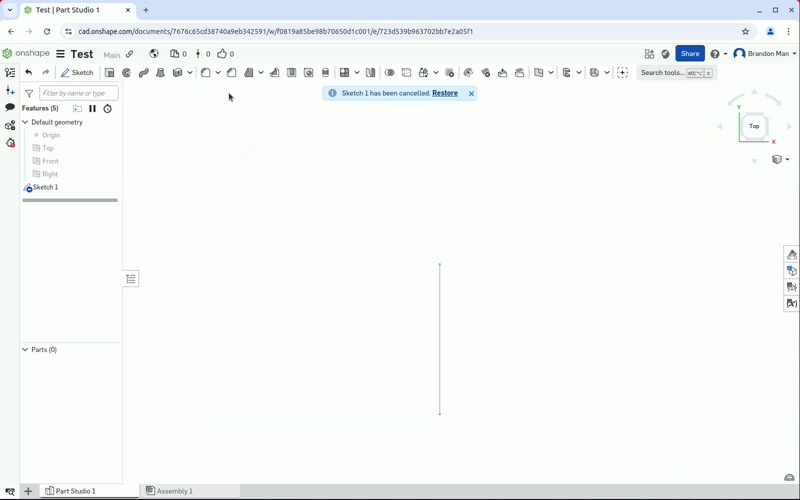
key(shift+s)
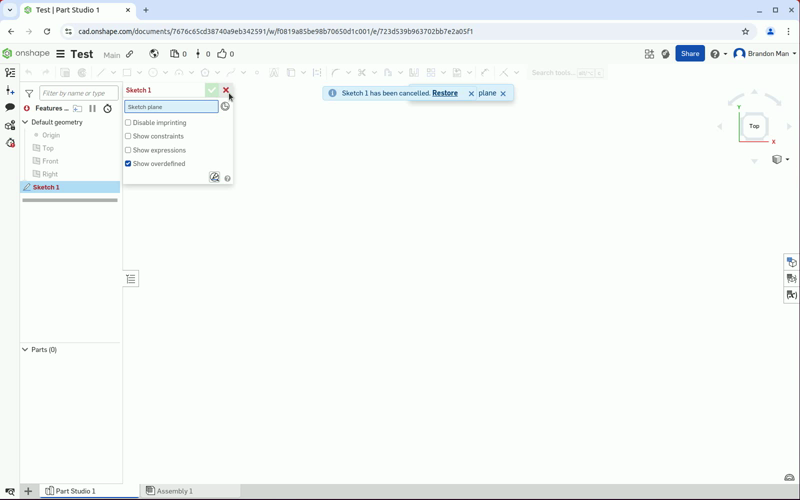
mouse_move(73, 150)
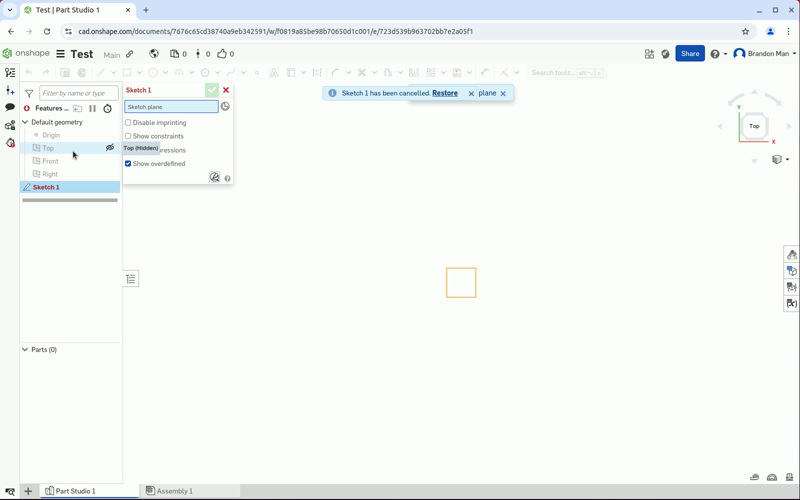
click(73, 150)
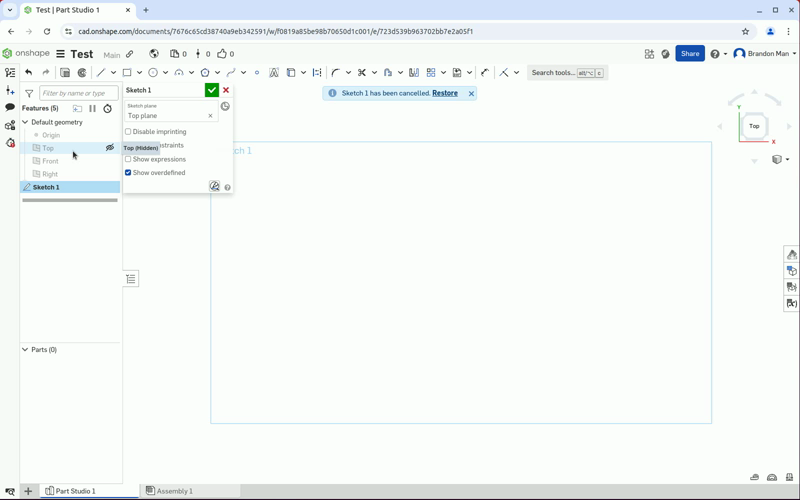
mouse_move(73, 352)
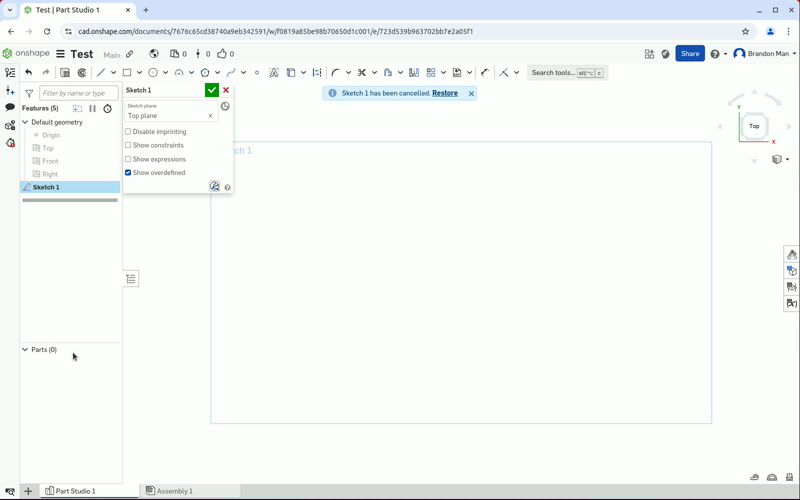
key(y)
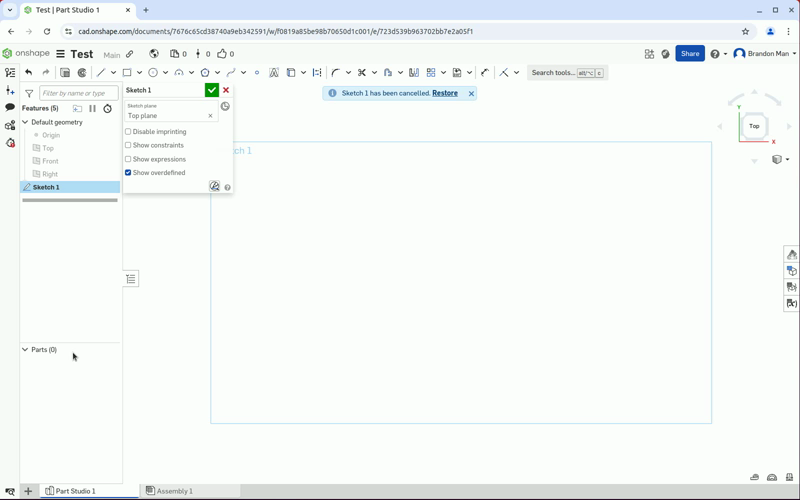
key(l)
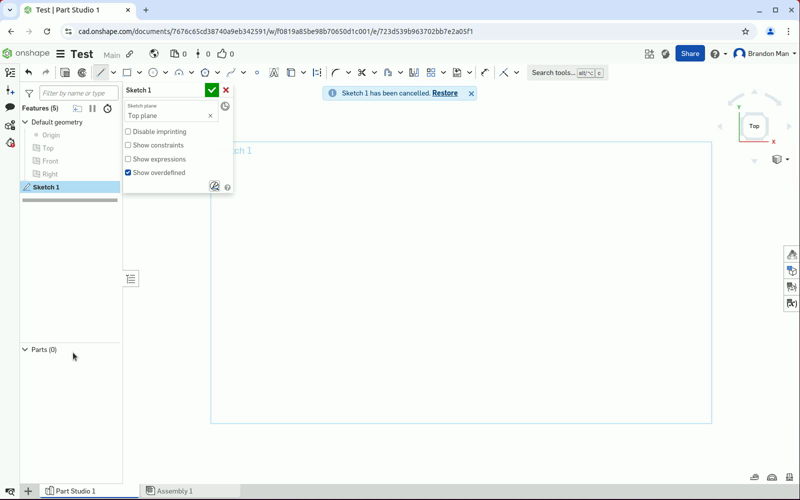
key_down(shift)
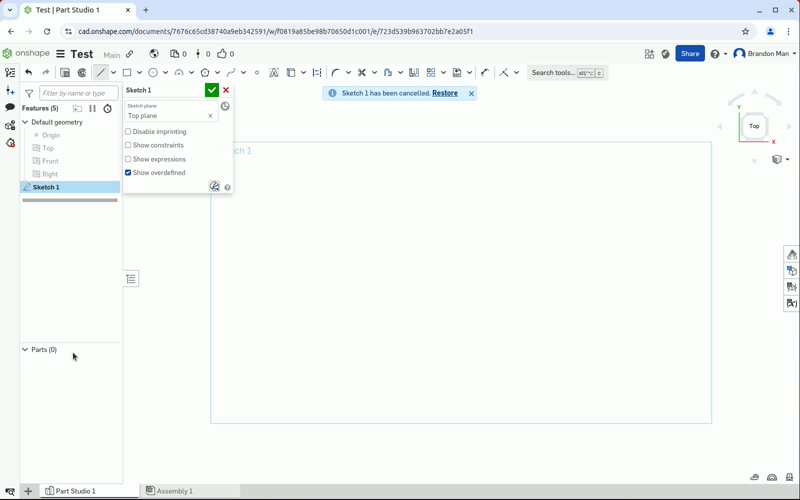
mouse_move(426, 395)
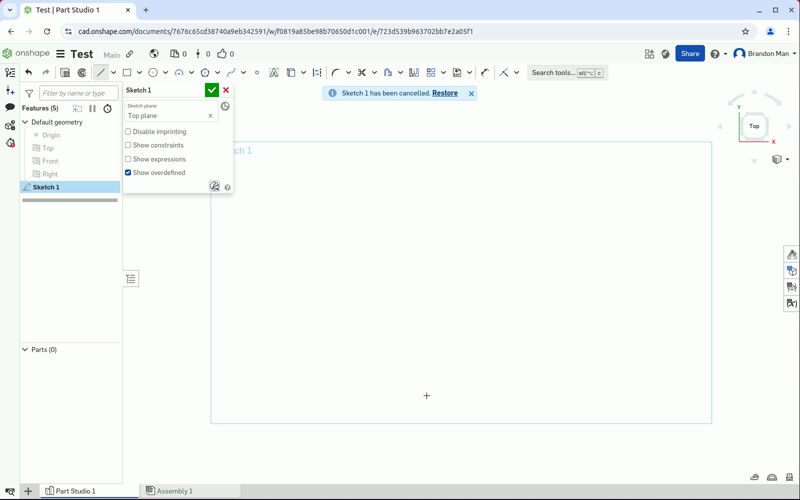
click(426, 395)
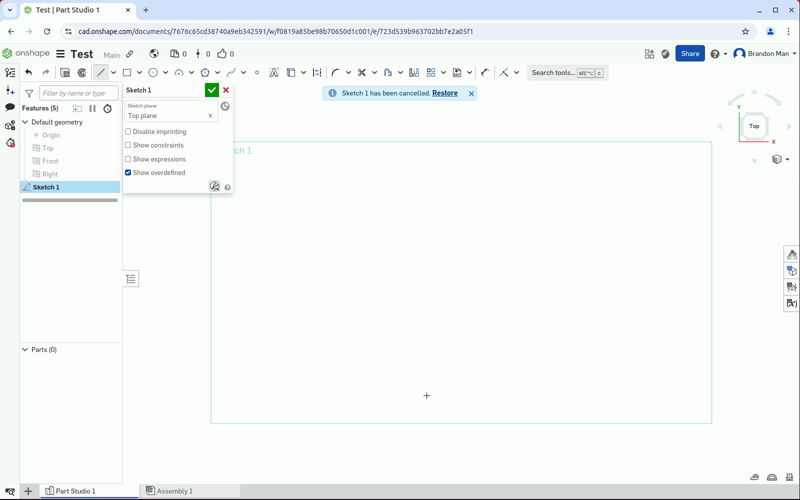
key_up(shift)
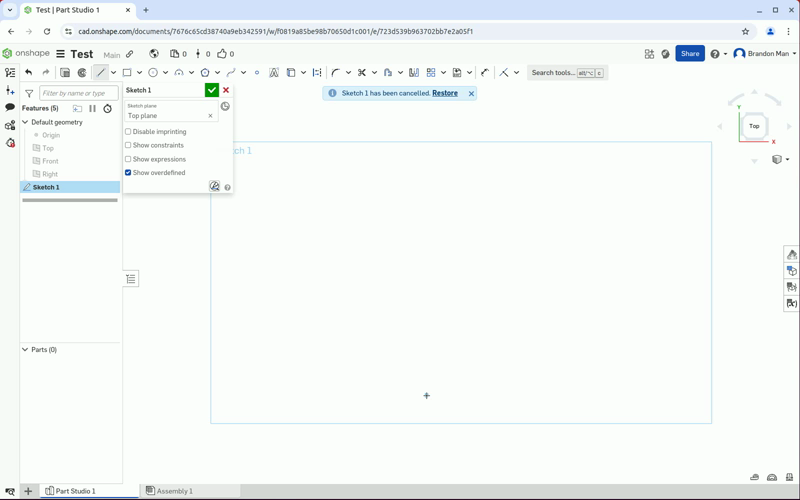
key_down(shift)
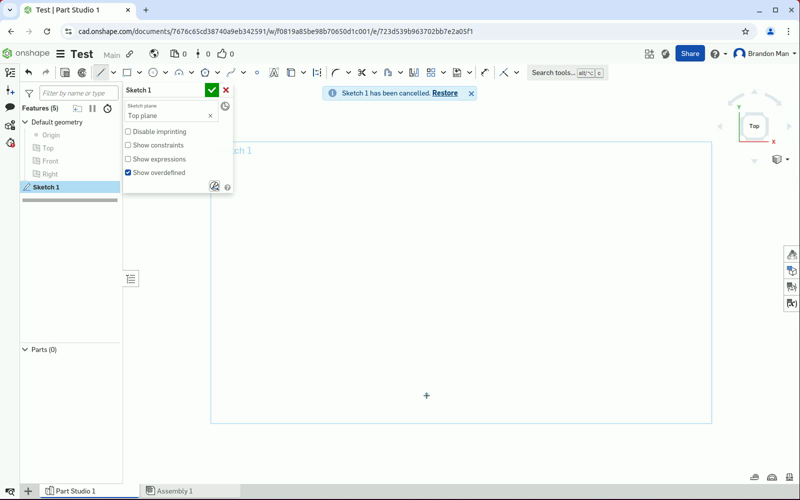
mouse_move(456, 395)
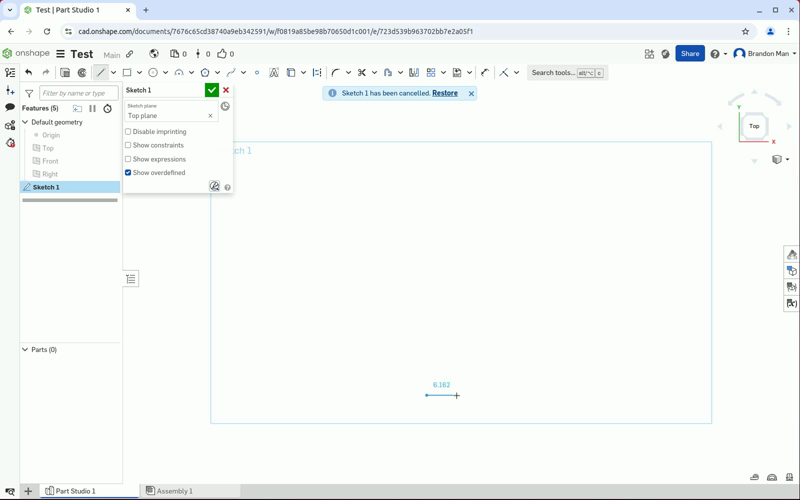
mouse_move(461, 395)
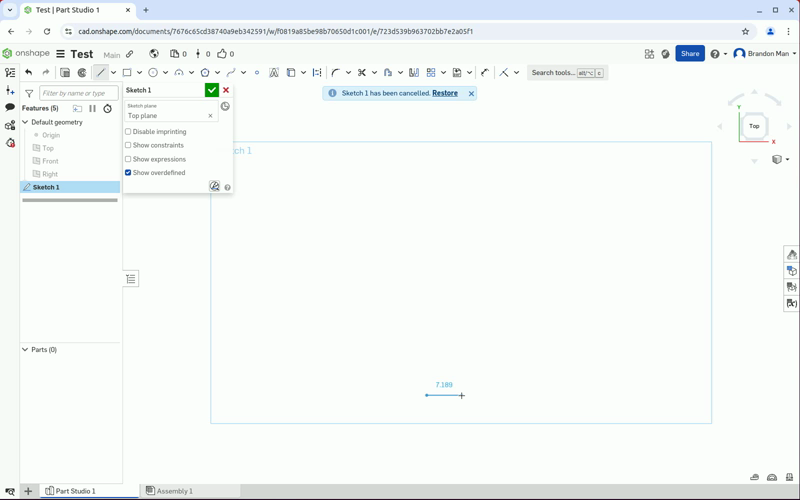
click(461, 395)
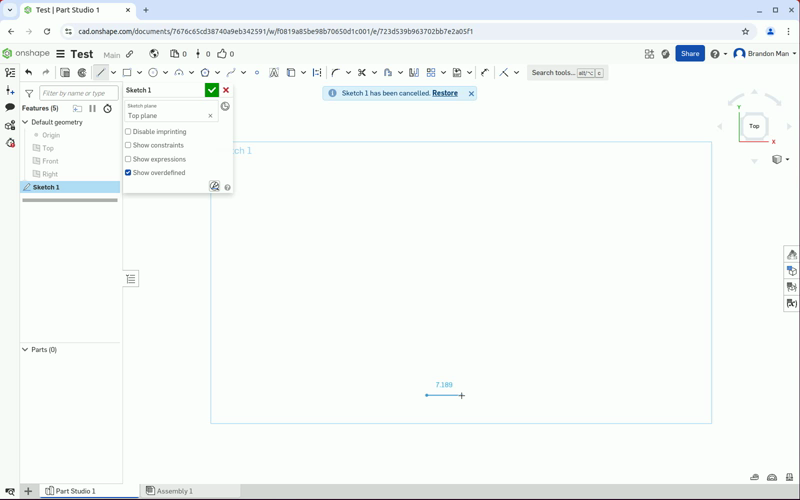
key_up(shift)
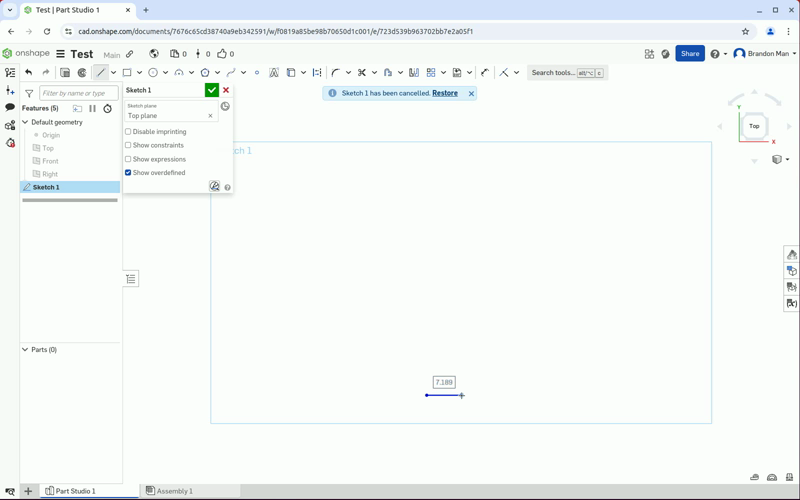
key_down(shift)
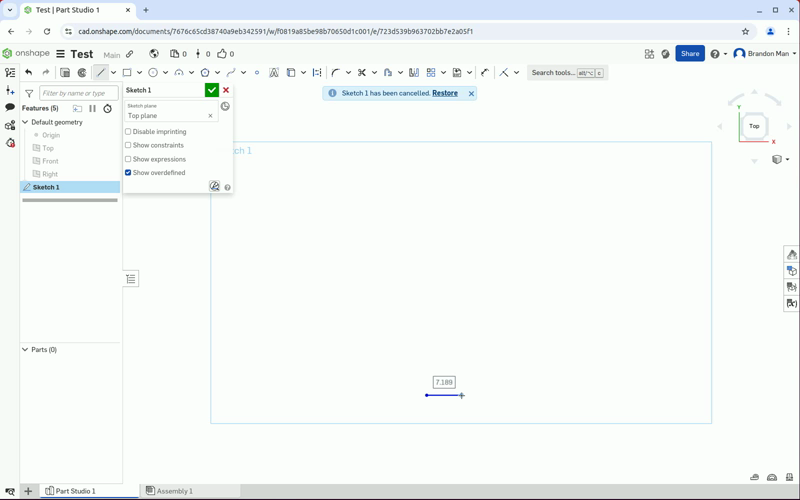
mouse_move(461, 171)
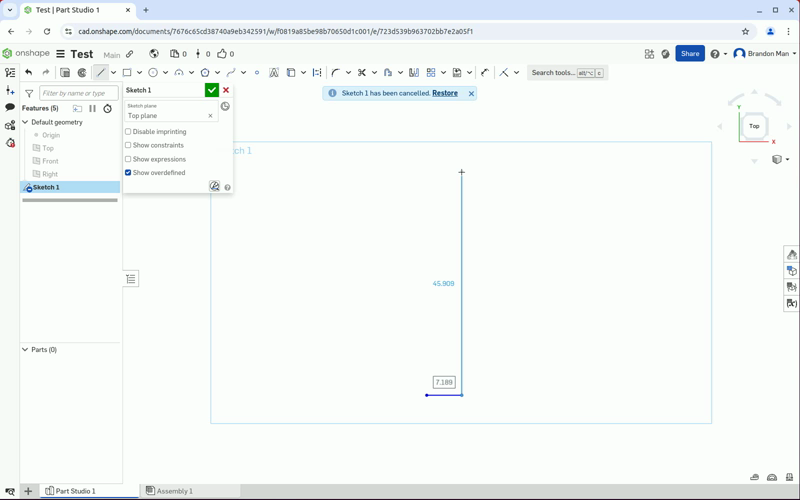
click(461, 171)
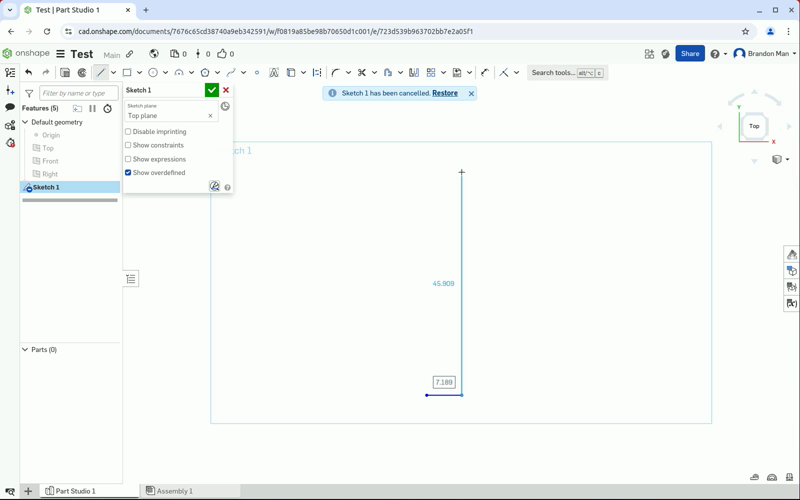
key_up(shift)
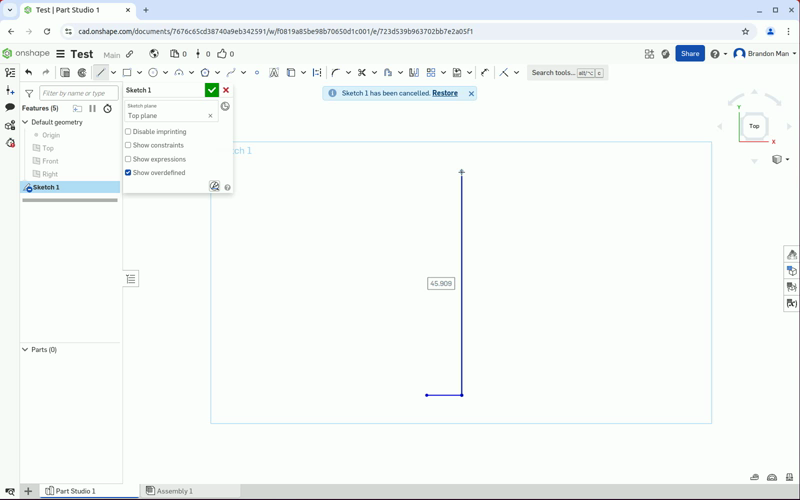
key_down(shift)
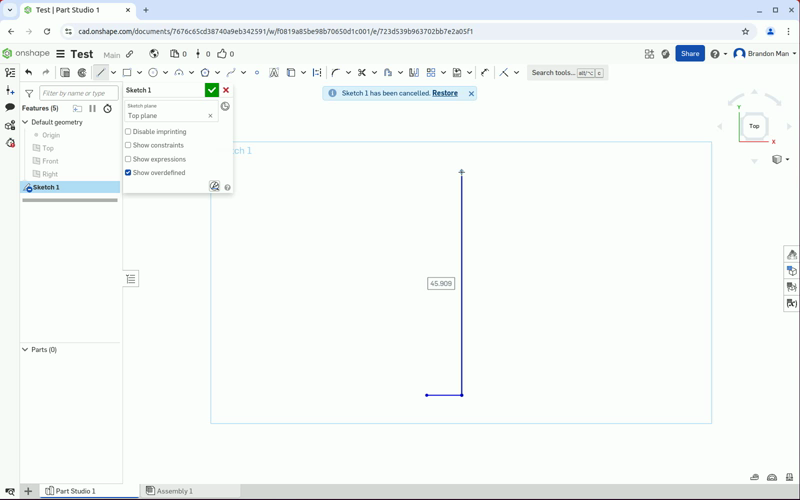
mouse_move(492, 171)
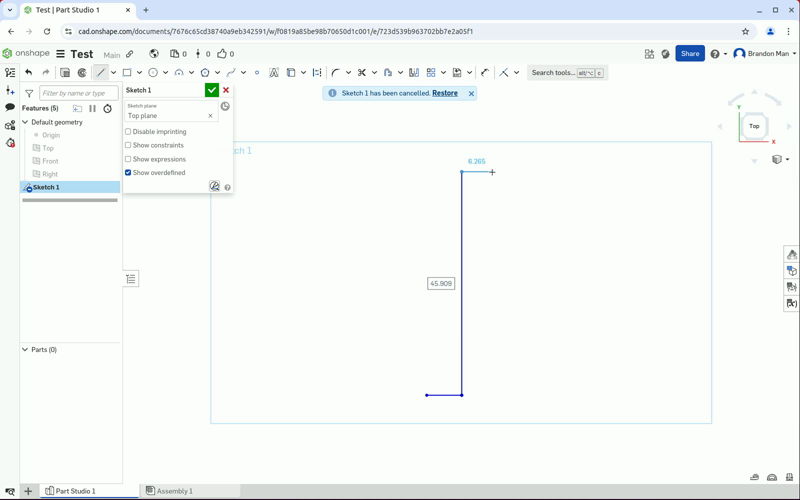
mouse_move(426, 171)
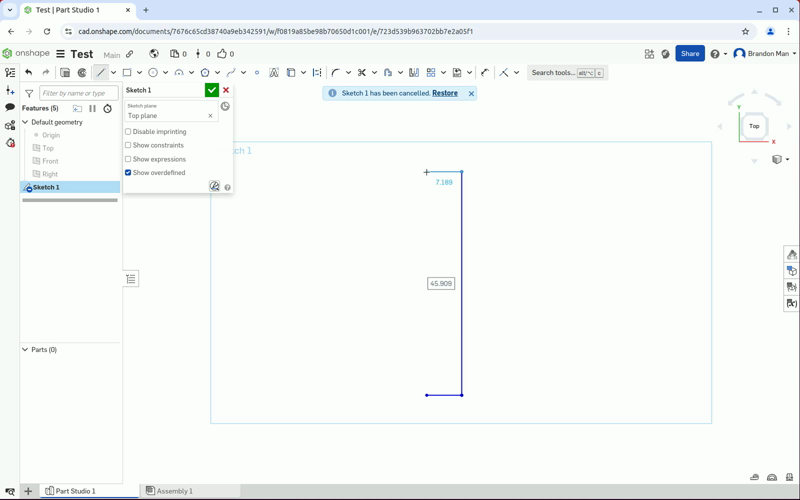
click(426, 171)
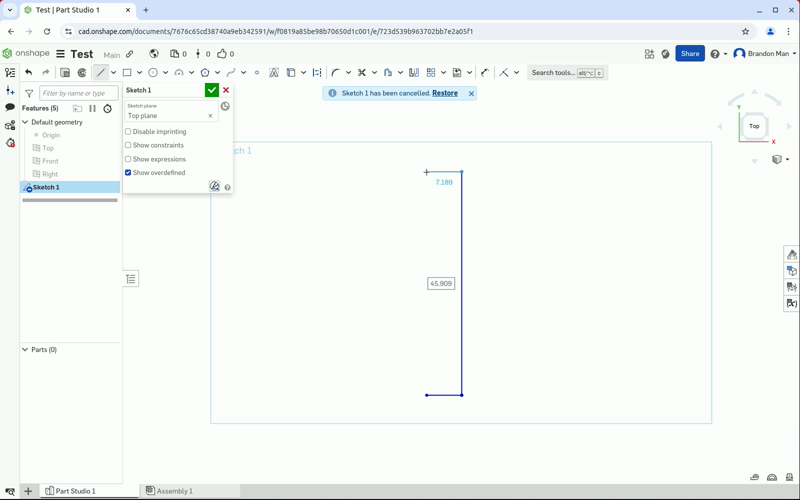
key_up(shift)
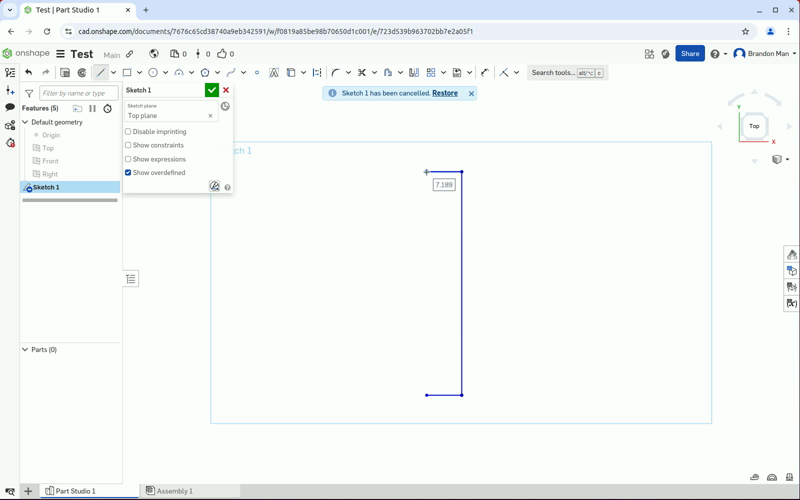
key_down(shift)
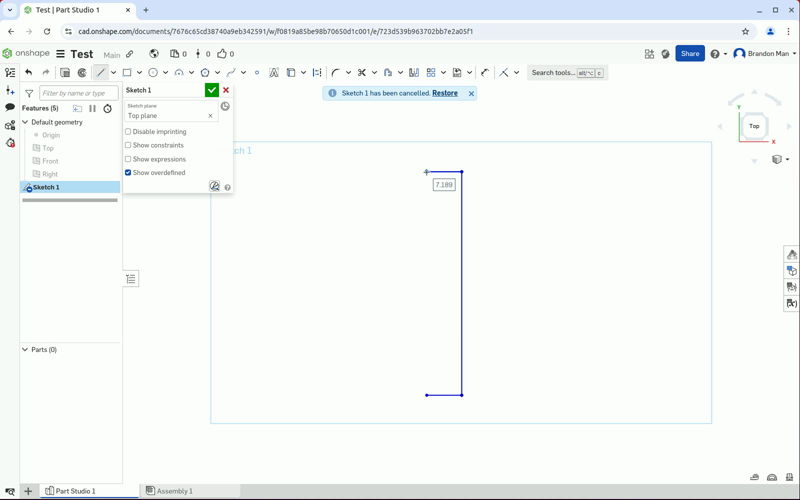
mouse_move(426, 395)
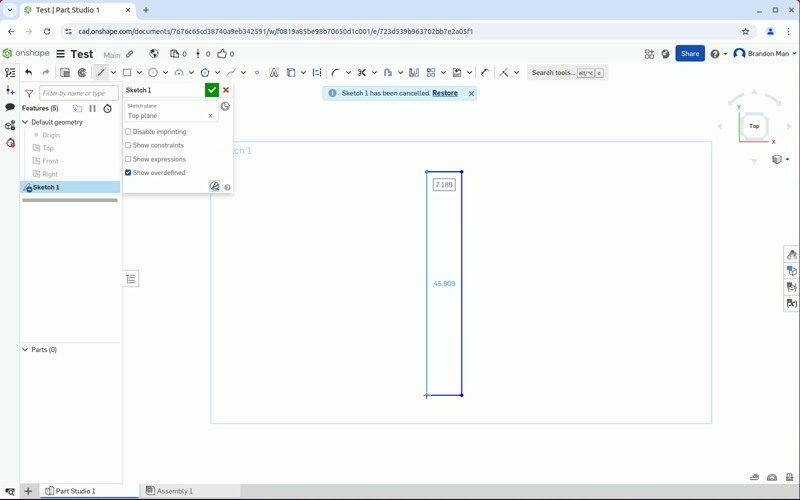
key_up(shift)
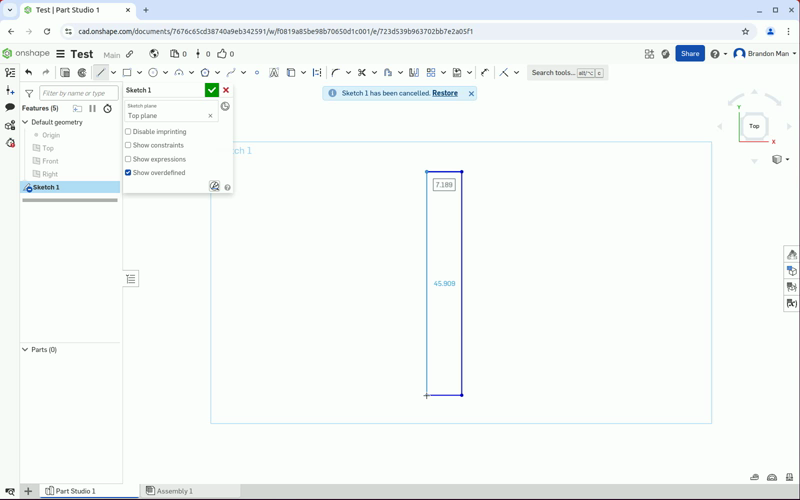
click(426, 395)
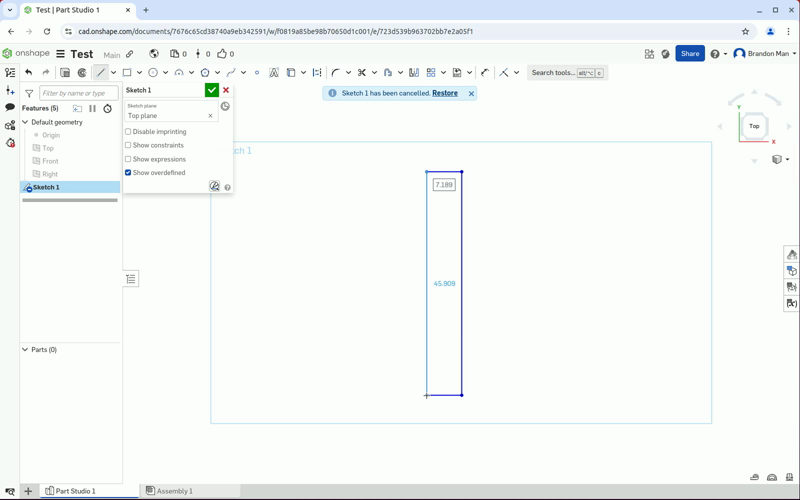
key(esc)
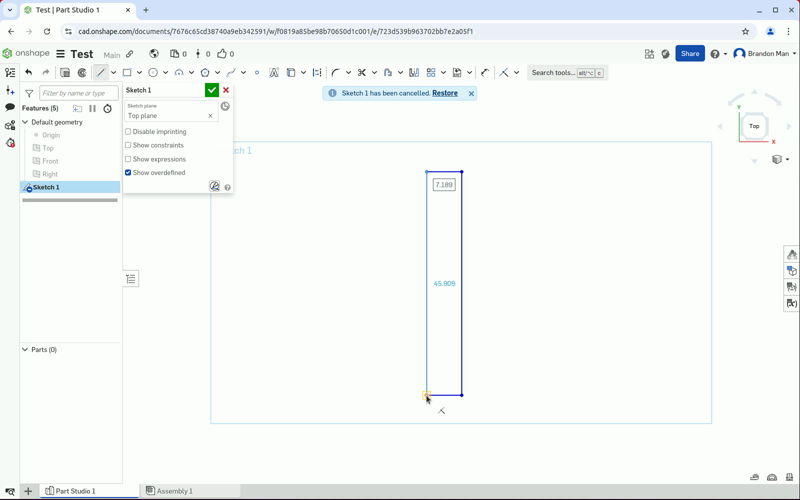
key(c)
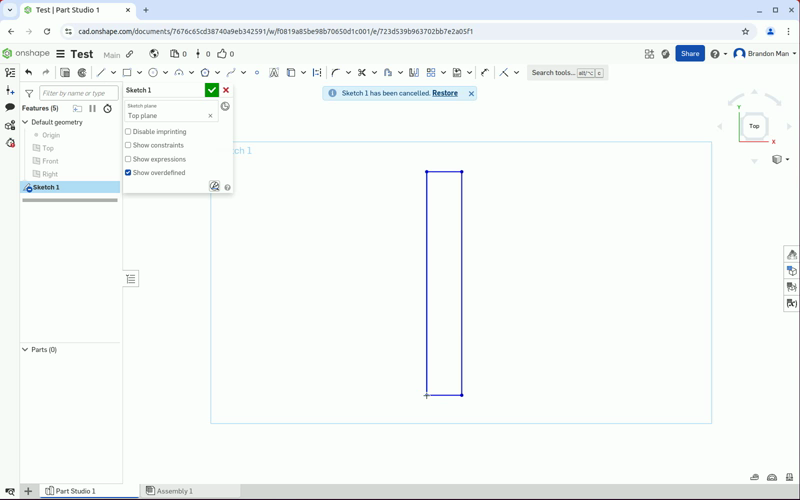
key_down(shift)
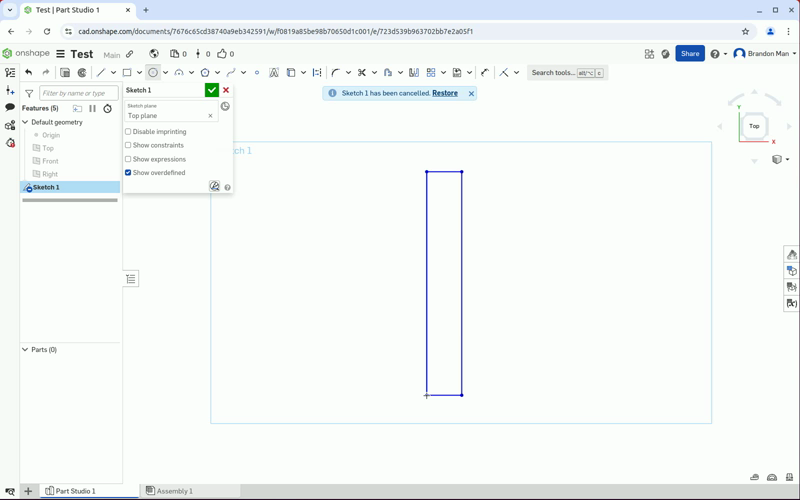
mouse_move(455, 353)
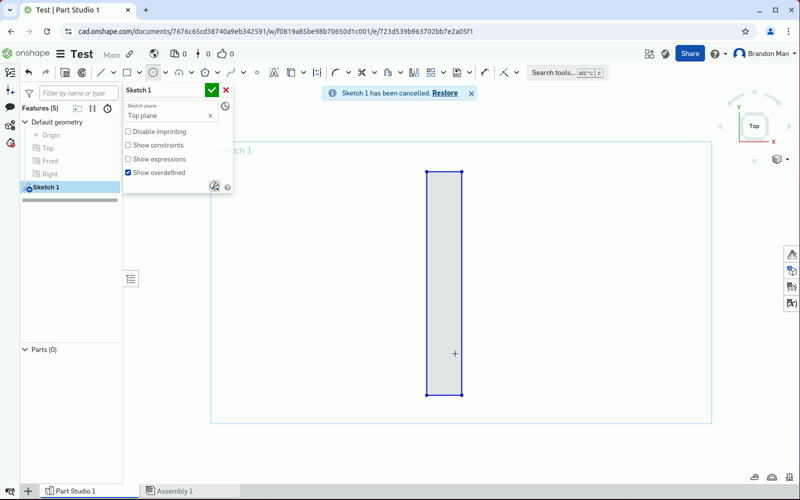
click(455, 353)
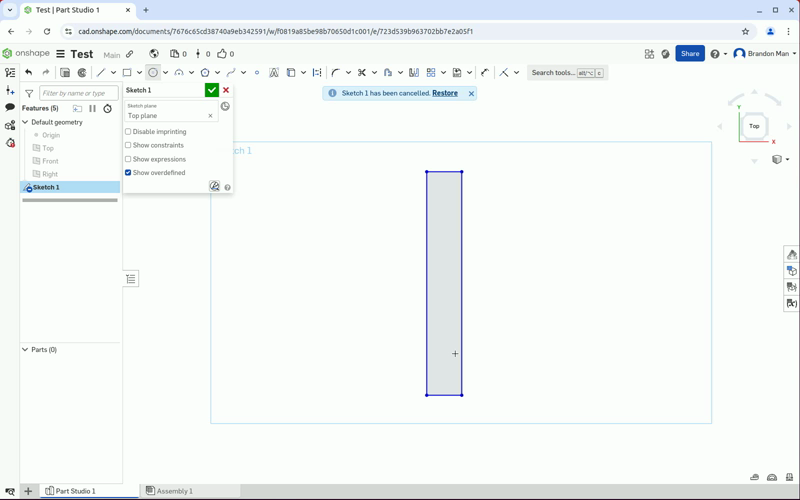
key_up(shift)
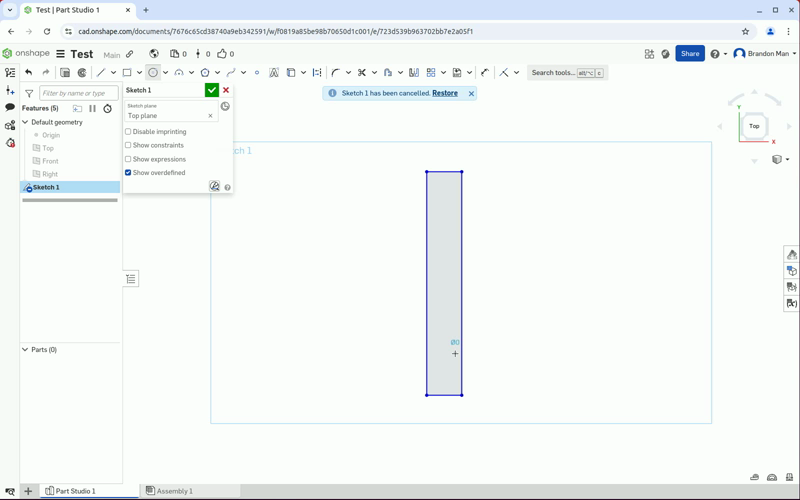
mouse_move(457, 353)
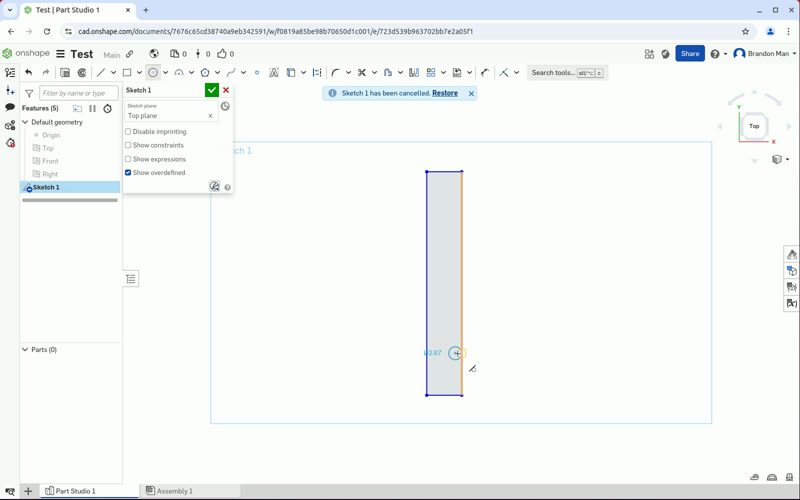
scroll(6)
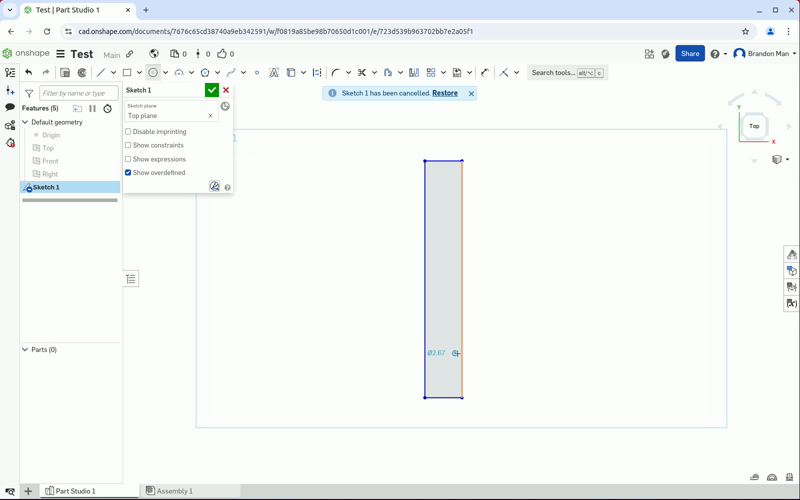
scroll(6)
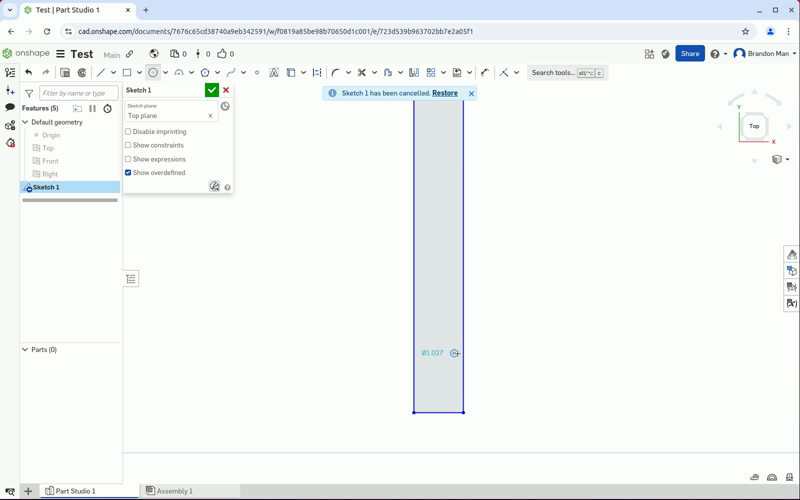
scroll(6)
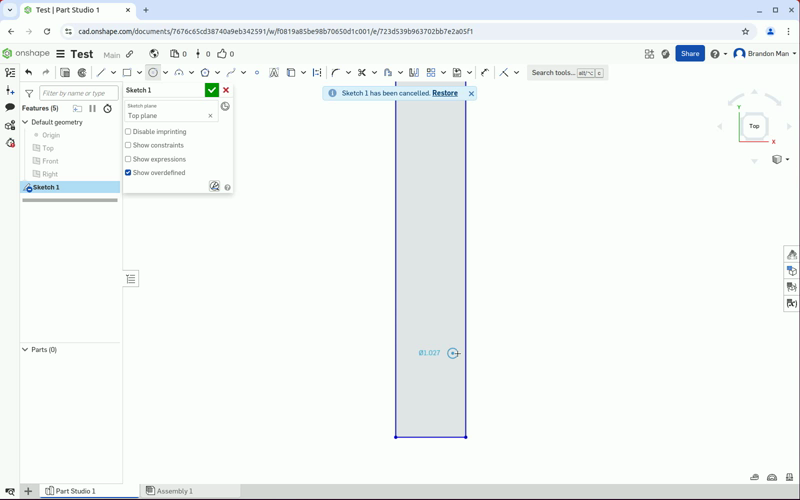
scroll(6)
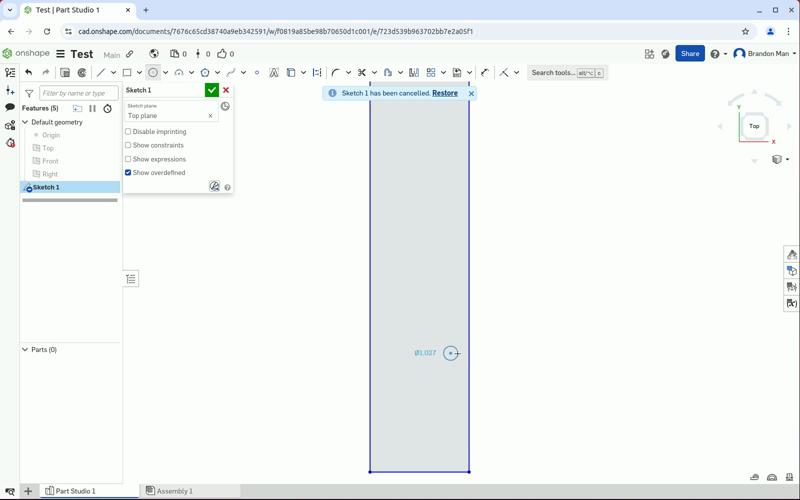
scroll(6)
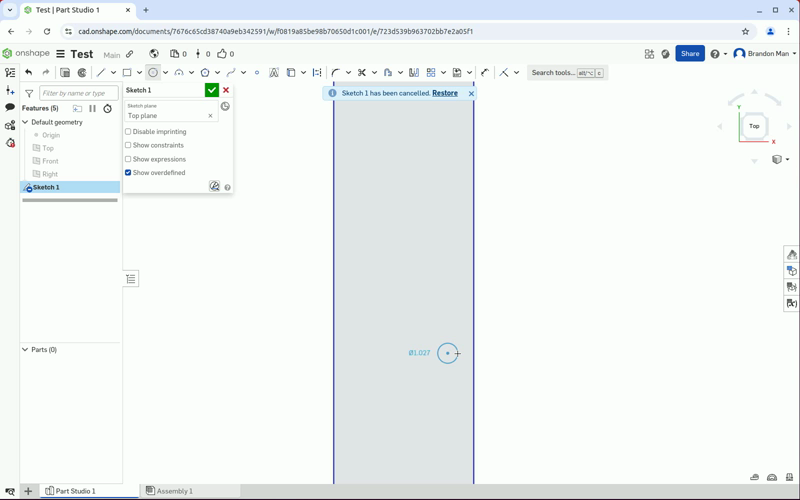
scroll(6)
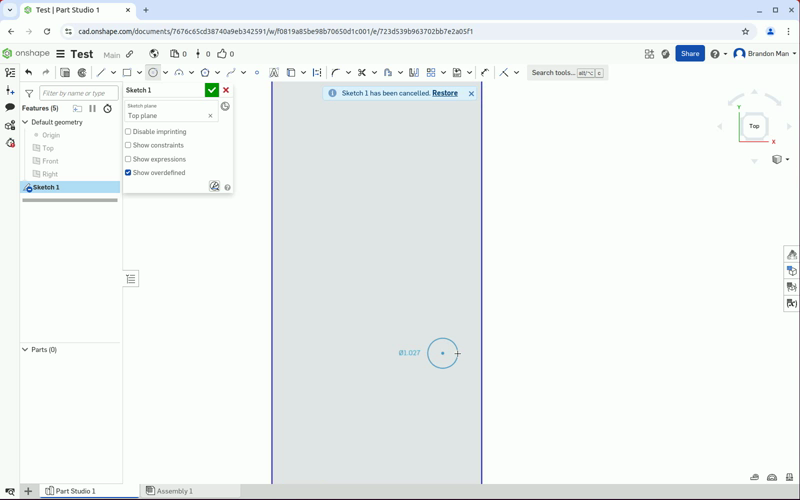
scroll(6)
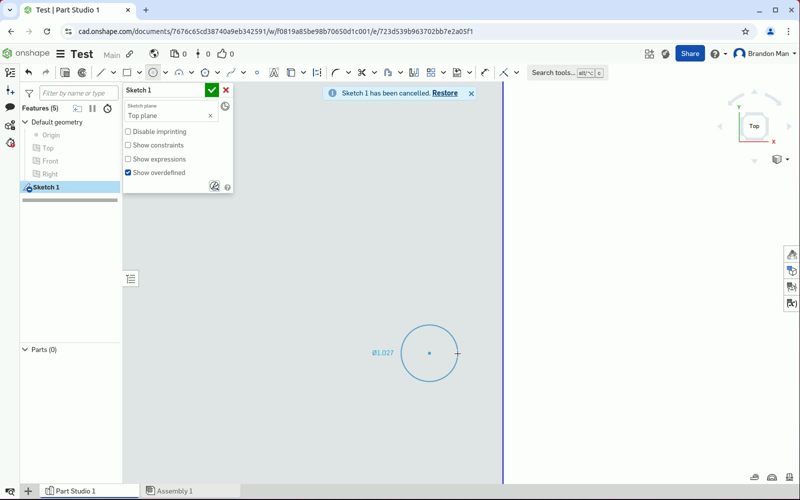
click(457, 353)
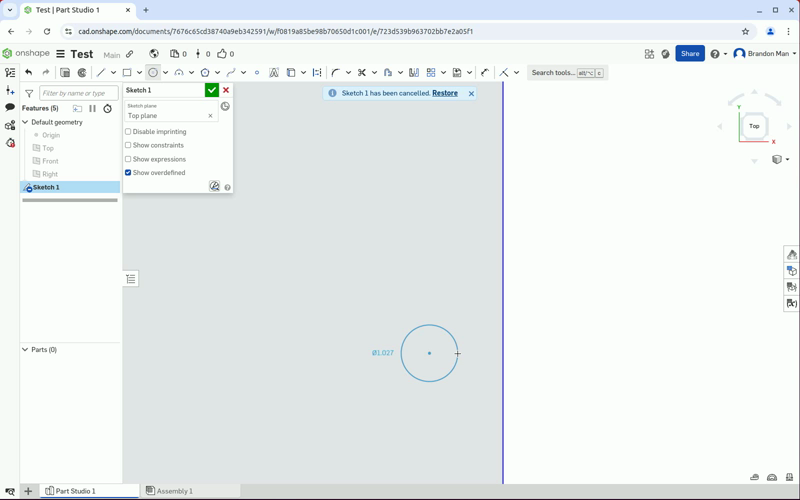
scroll(-6)
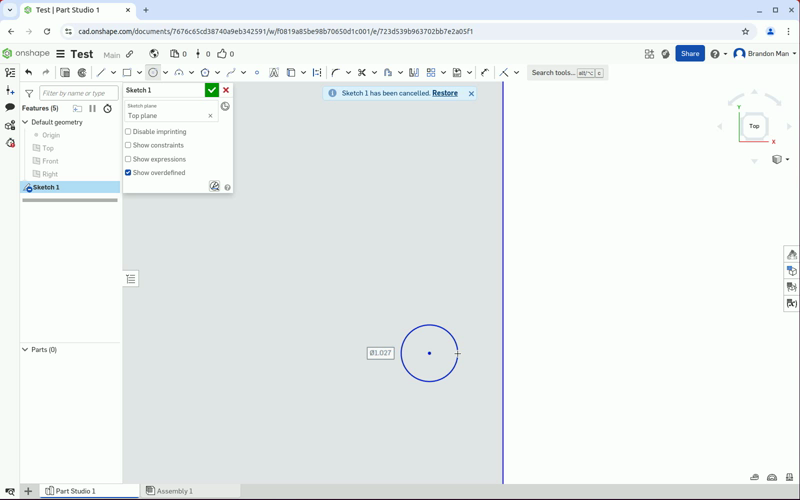
scroll(-6)
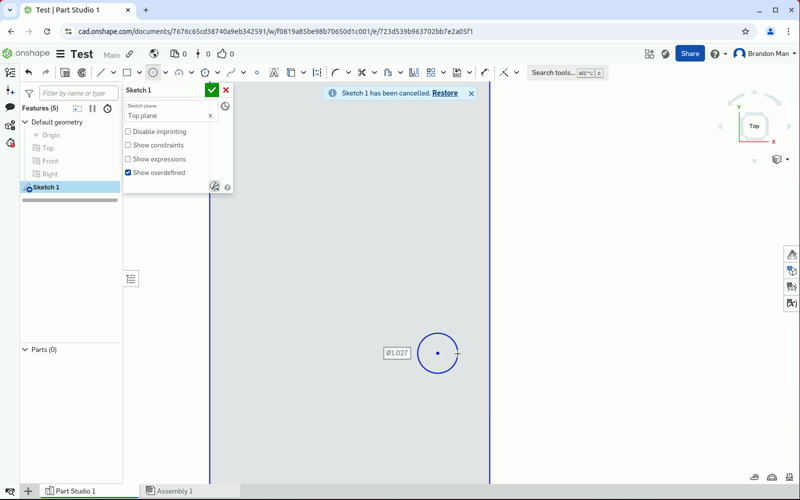
scroll(-6)
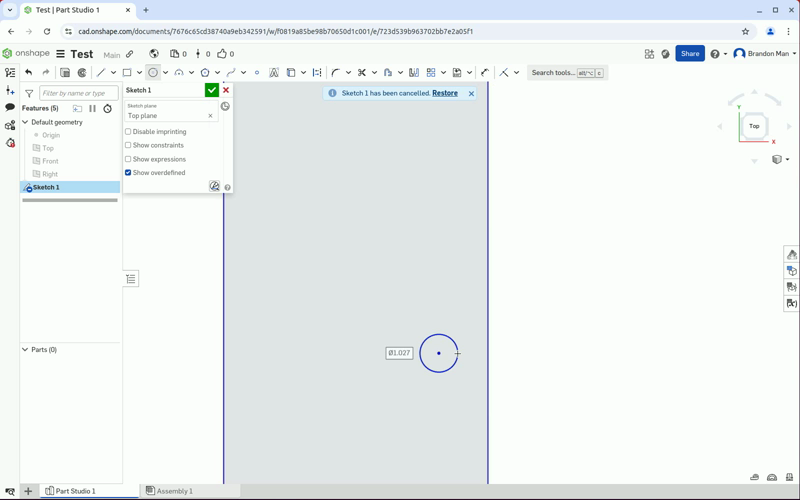
scroll(-6)
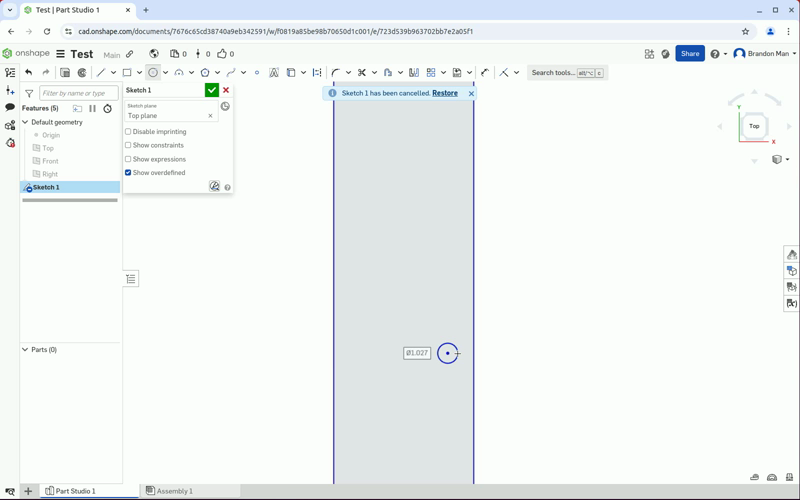
scroll(-6)
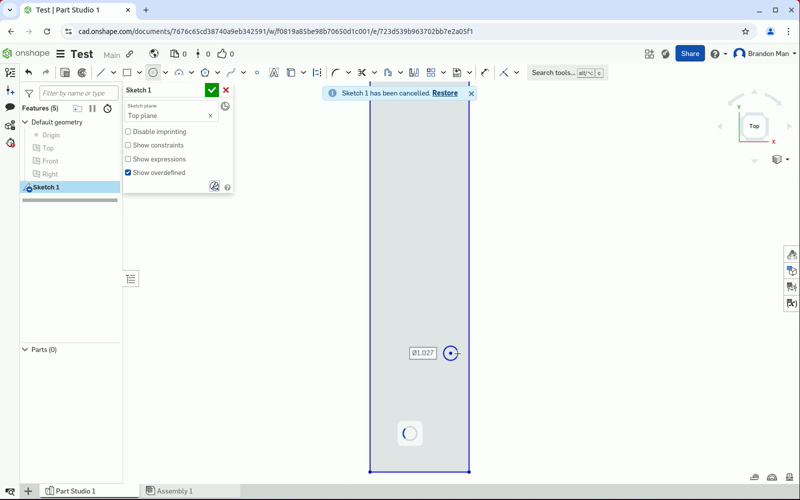
scroll(-6)
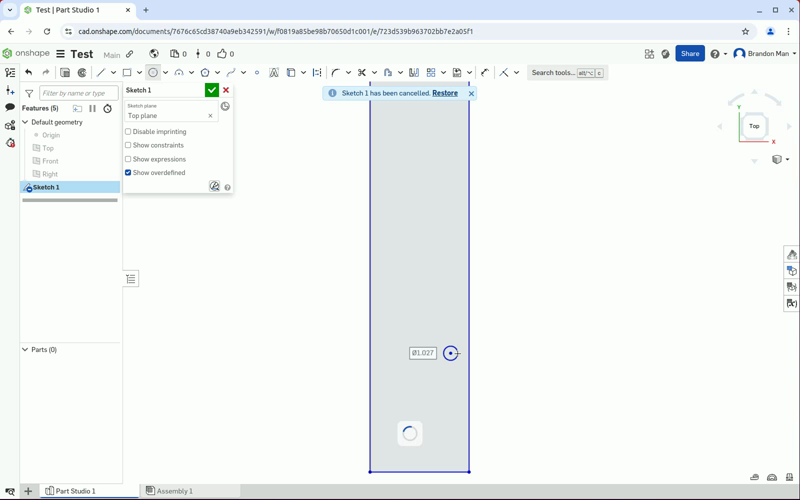
scroll(-6)
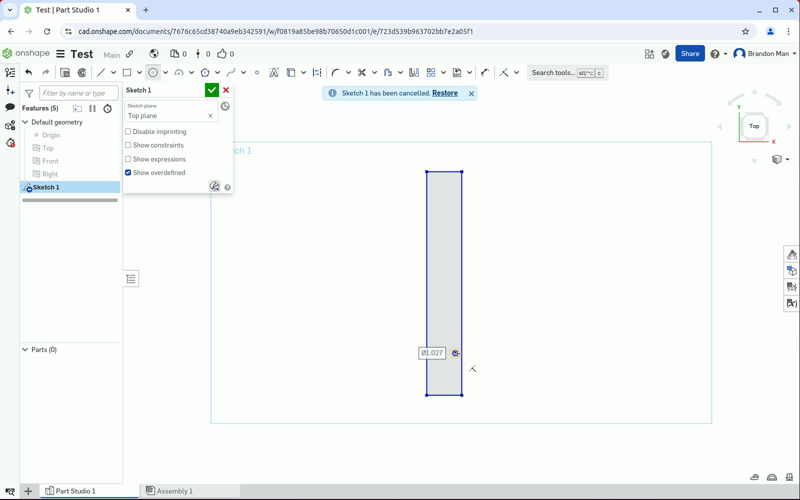
key(esc)
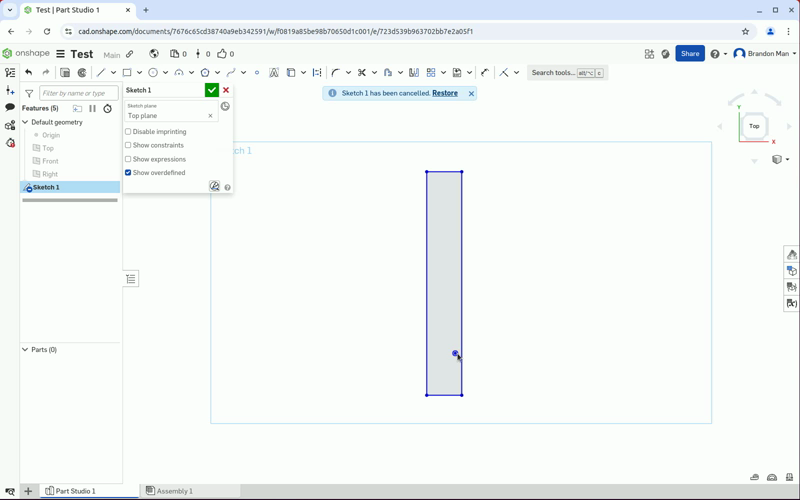
key(c)
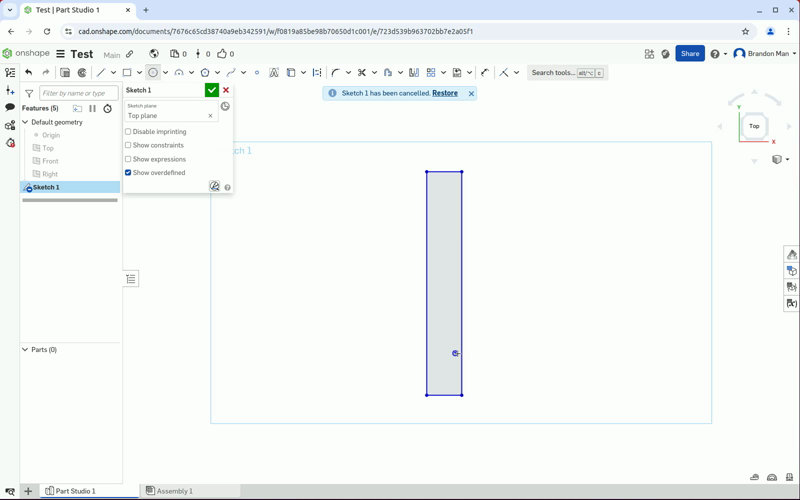
key_down(shift)
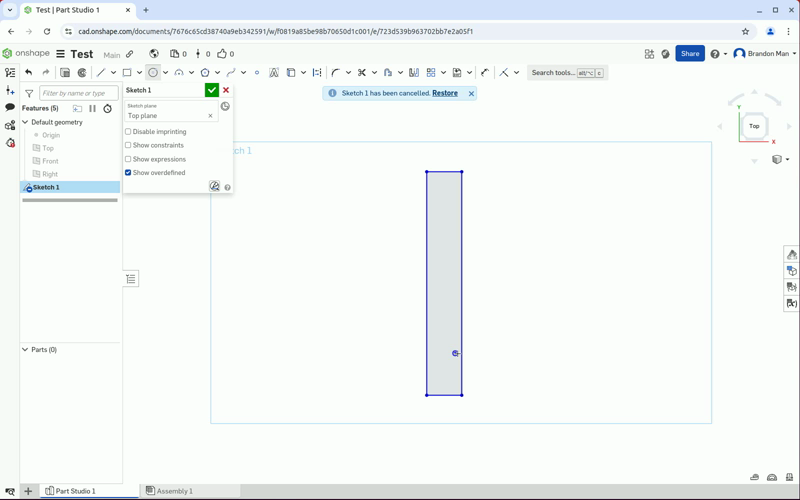
mouse_move(455, 336)
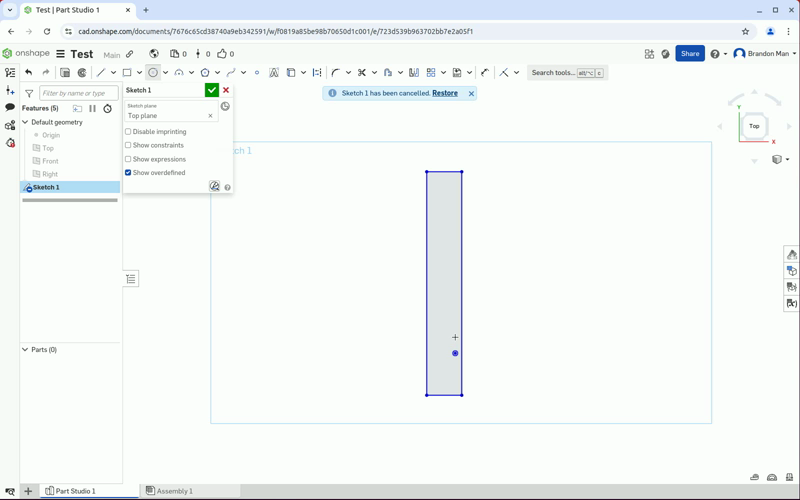
click(455, 336)
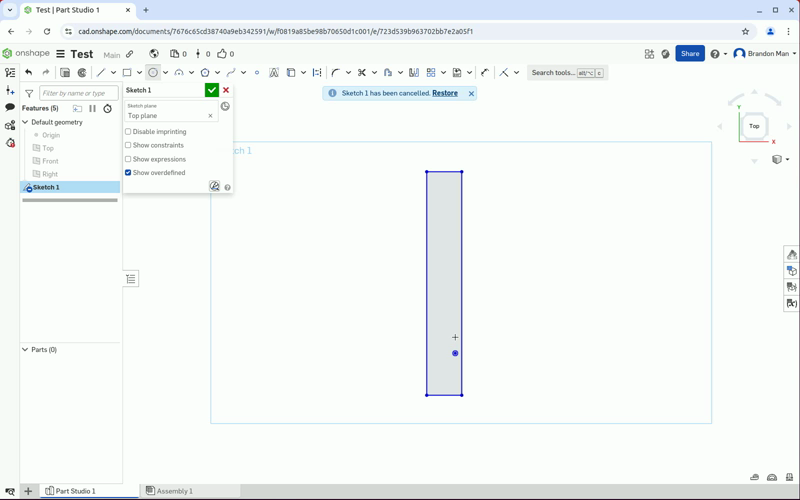
key_up(shift)
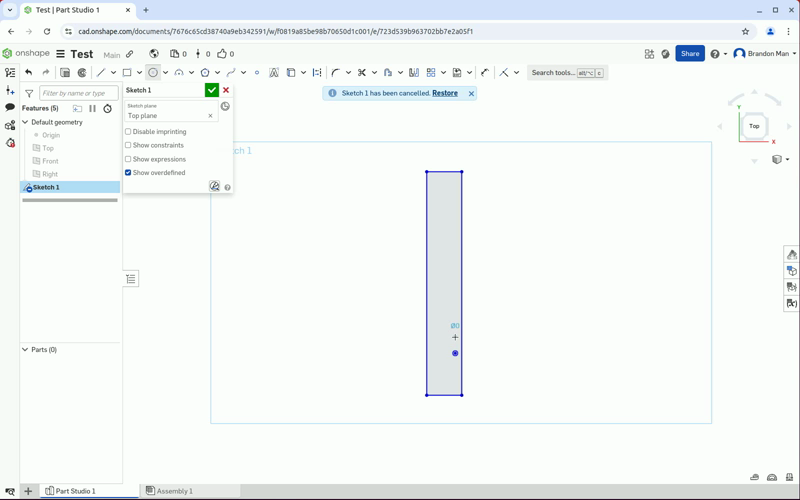
mouse_move(457, 336)
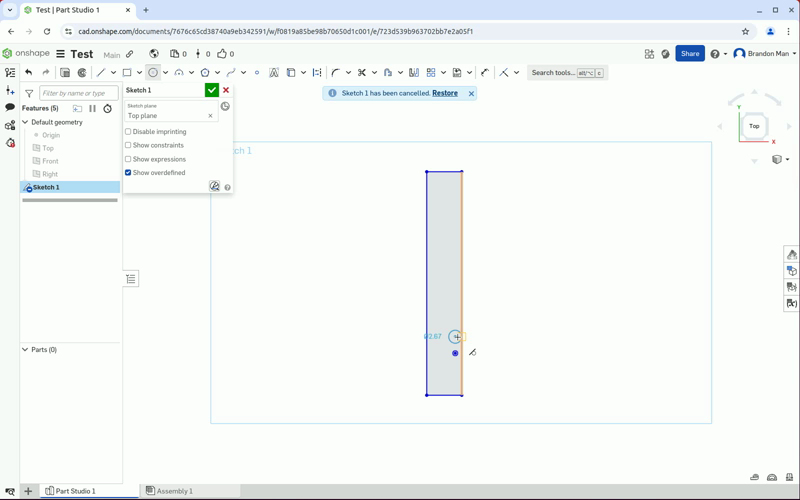
scroll(6)
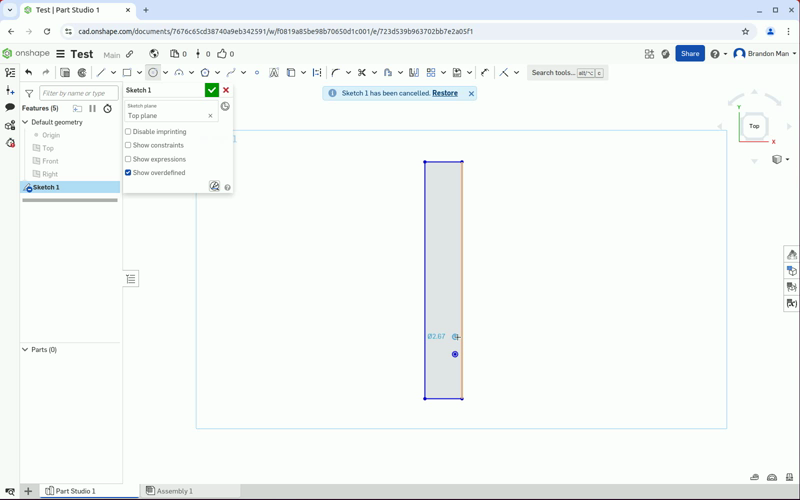
scroll(6)
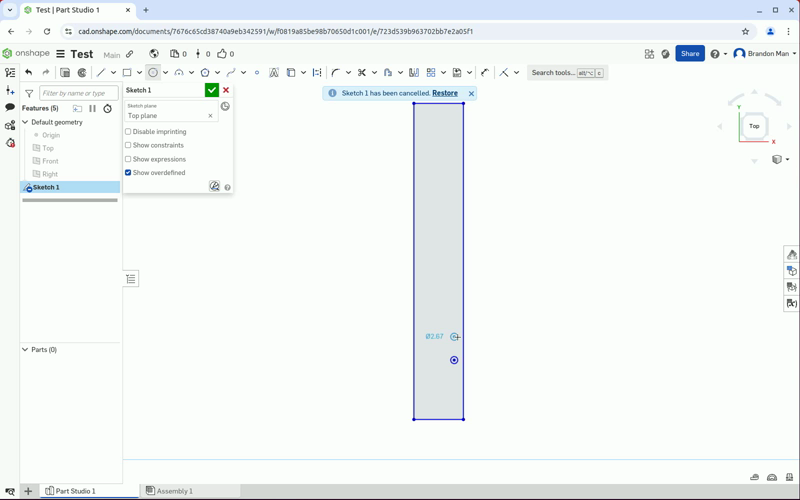
scroll(6)
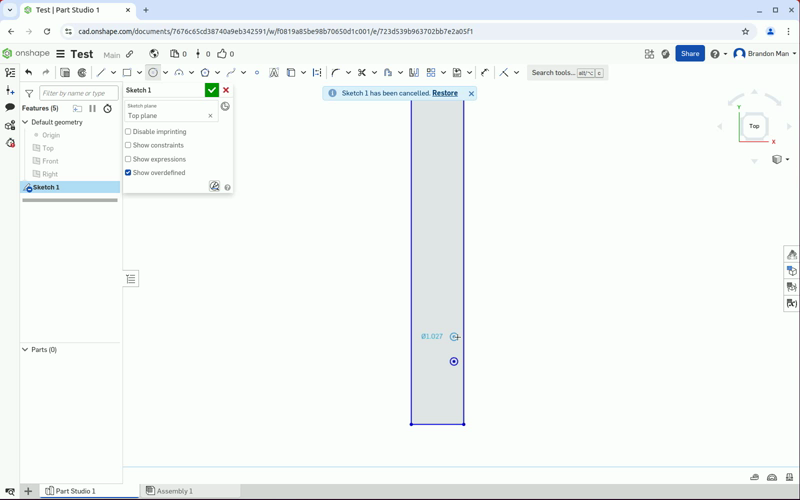
scroll(6)
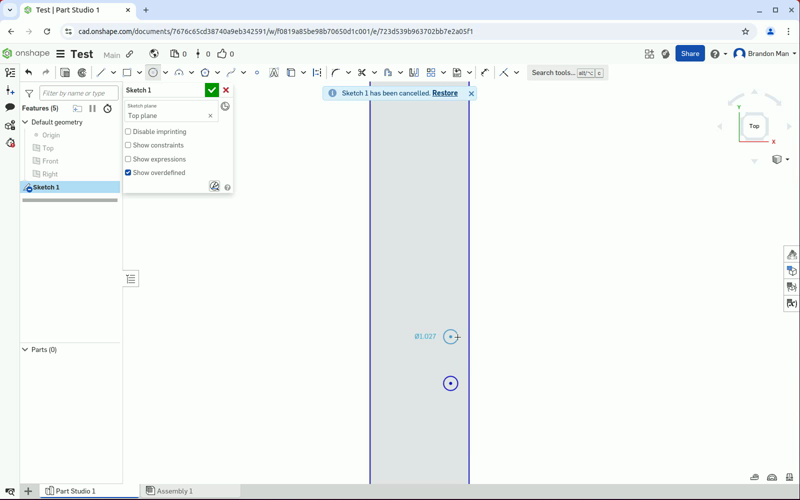
scroll(6)
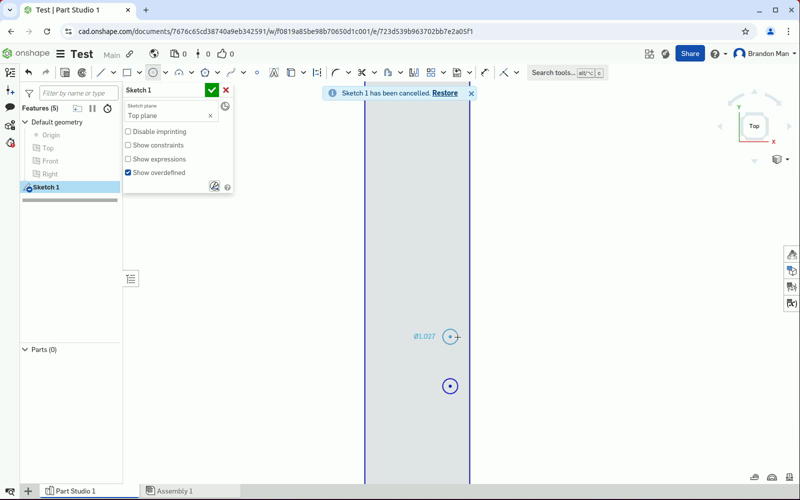
scroll(6)
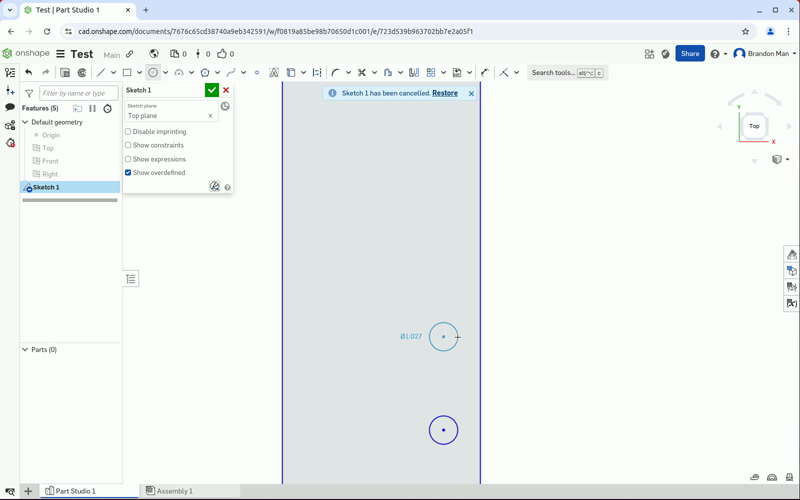
scroll(6)
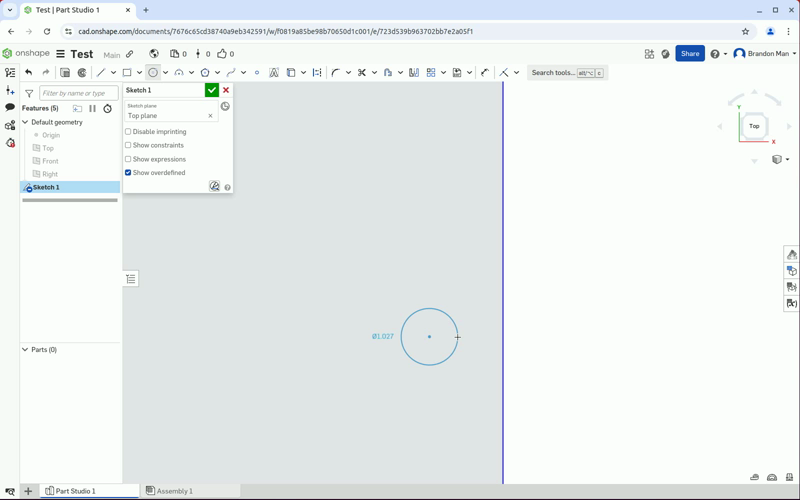
click(457, 336)
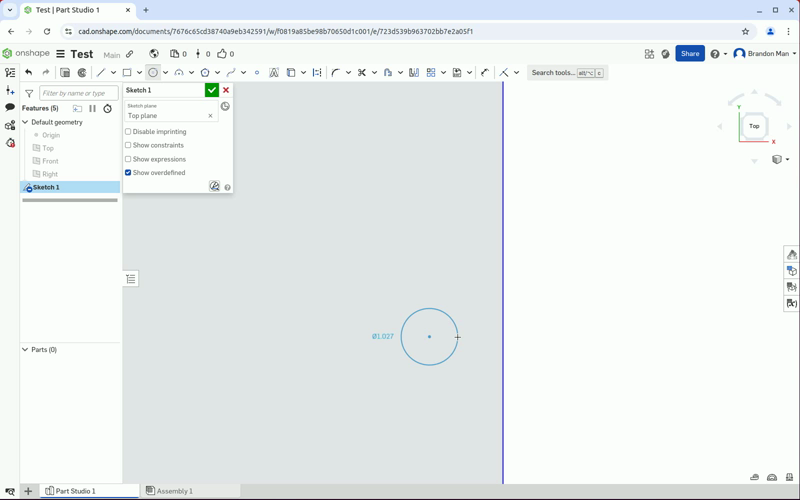
scroll(-6)
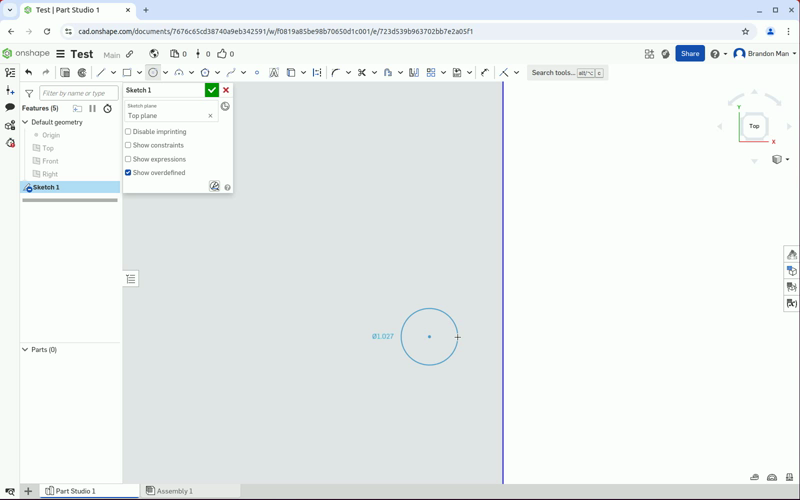
scroll(-6)
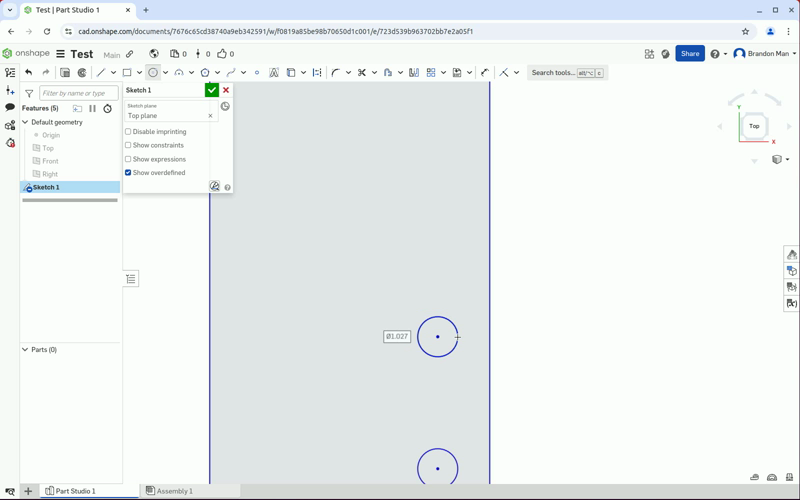
scroll(-6)
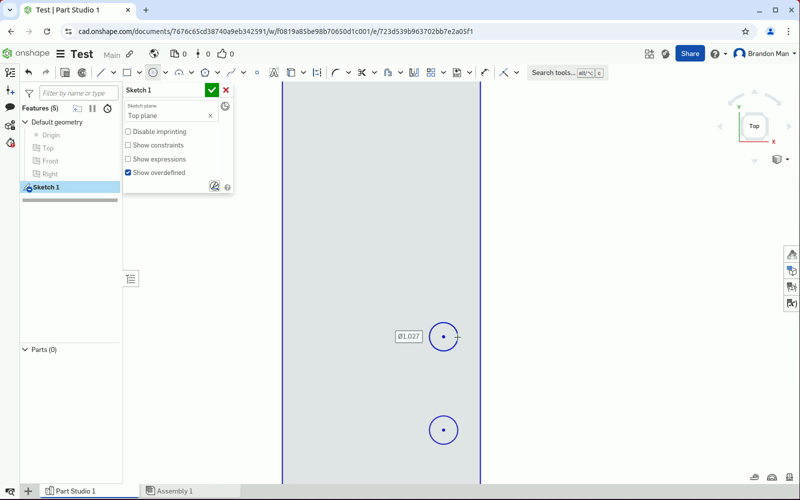
scroll(-6)
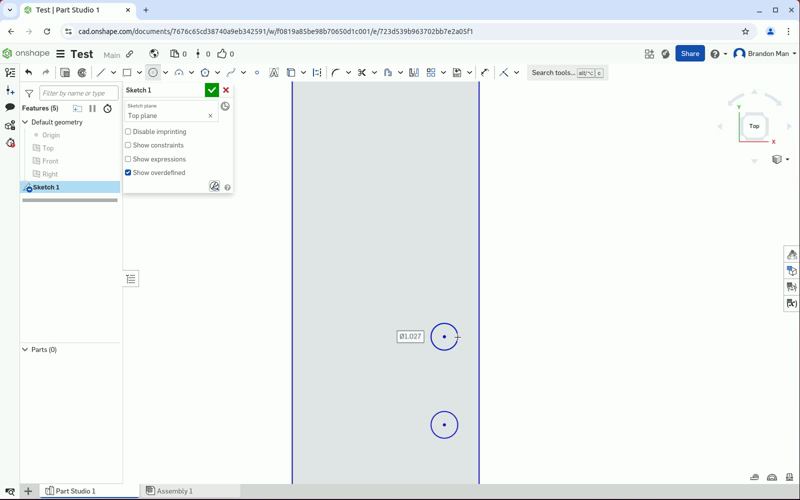
scroll(-6)
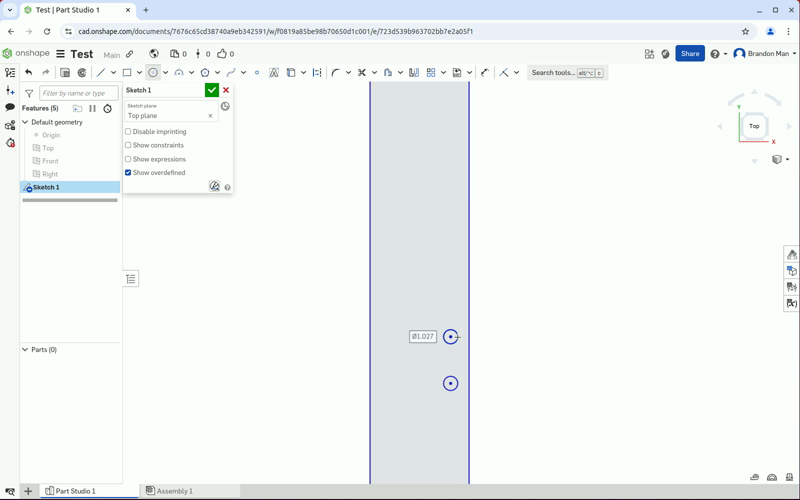
scroll(-6)
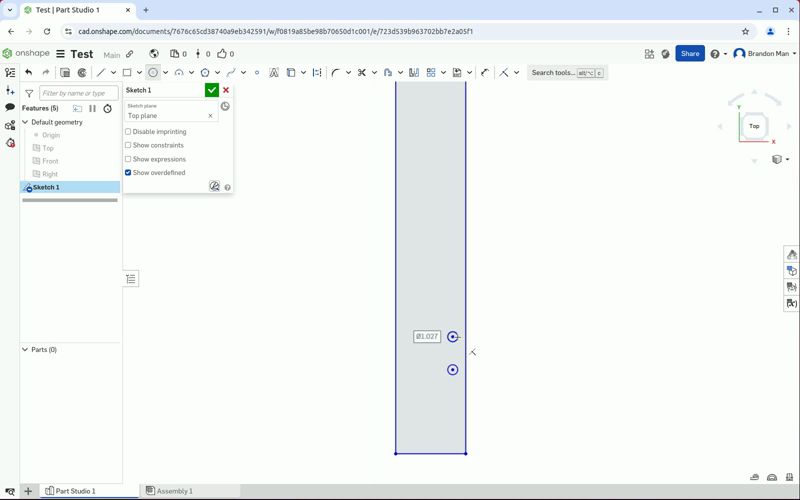
scroll(-6)
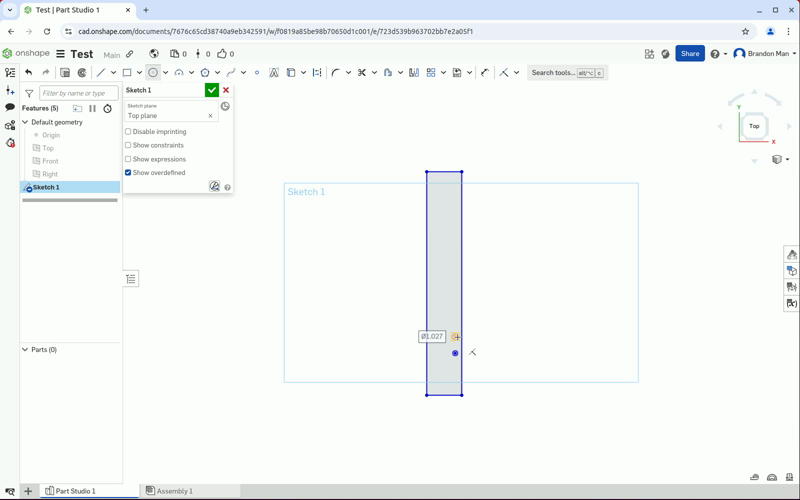
key(esc)
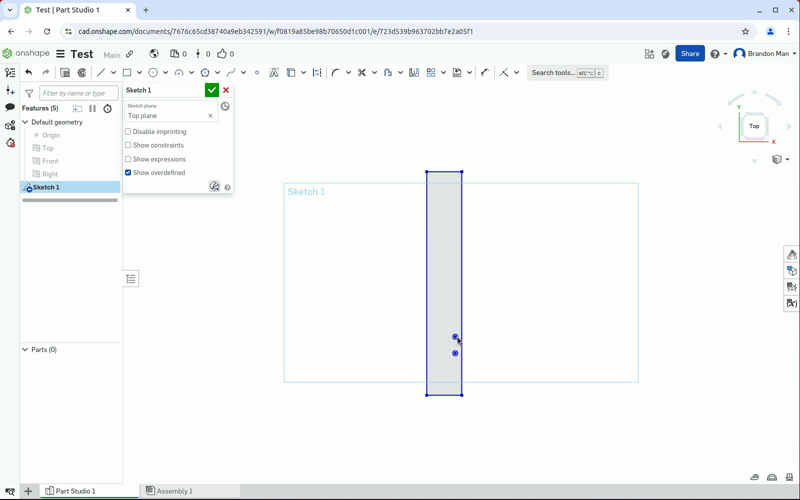
key(c)
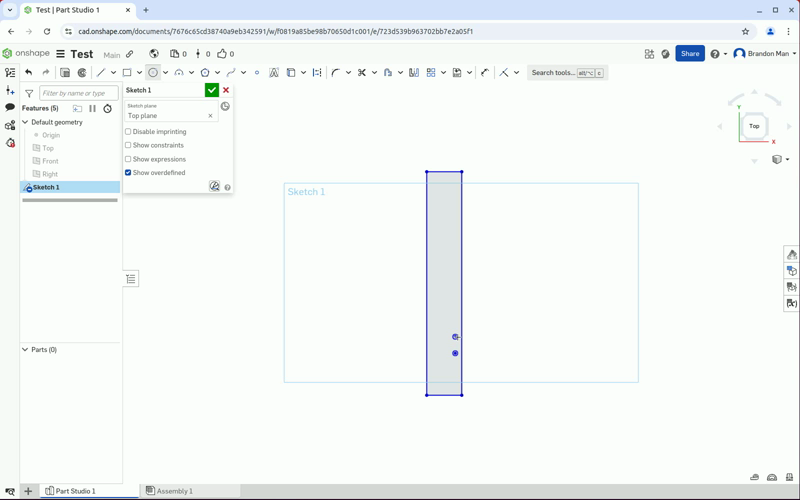
key_down(shift)
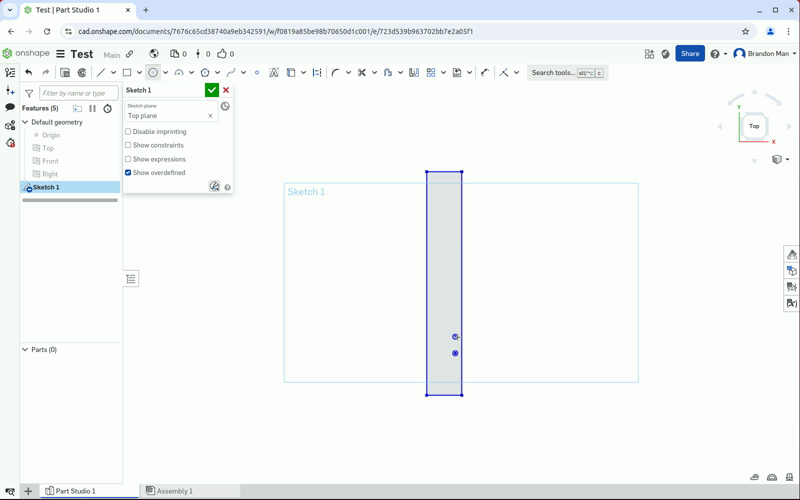
mouse_move(455, 197)
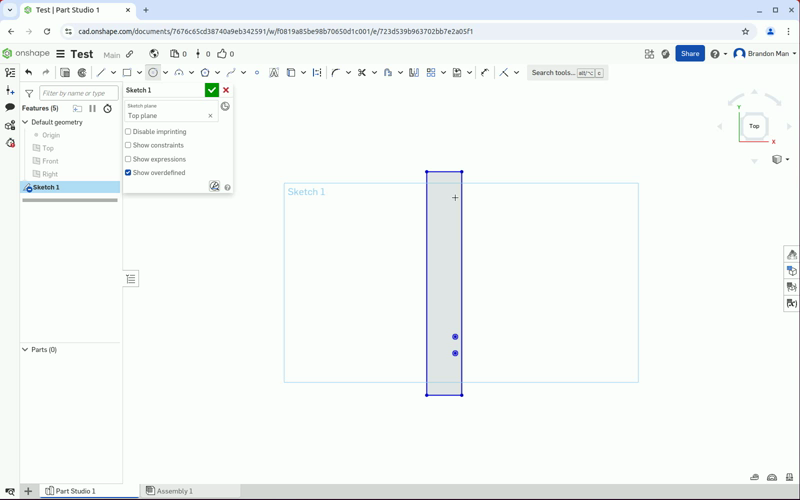
click(455, 197)
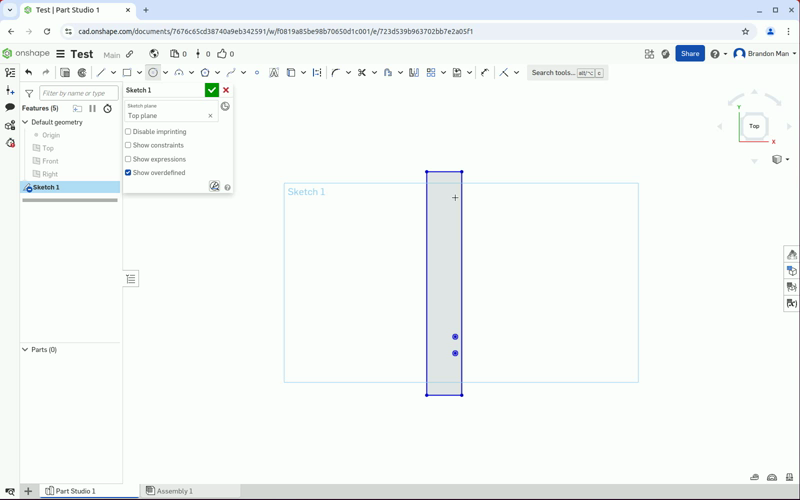
key_up(shift)
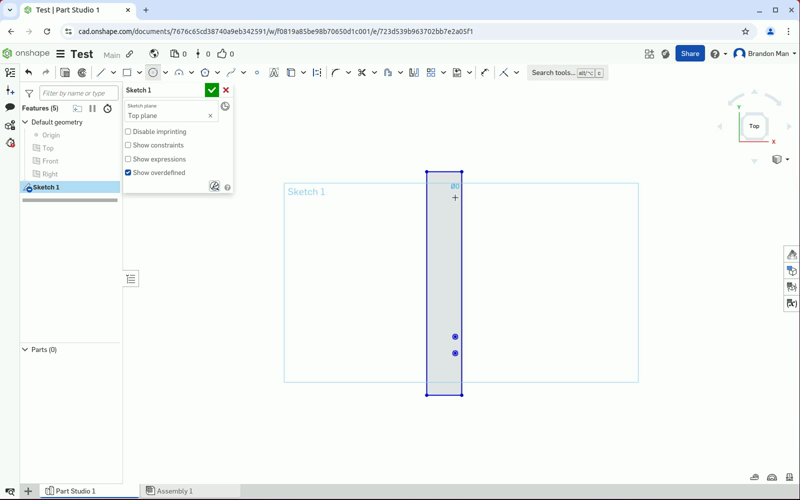
mouse_move(457, 197)
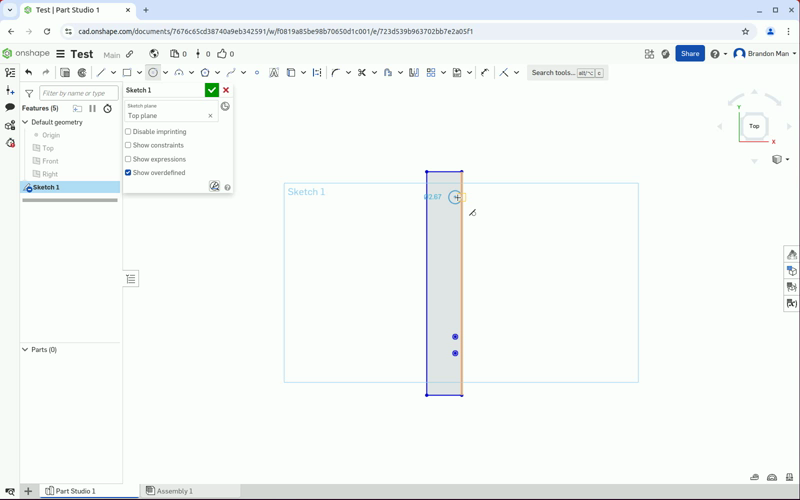
scroll(6)
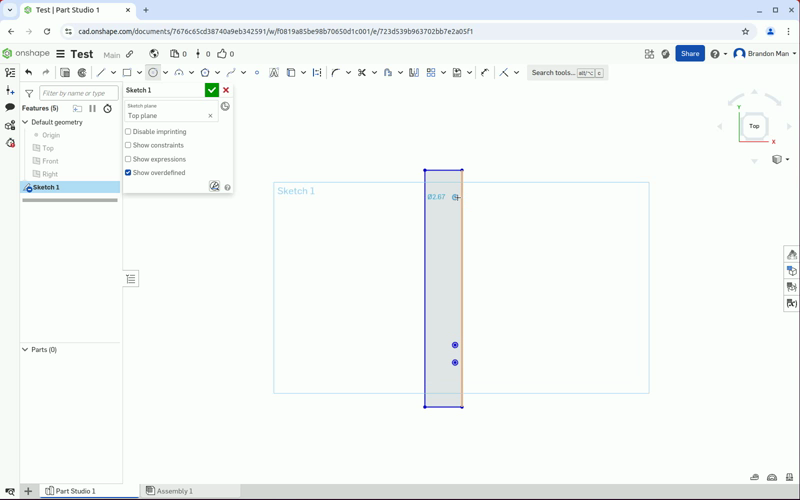
scroll(6)
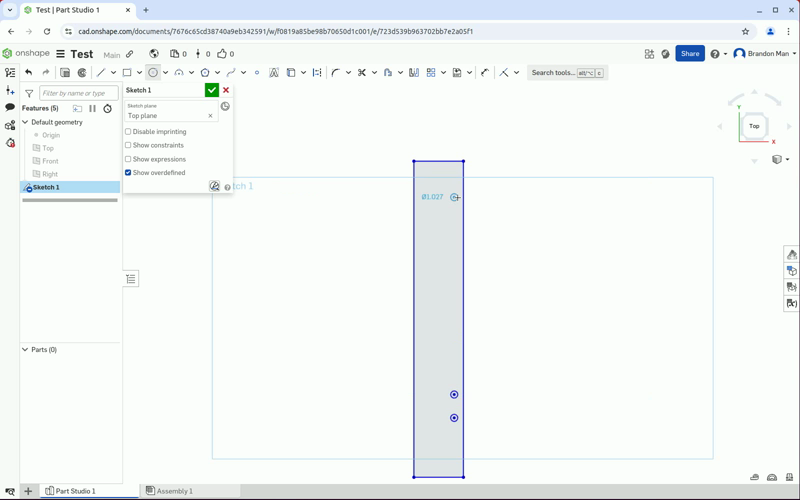
scroll(6)
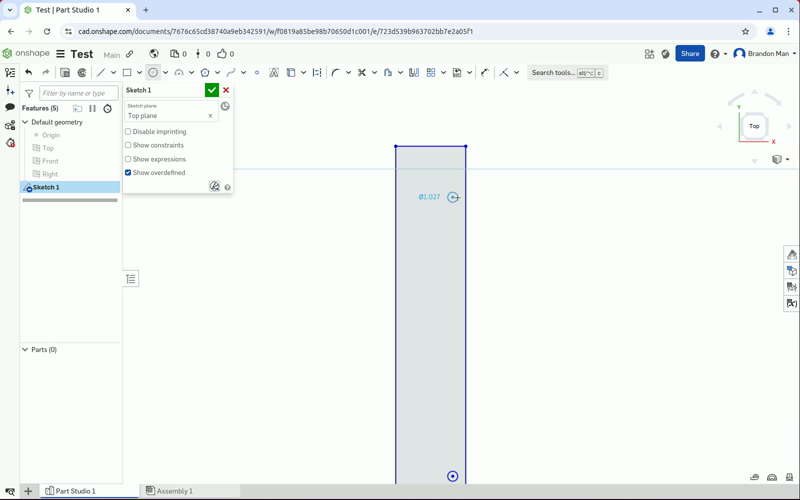
scroll(6)
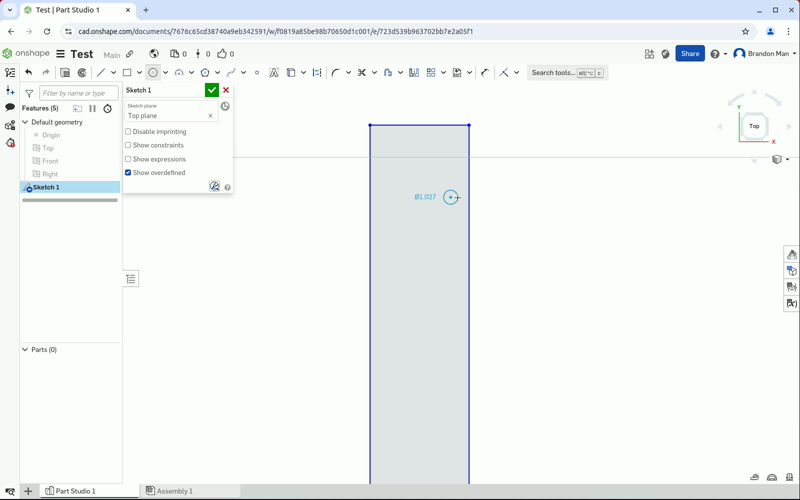
scroll(6)
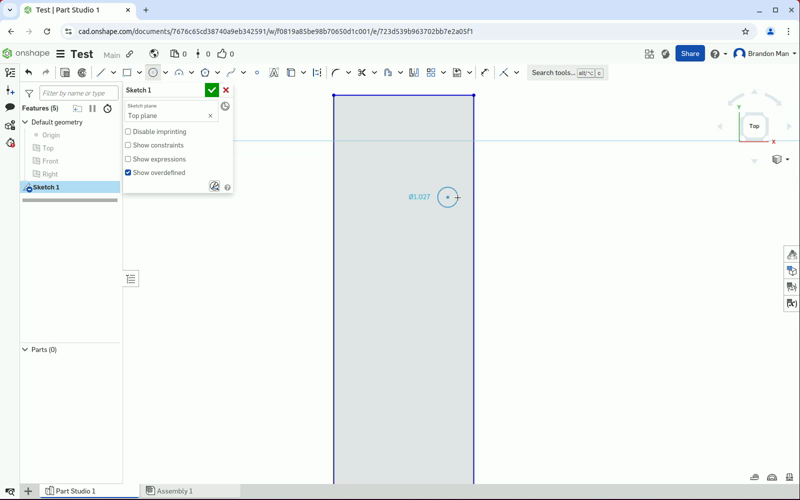
scroll(6)
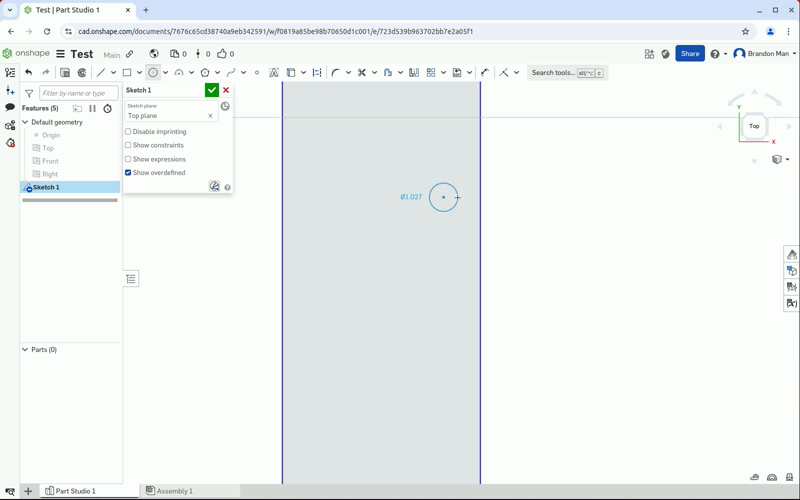
scroll(6)
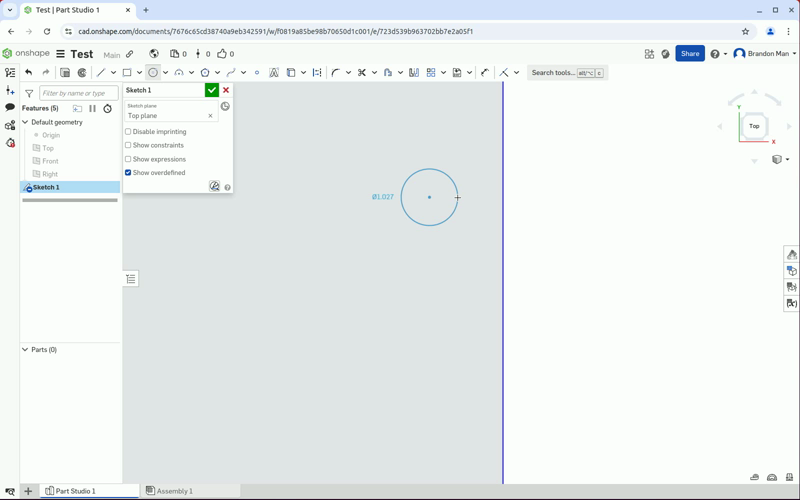
click(457, 197)
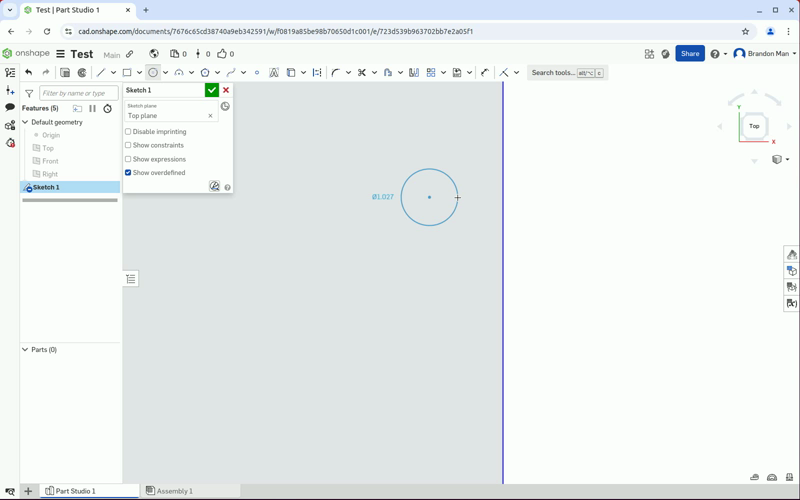
scroll(-6)
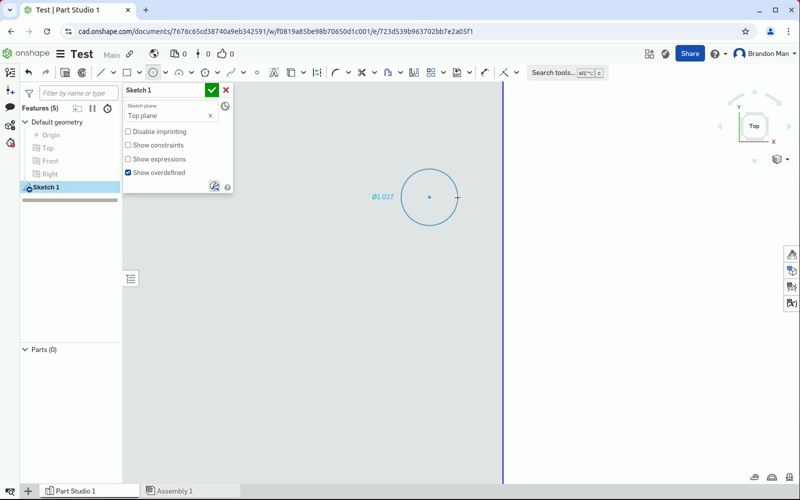
scroll(-6)
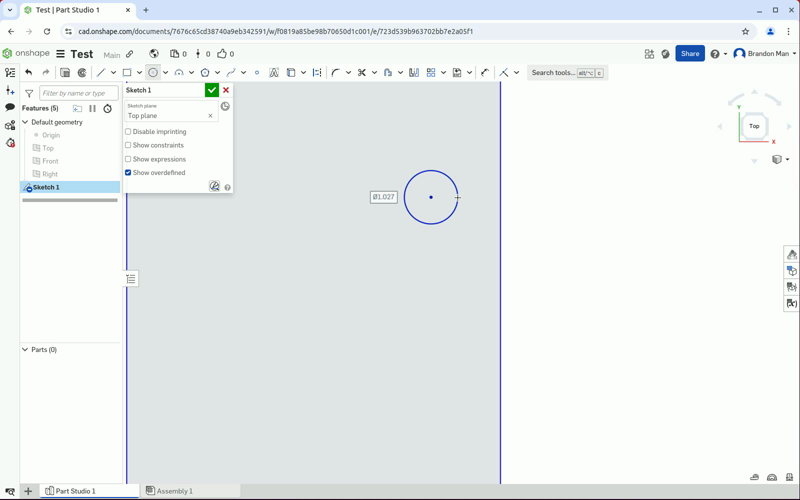
scroll(-6)
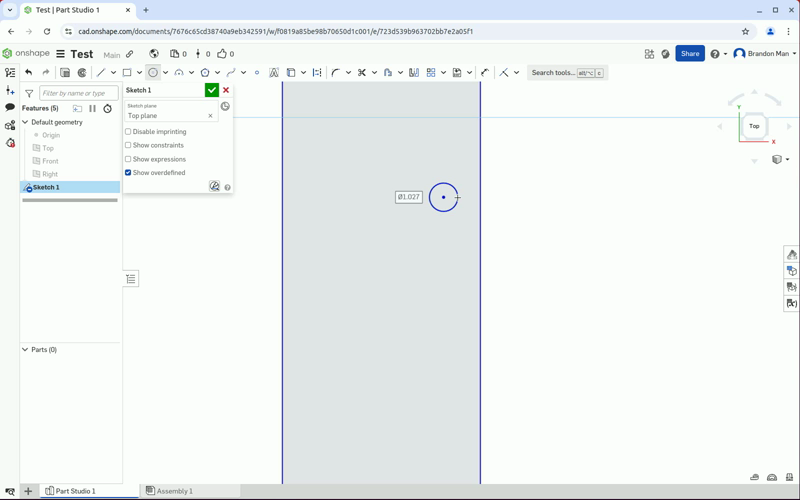
scroll(-6)
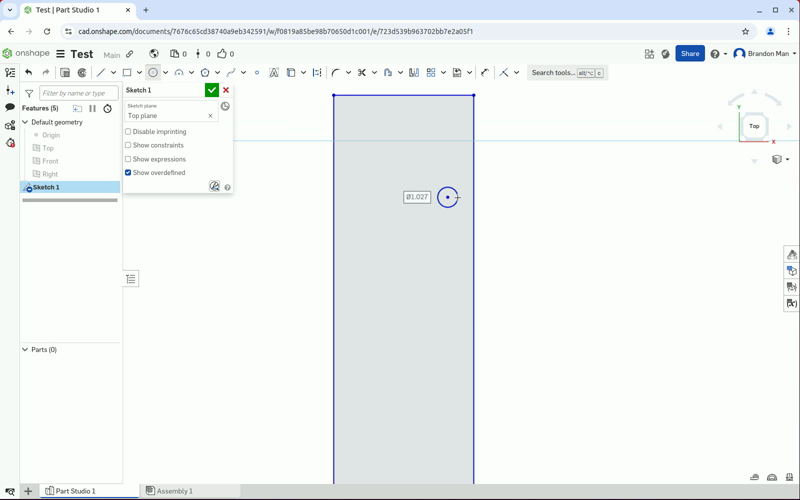
scroll(-6)
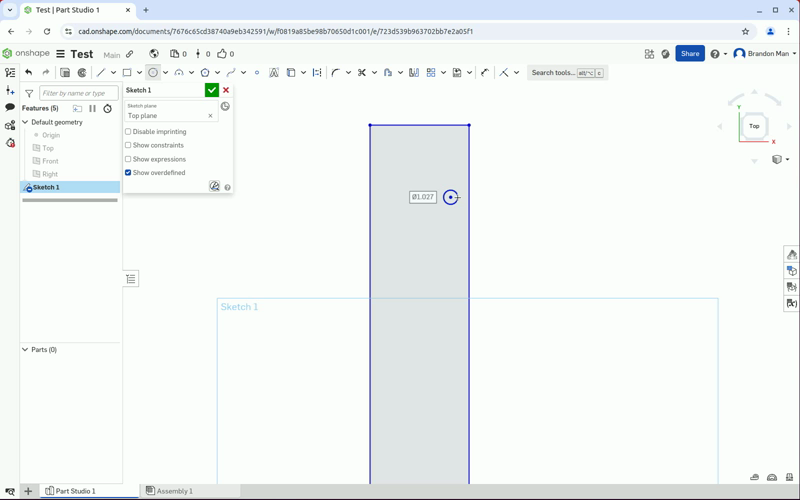
scroll(-6)
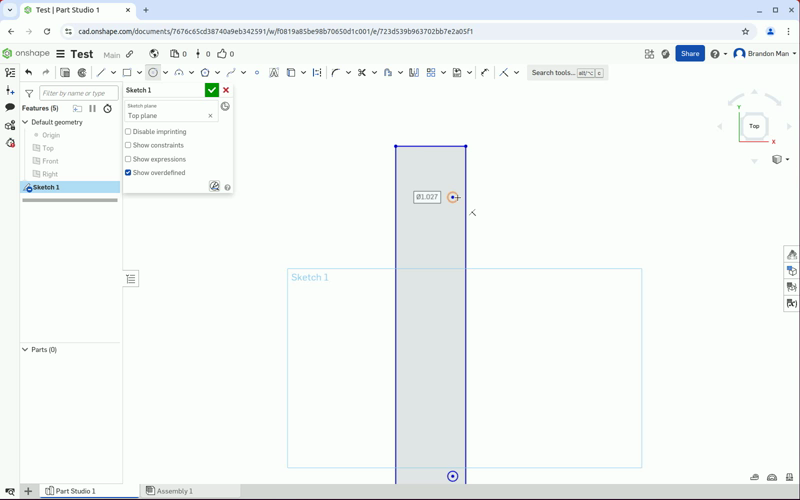
scroll(-6)
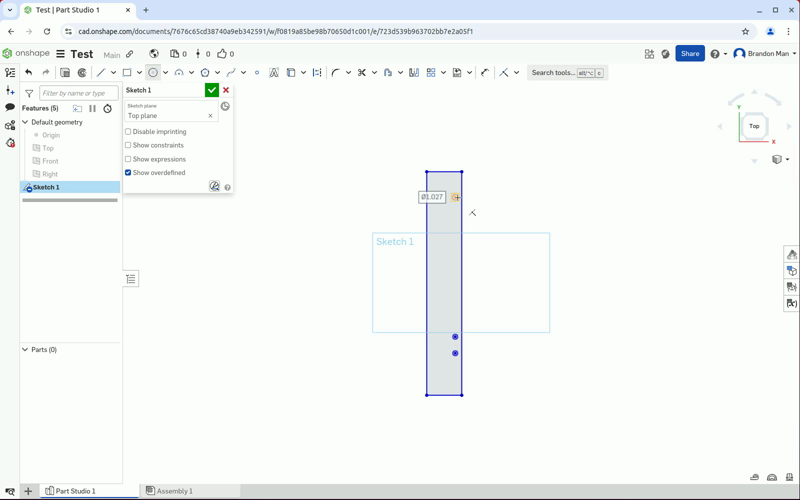
key(esc)
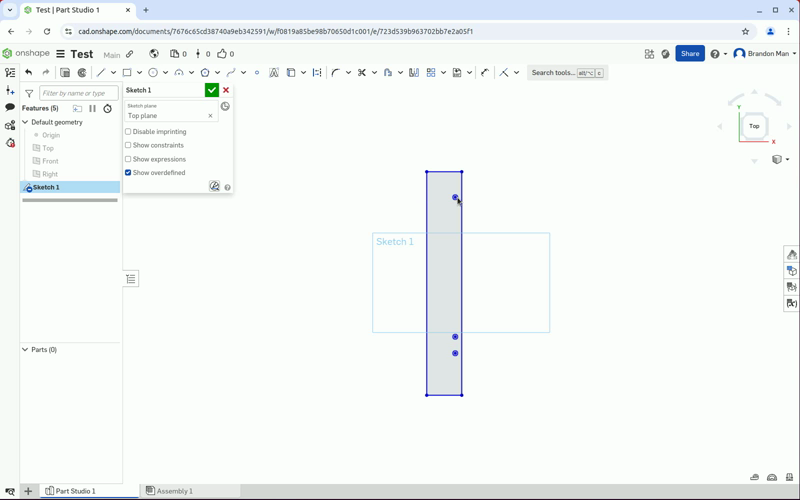
key(c)
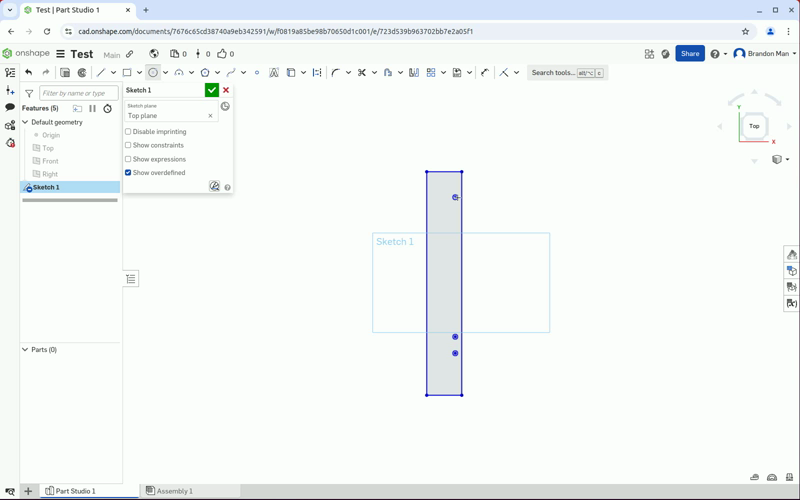
key_down(shift)
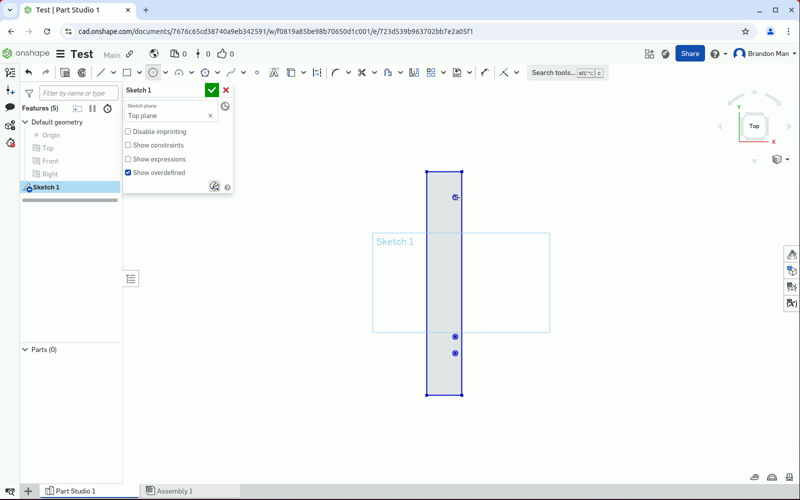
mouse_move(455, 180)
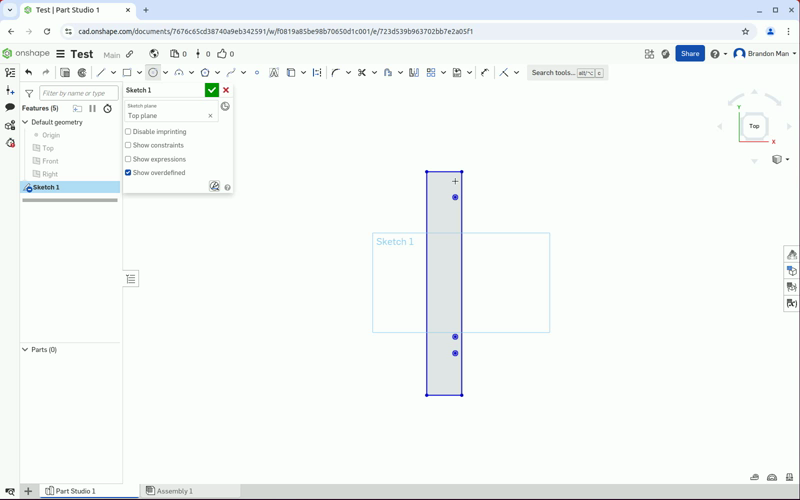
click(455, 180)
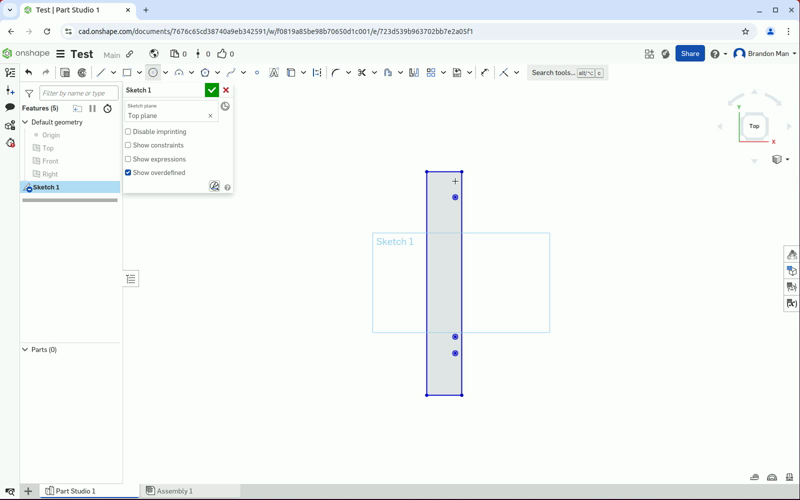
key_up(shift)
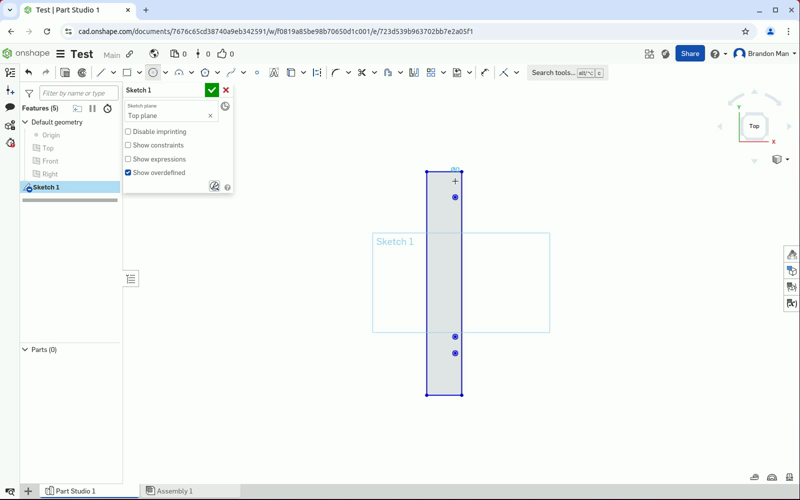
mouse_move(457, 180)
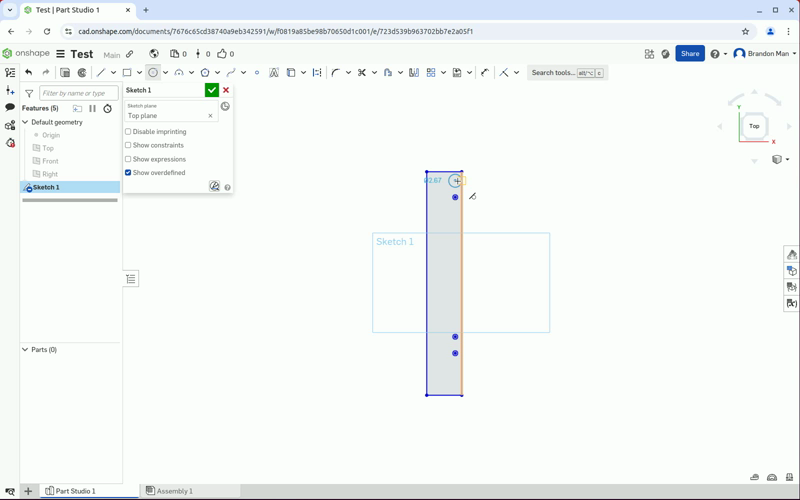
scroll(6)
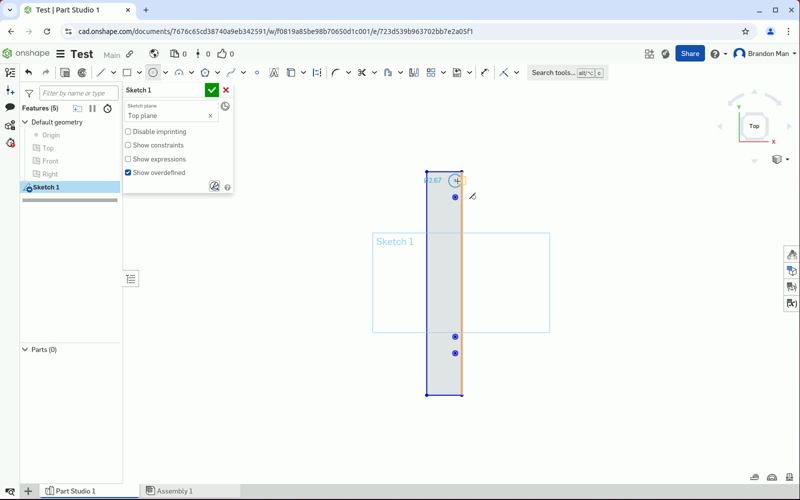
scroll(6)
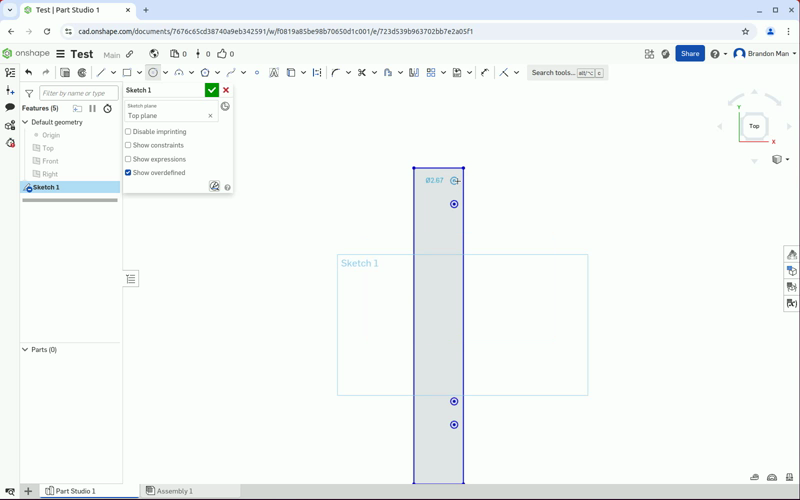
scroll(6)
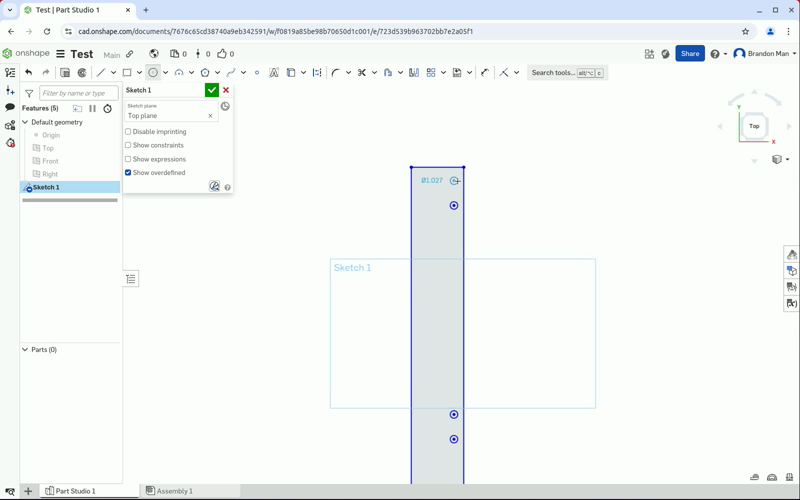
scroll(6)
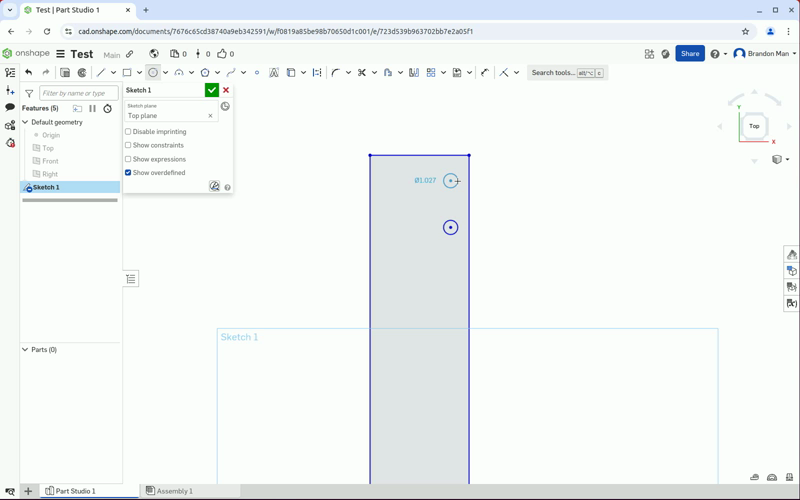
scroll(6)
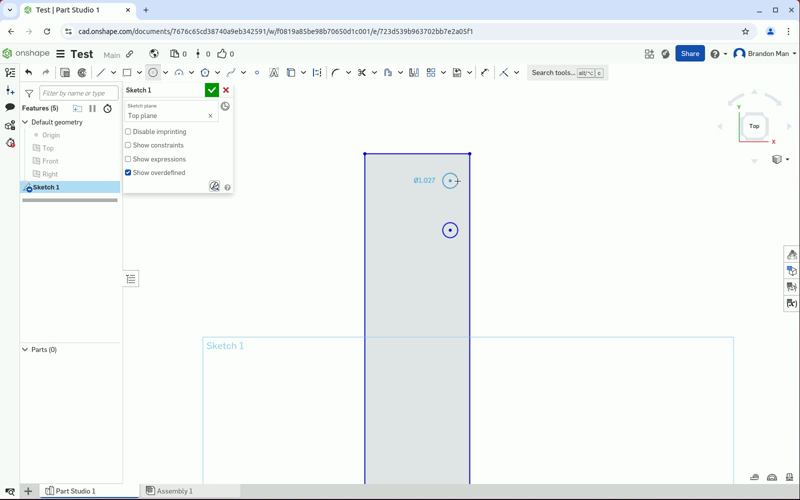
scroll(6)
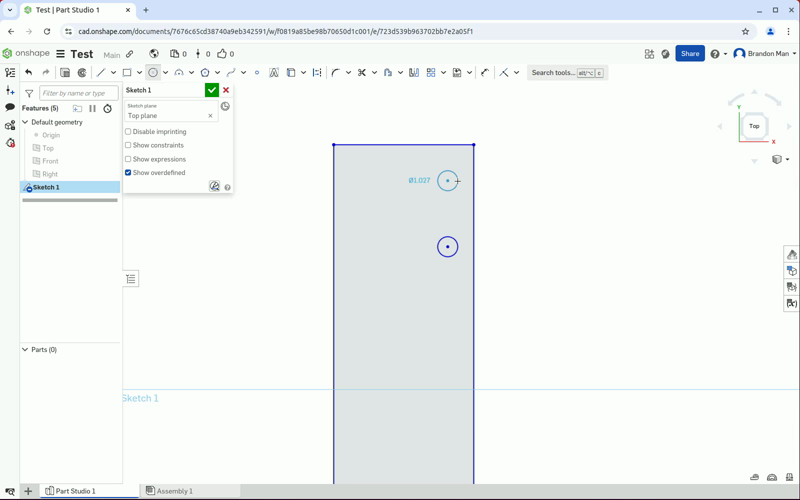
scroll(6)
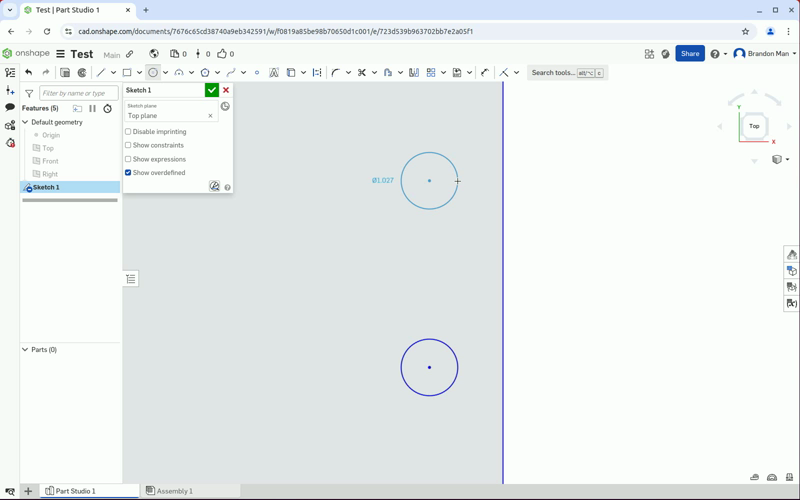
click(457, 180)
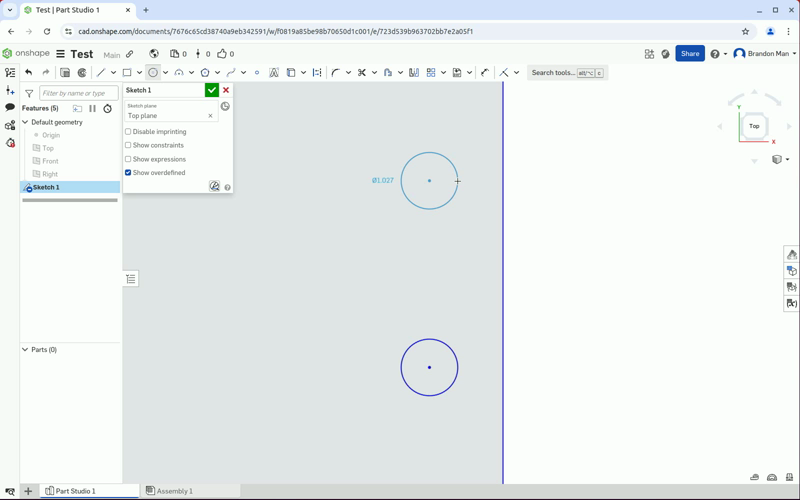
scroll(-6)
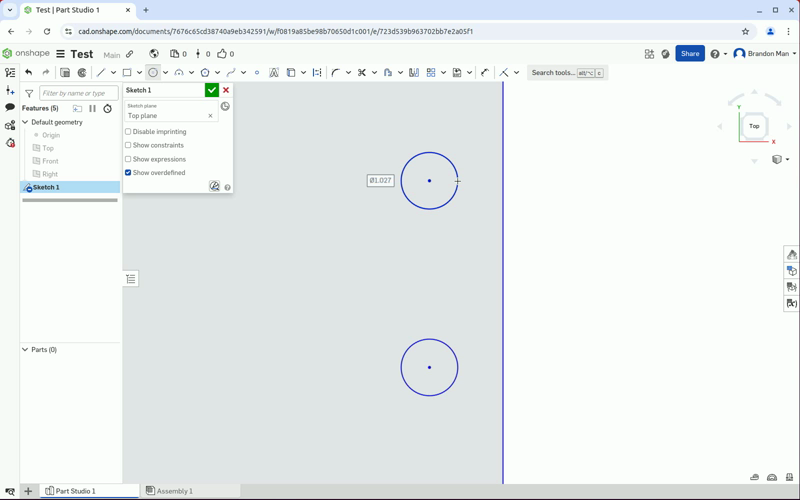
scroll(-6)
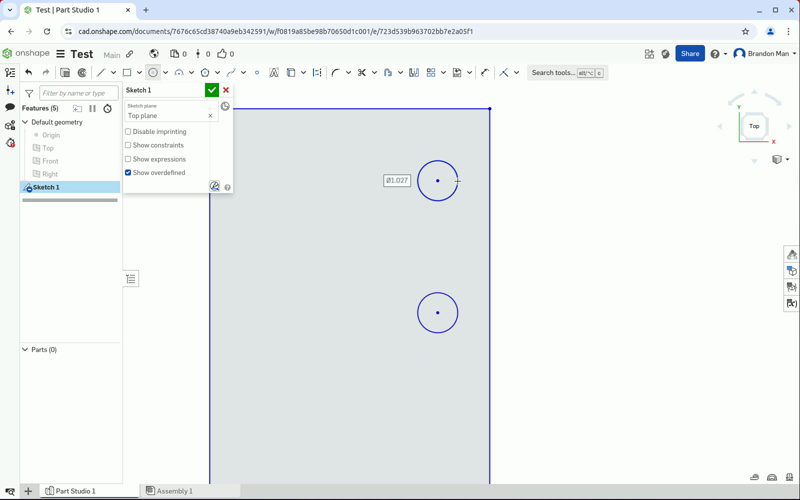
scroll(-6)
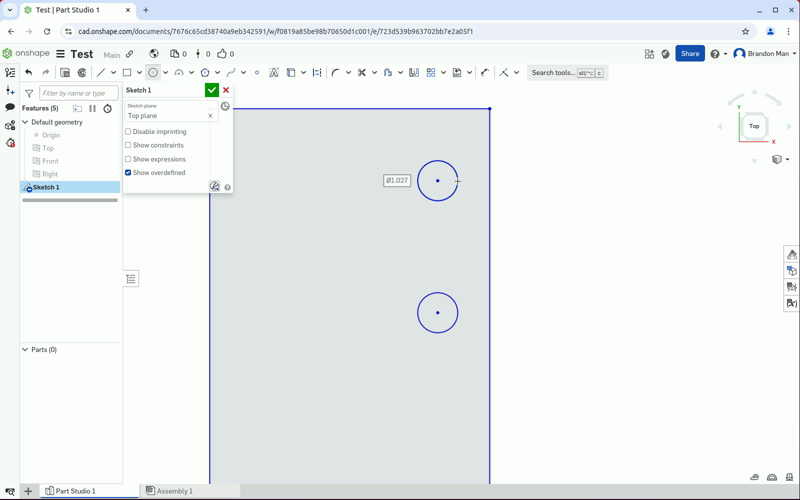
scroll(-6)
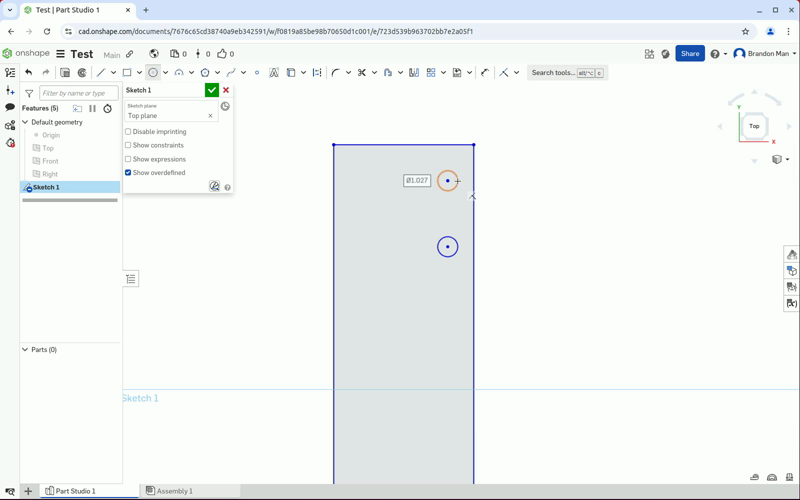
scroll(-6)
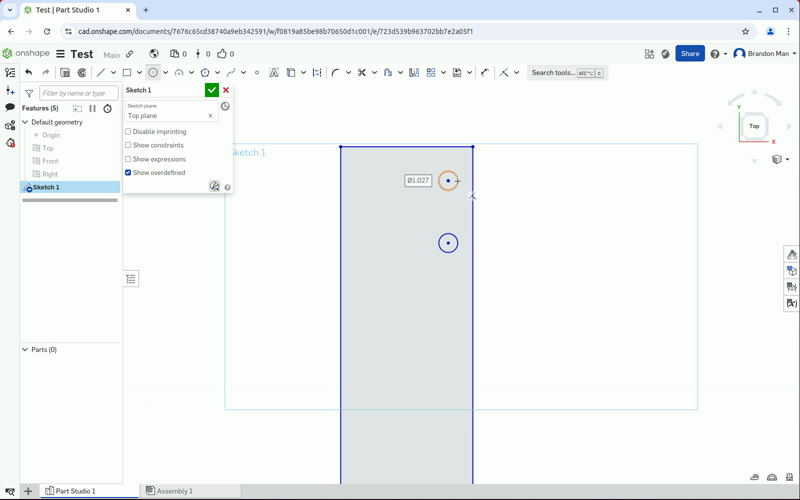
scroll(-6)
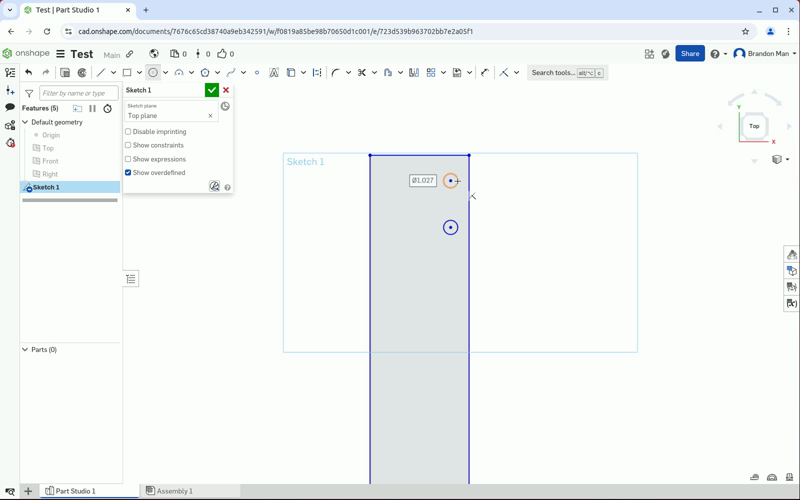
scroll(-6)
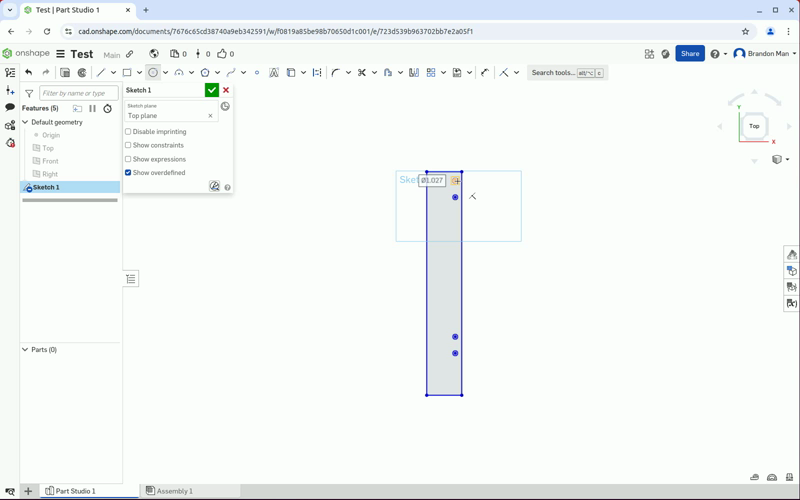
key(esc)
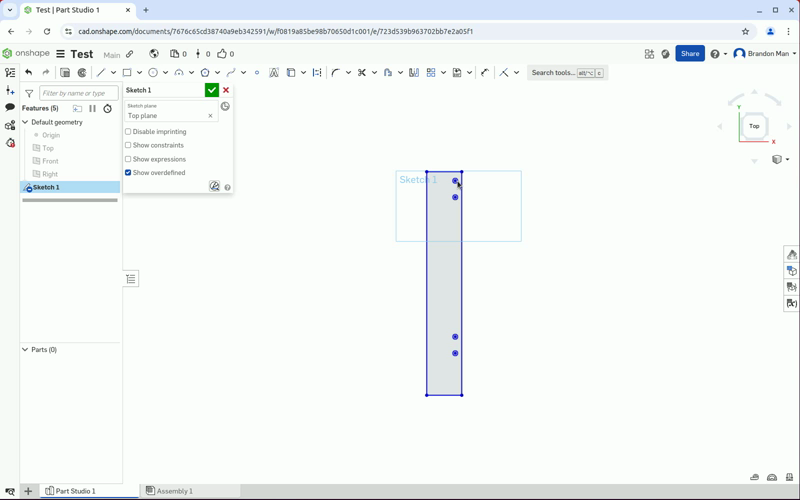
mouse_move(442, 208)
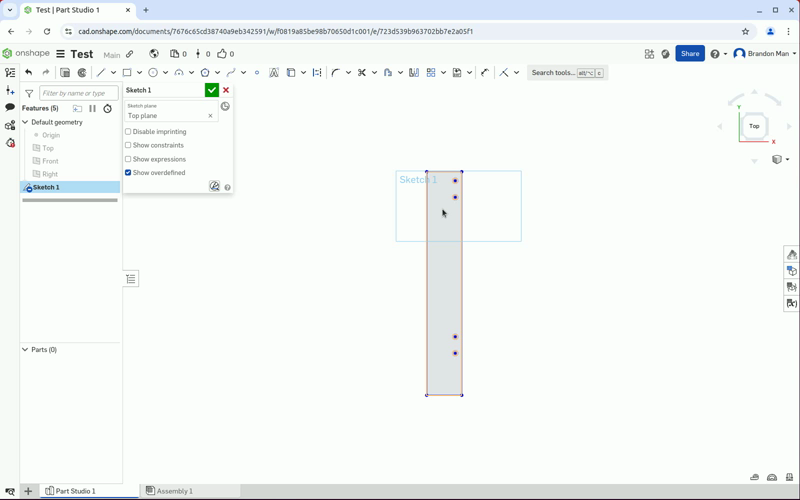
click(442, 208)
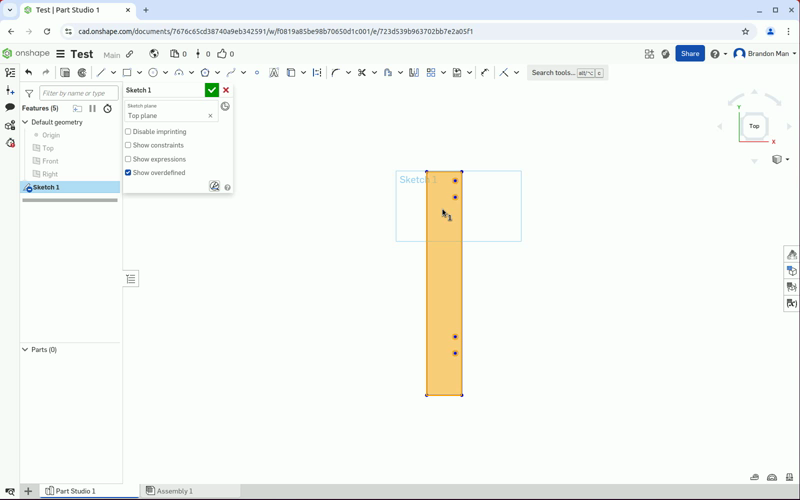
mouse_move(73, 352)
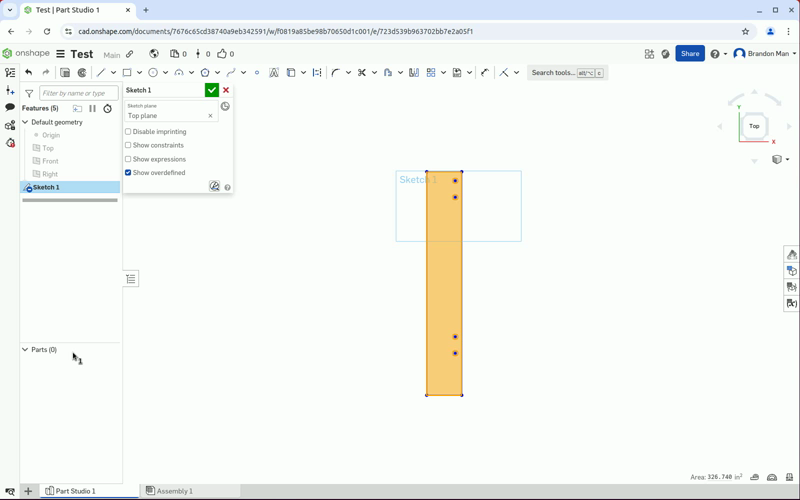
key(shift+y)
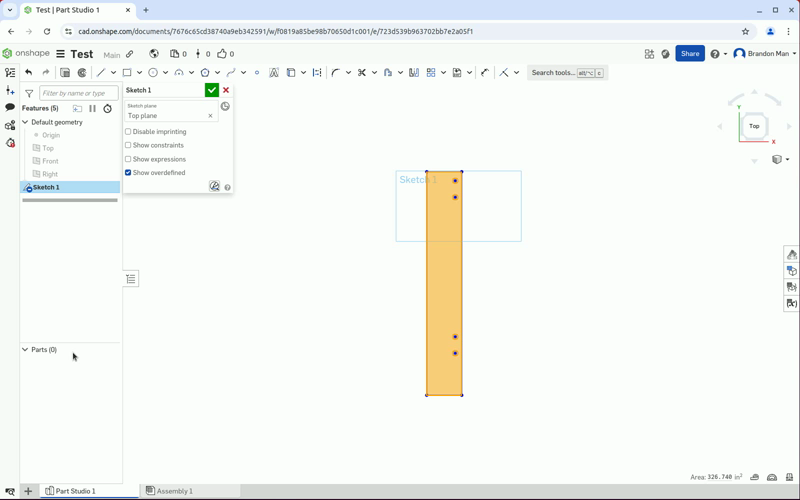
key(shift+e)
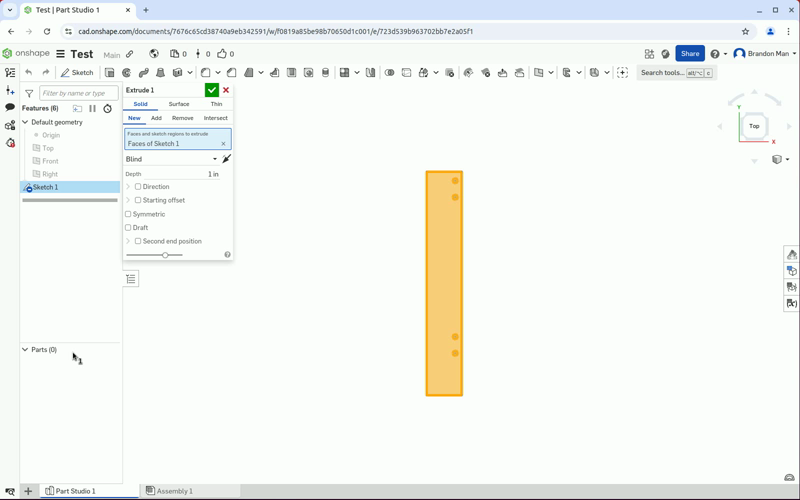
mouse_move(143, 106)
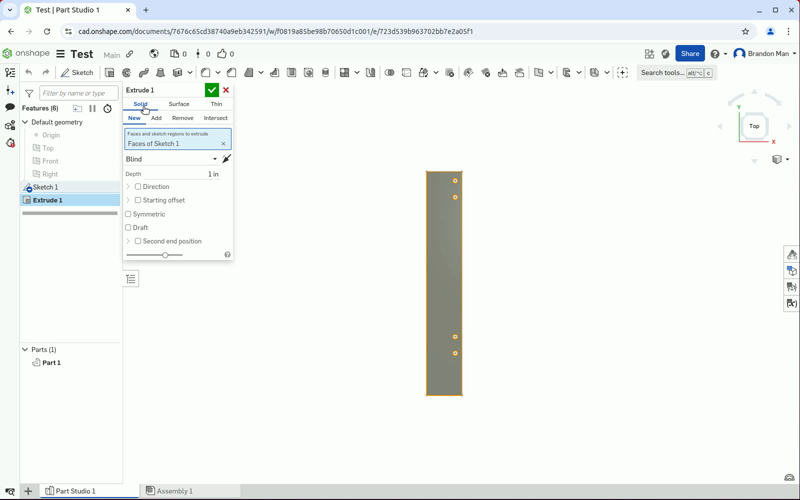
click(143, 106)
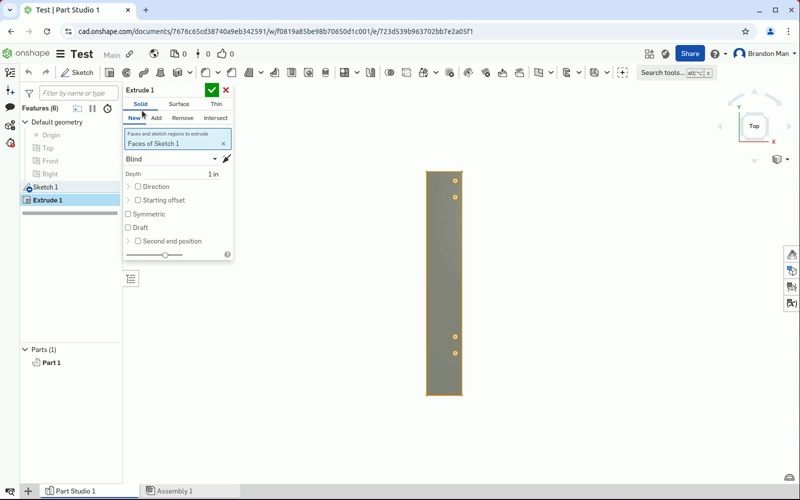
mouse_move(137, 120)
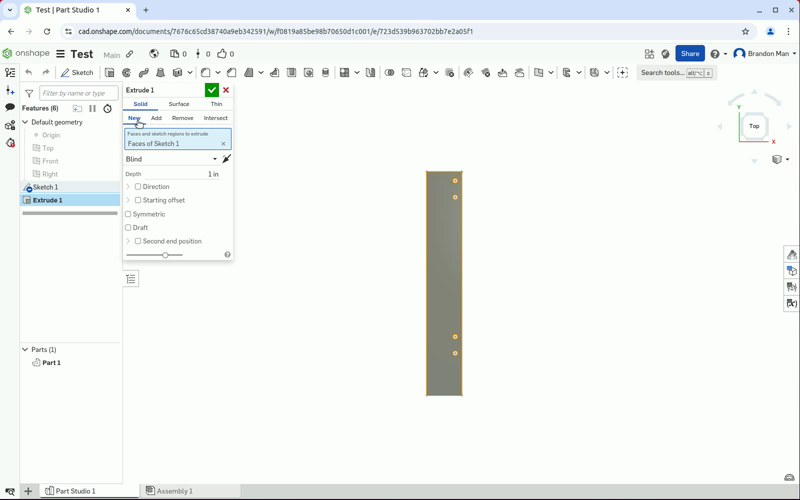
click(137, 120)
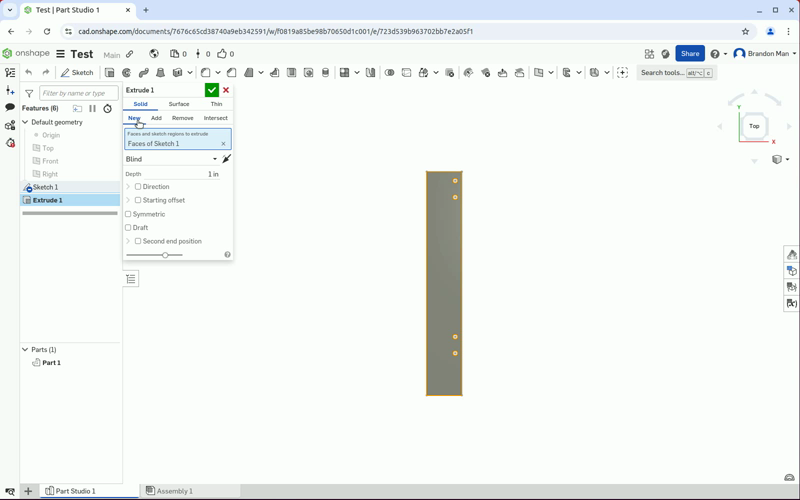
key(tab, 4)
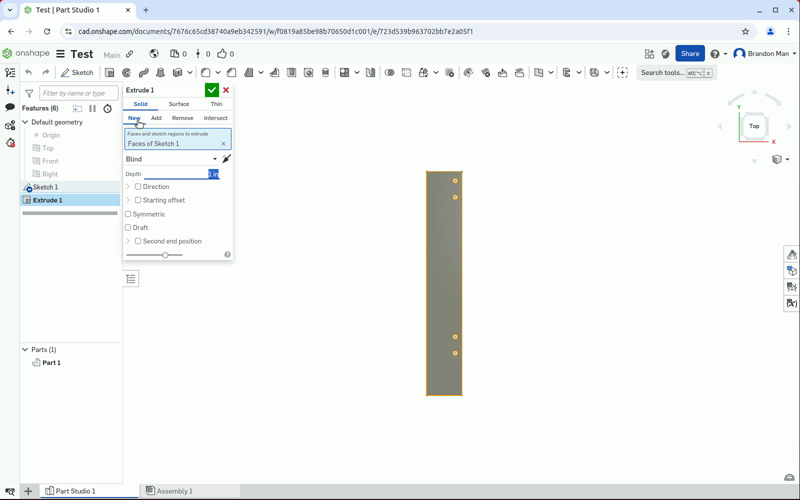
text(-1.204)
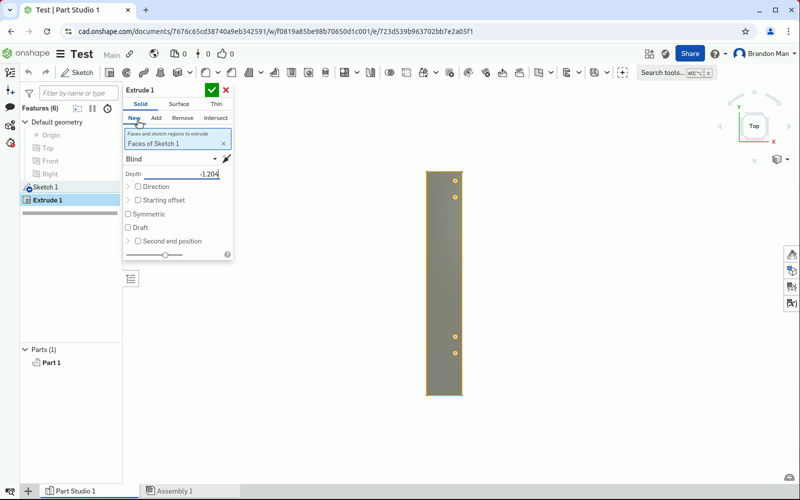
key(enter)
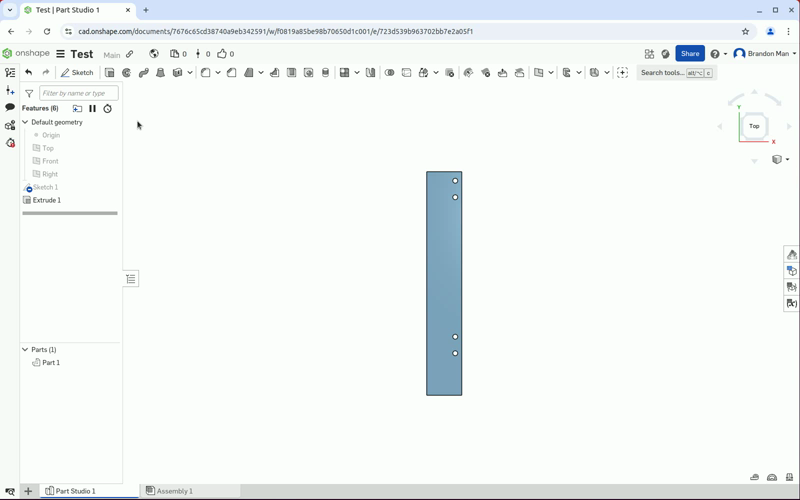
key(shift+h)
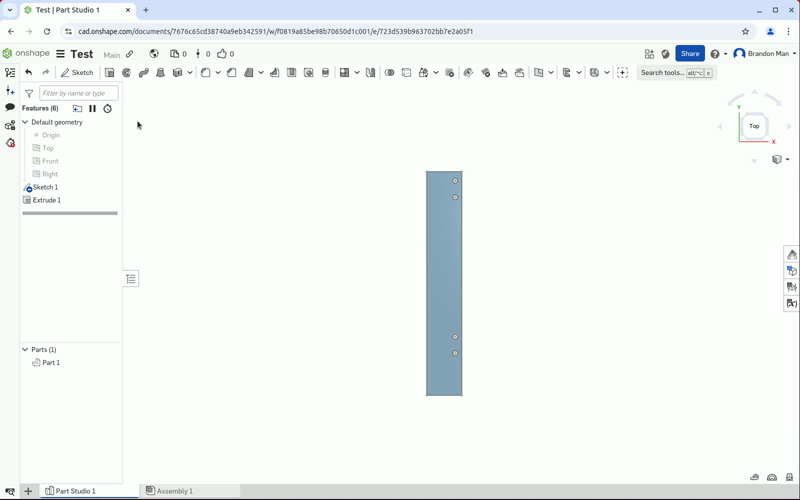
key(shift+h)
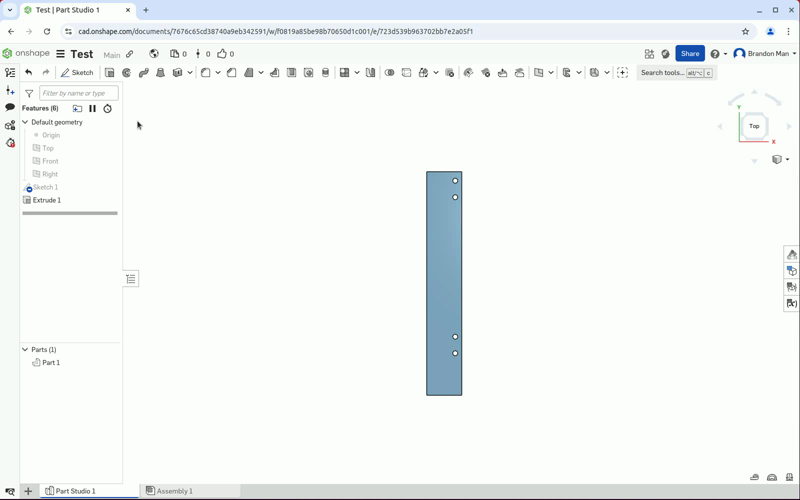
mouse_move(73, 189)
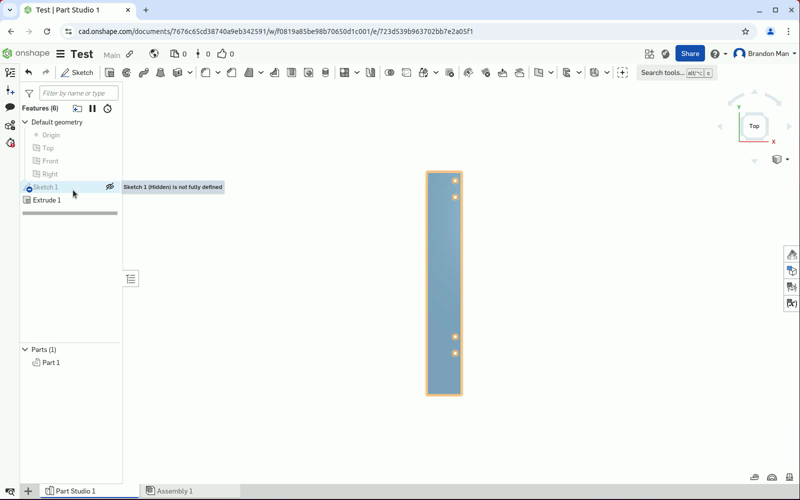
click(73, 189)
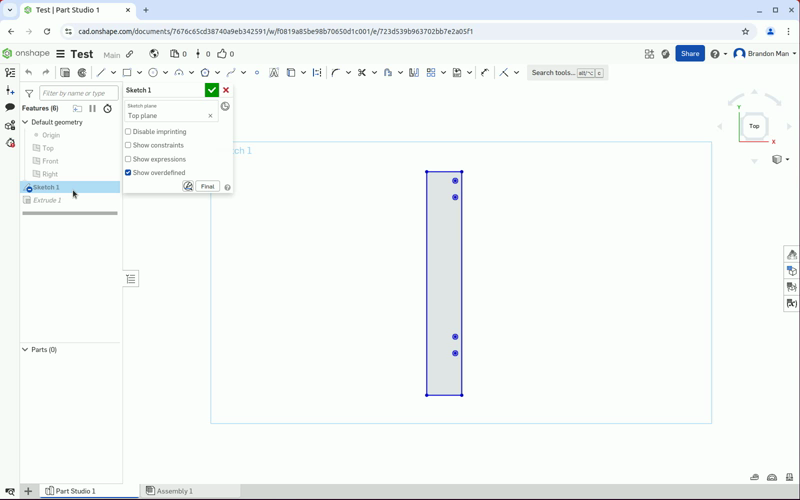
mouse_move(229, 92)
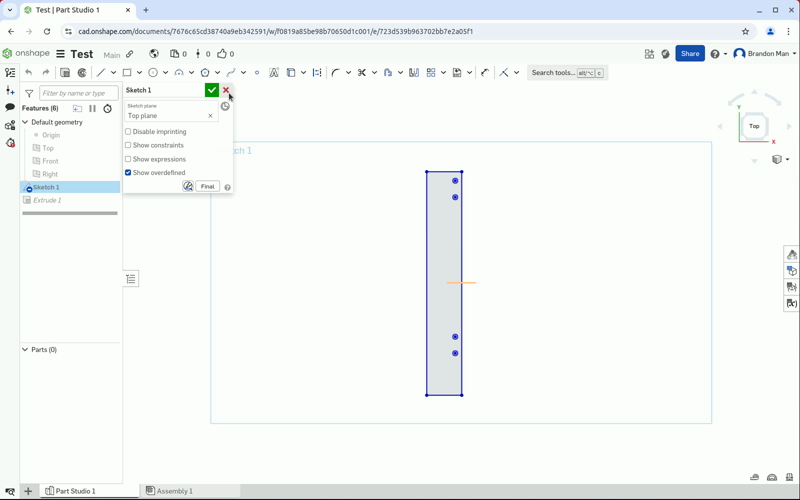
click(229, 92)
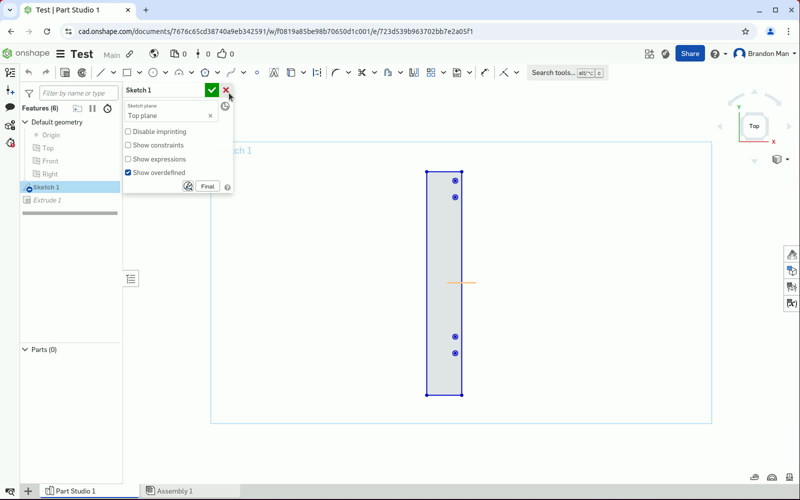
key(shift+s)
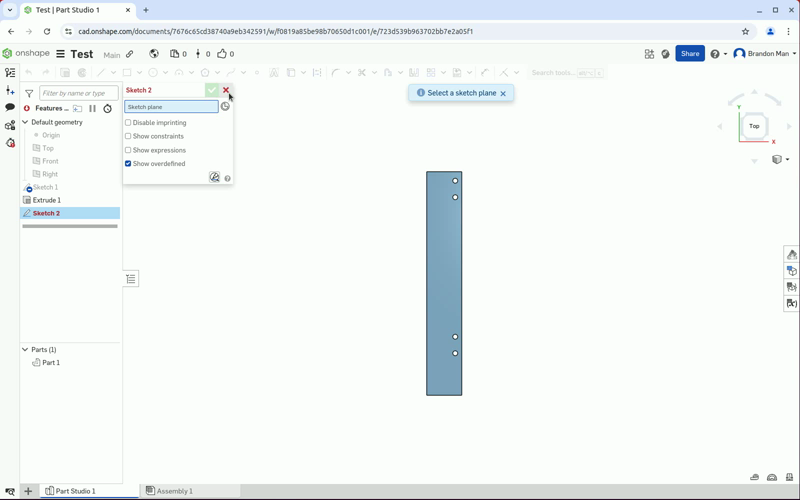
mouse_move(73, 150)
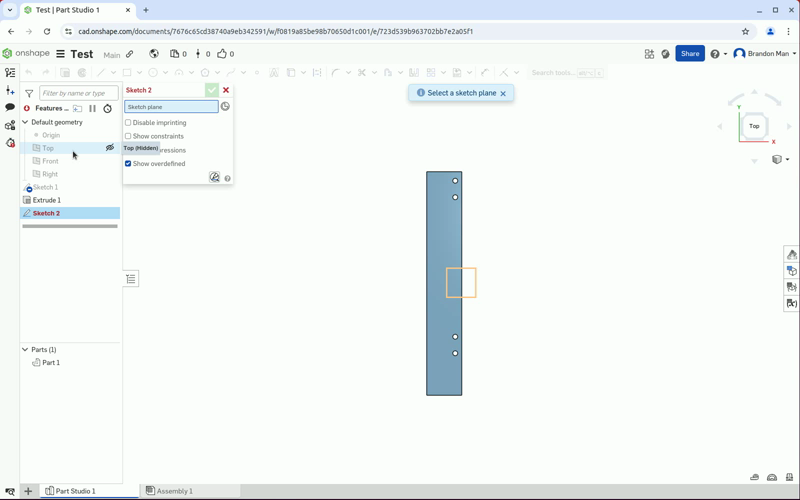
click(73, 150)
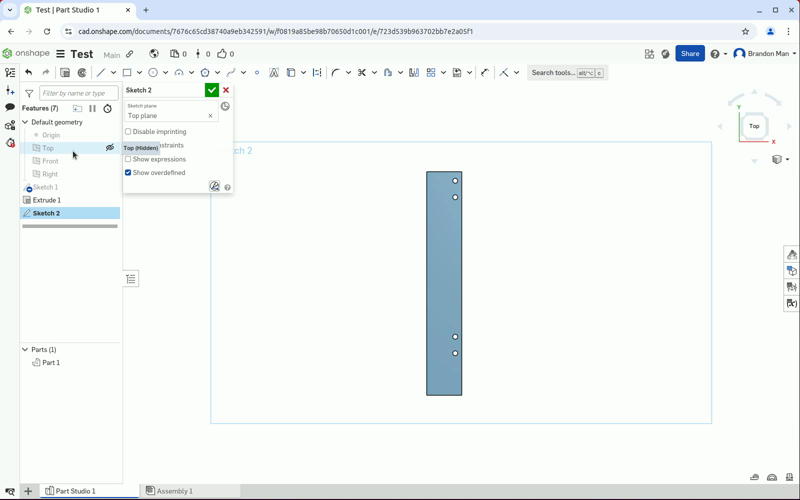
mouse_move(73, 352)
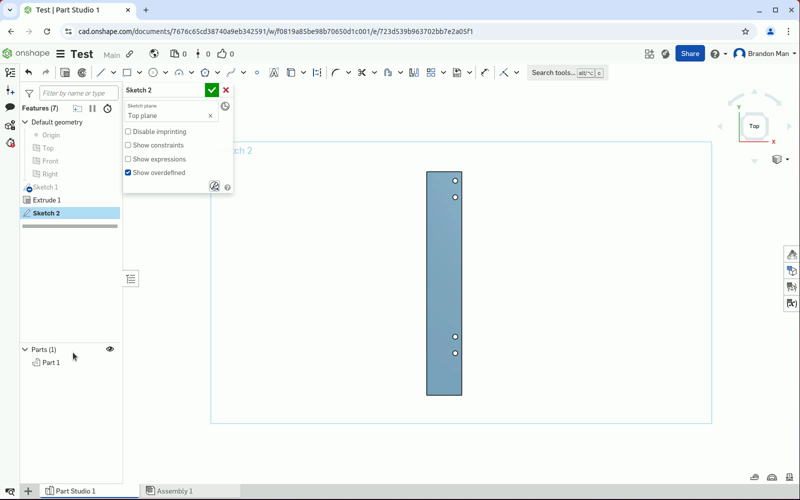
key(y)
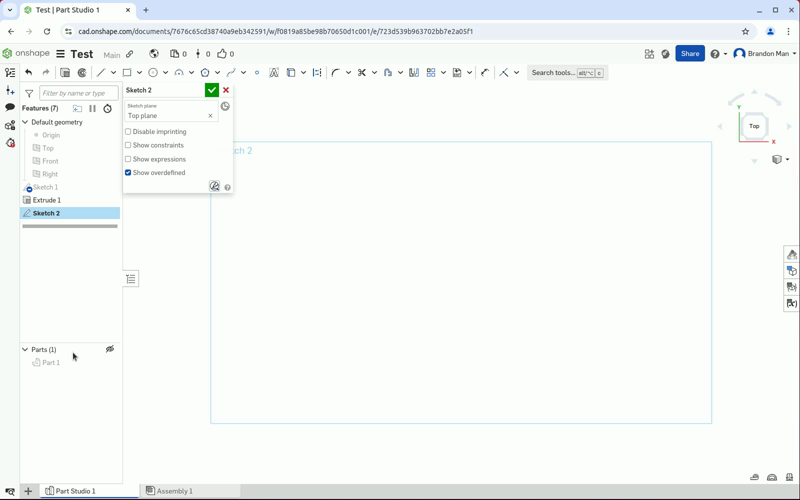
key(l)
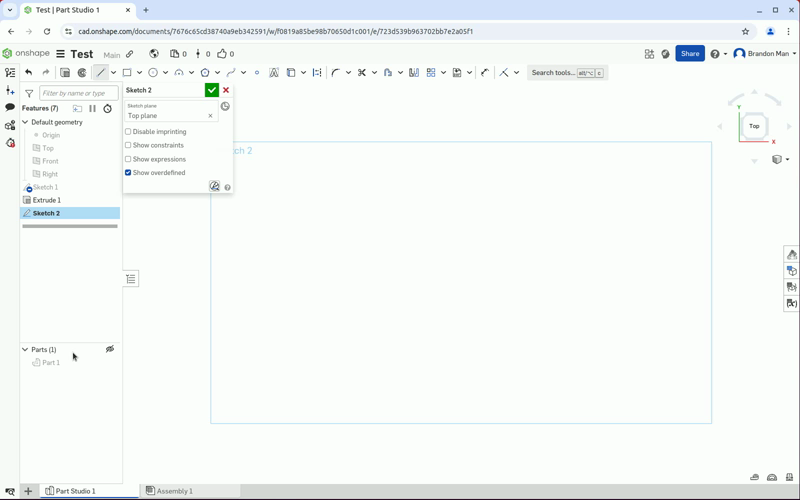
key_down(shift)
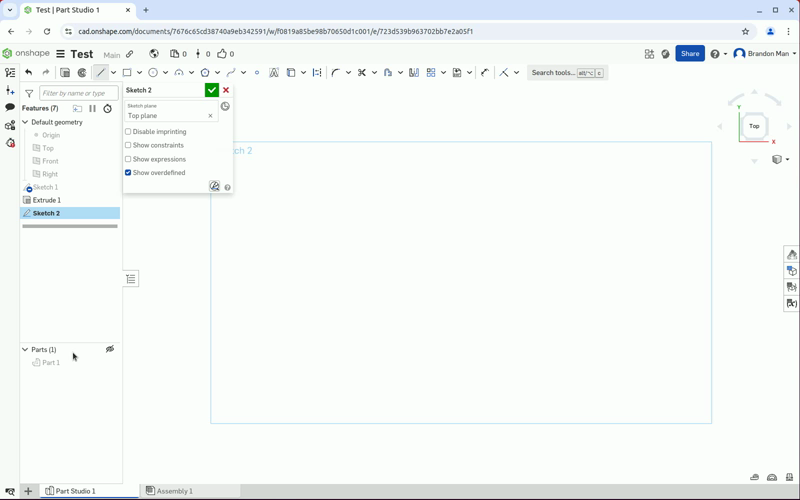
mouse_move(460, 395)
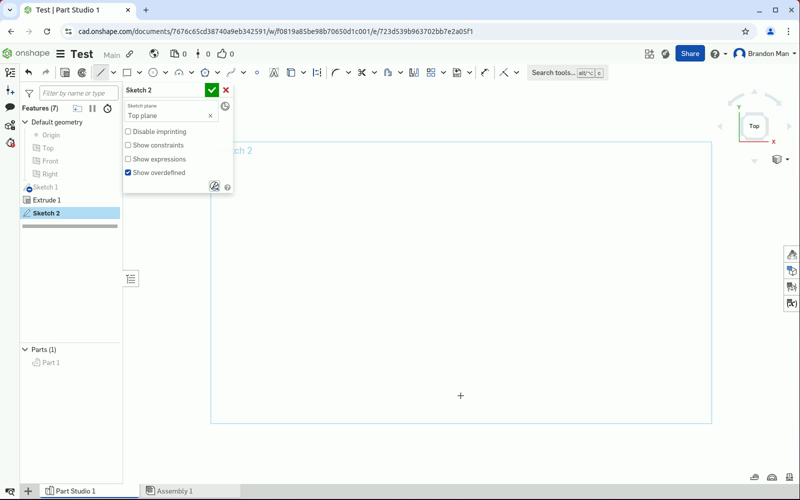
click(460, 395)
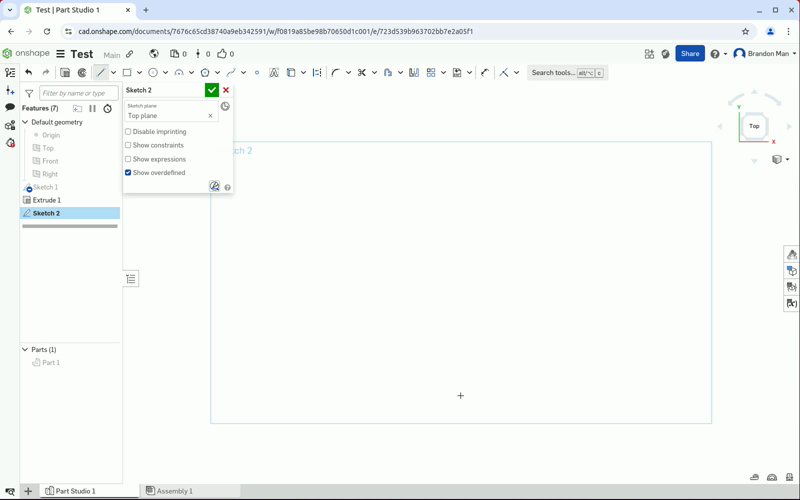
key_up(shift)
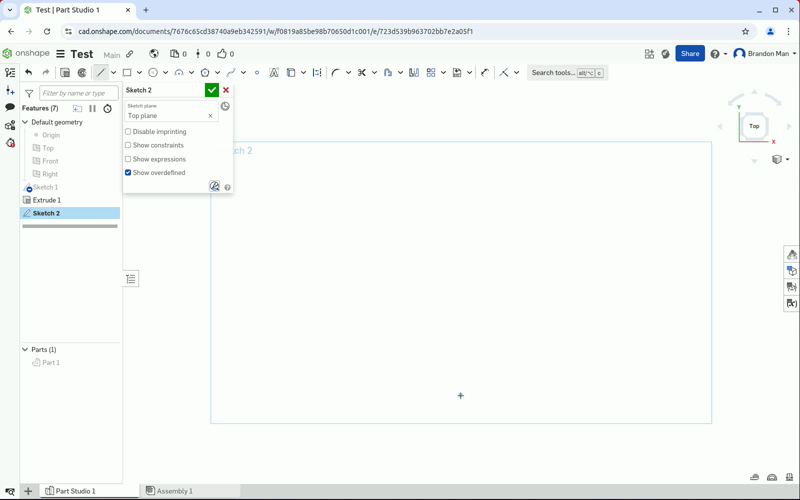
key_down(shift)
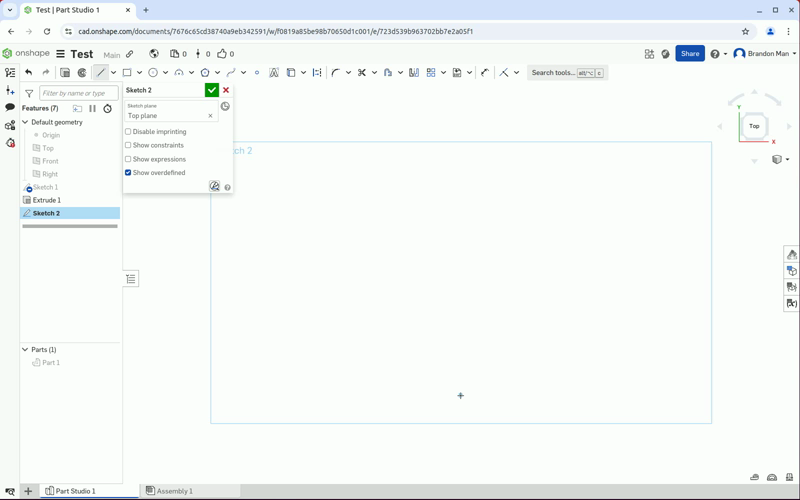
mouse_move(490, 395)
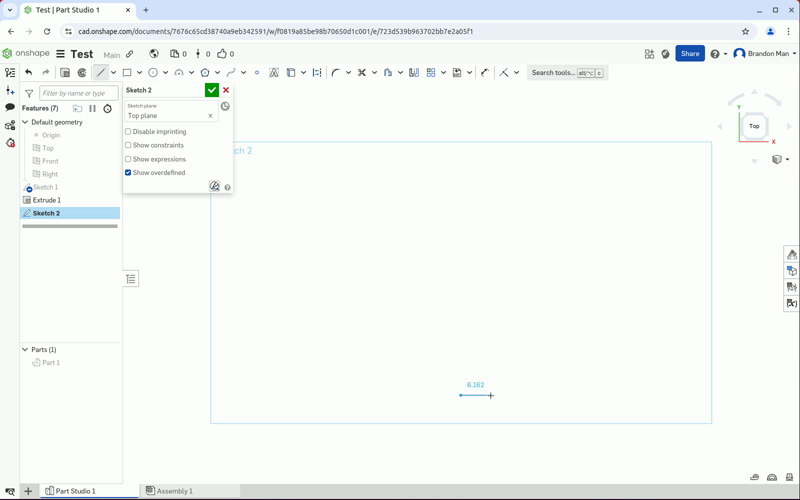
mouse_move(496, 395)
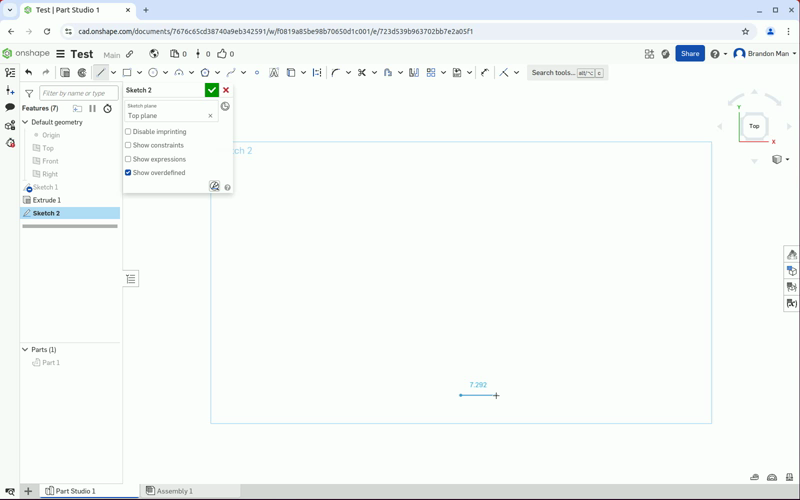
click(496, 395)
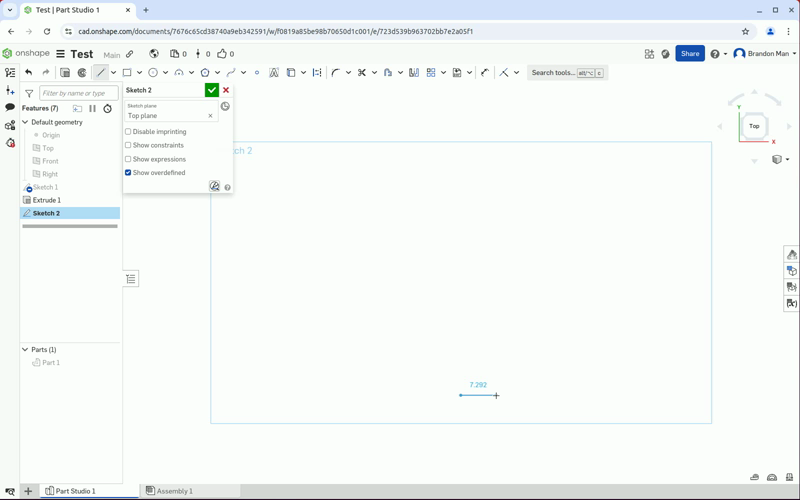
key_up(shift)
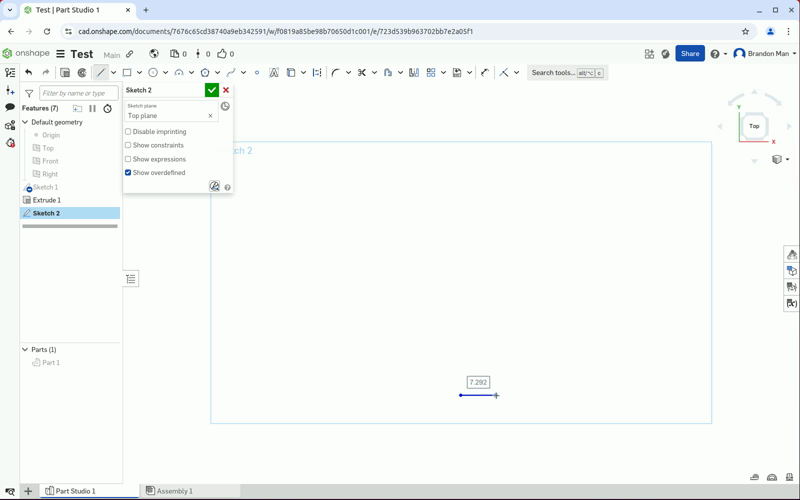
key_down(shift)
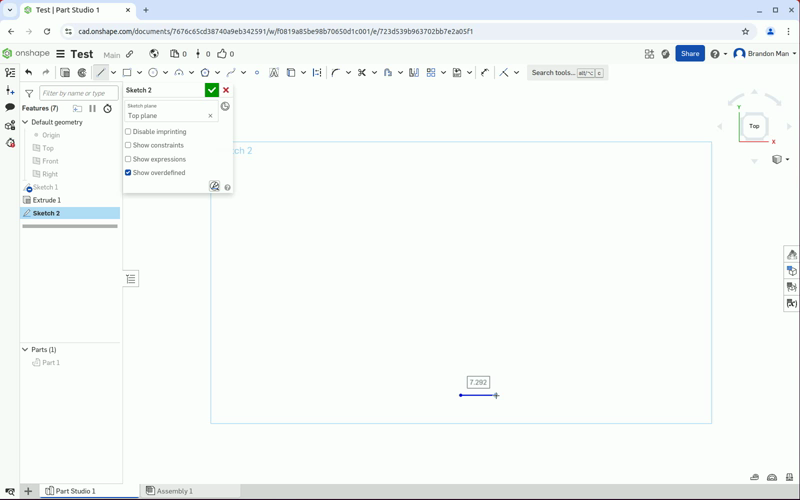
mouse_move(496, 171)
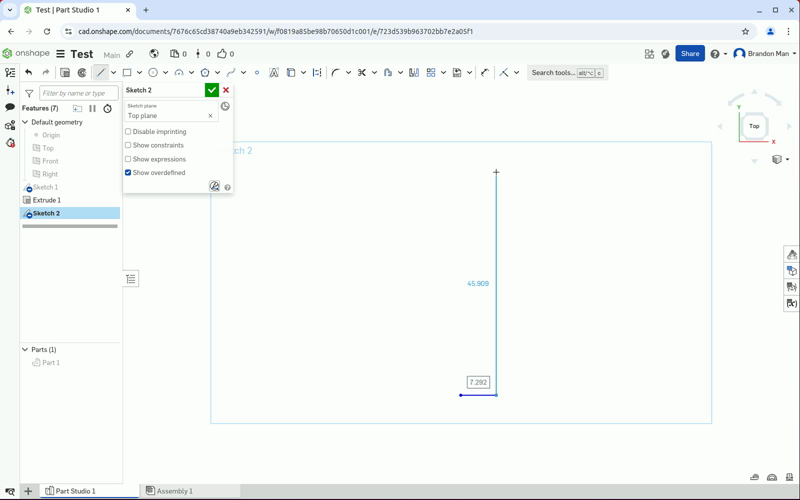
click(496, 171)
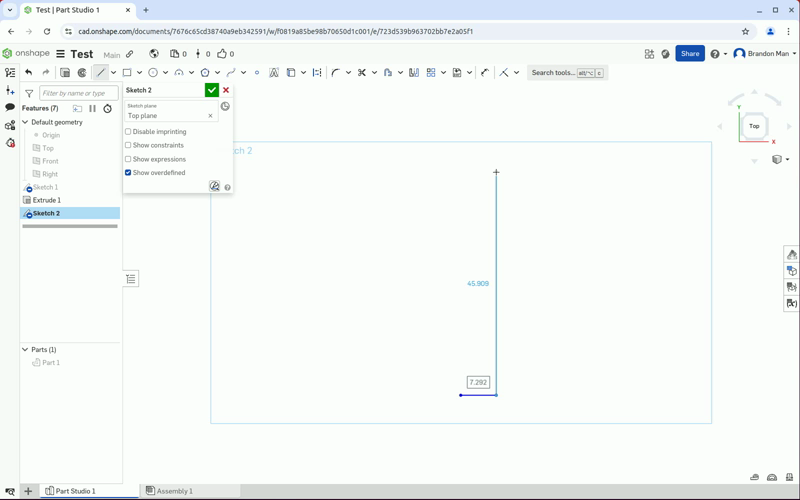
key_up(shift)
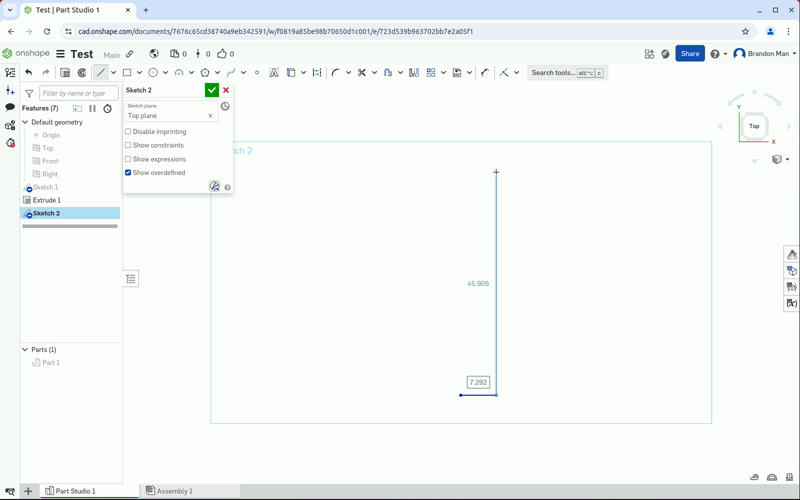
key_down(shift)
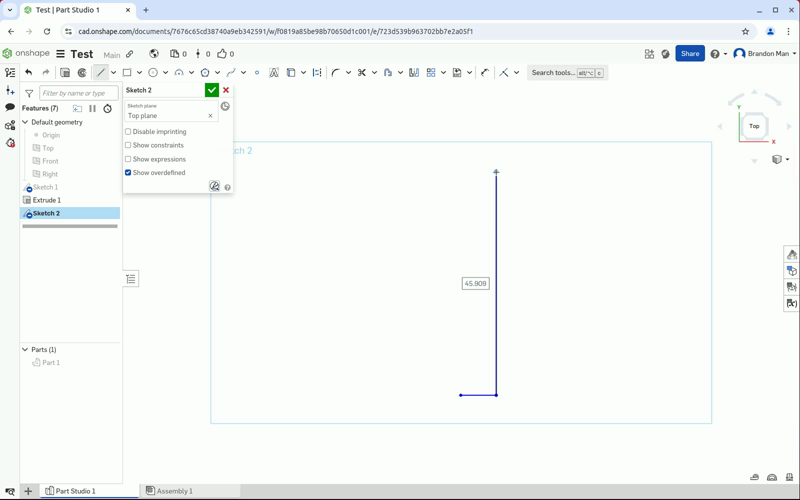
mouse_move(526, 171)
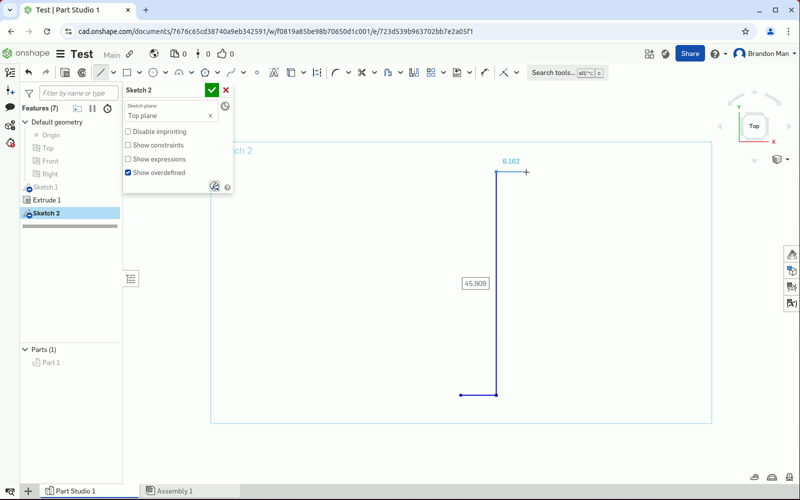
mouse_move(460, 171)
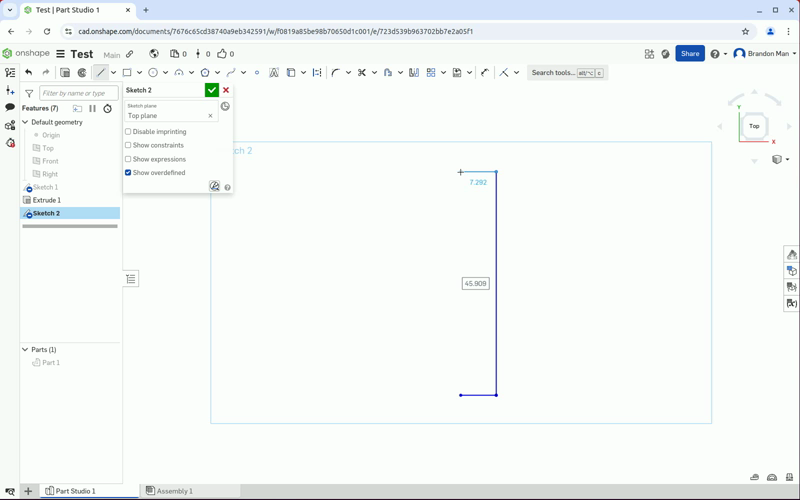
click(460, 171)
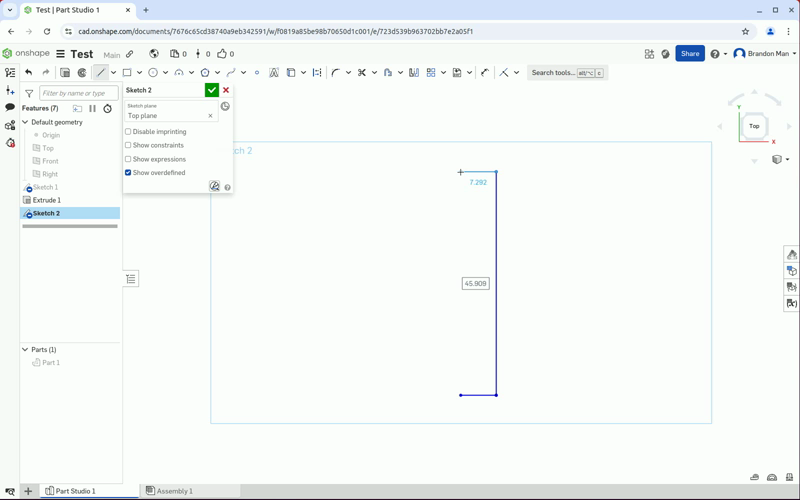
key_up(shift)
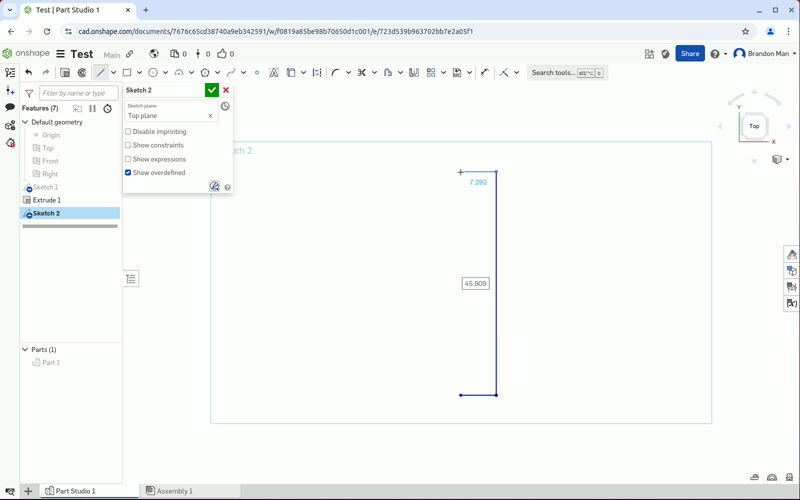
key_down(shift)
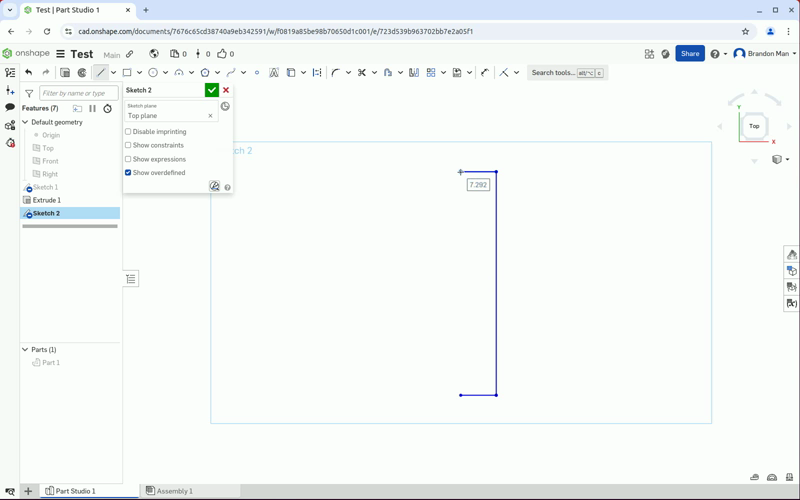
mouse_move(460, 395)
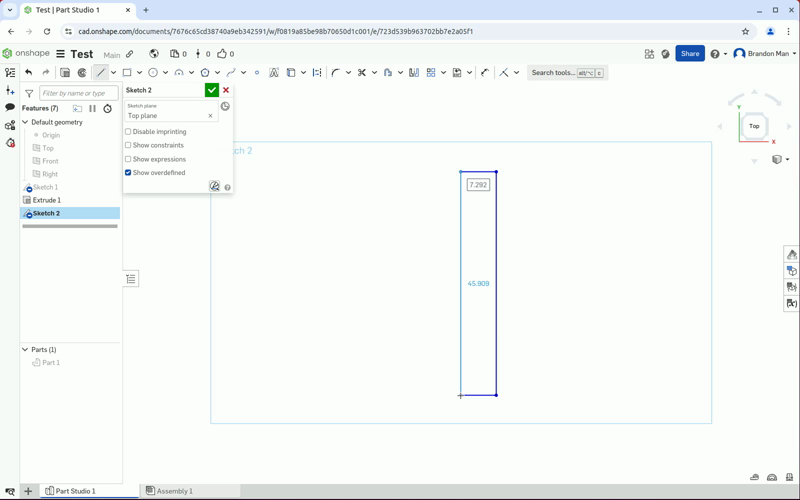
key_up(shift)
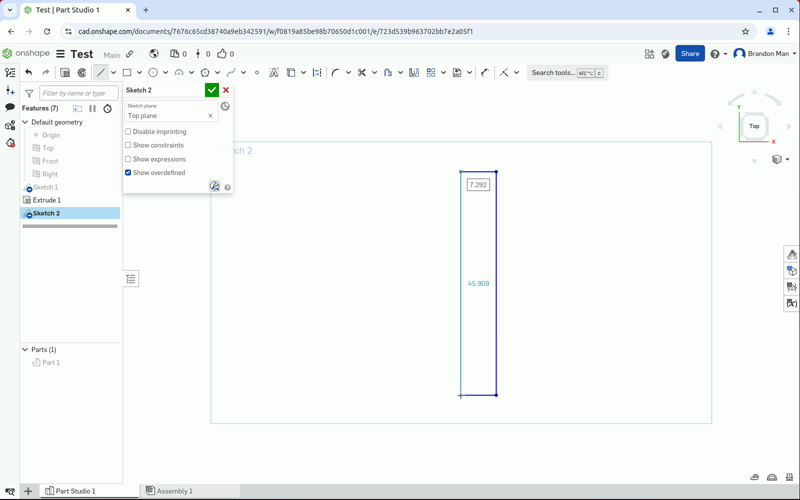
click(460, 395)
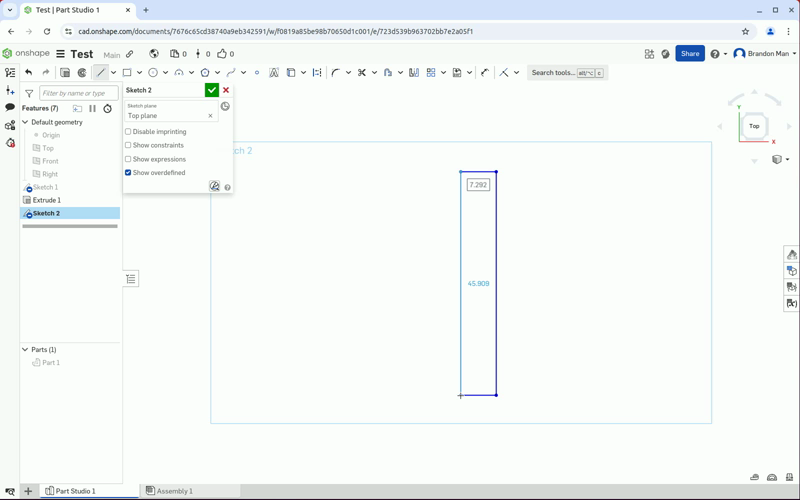
key(esc)
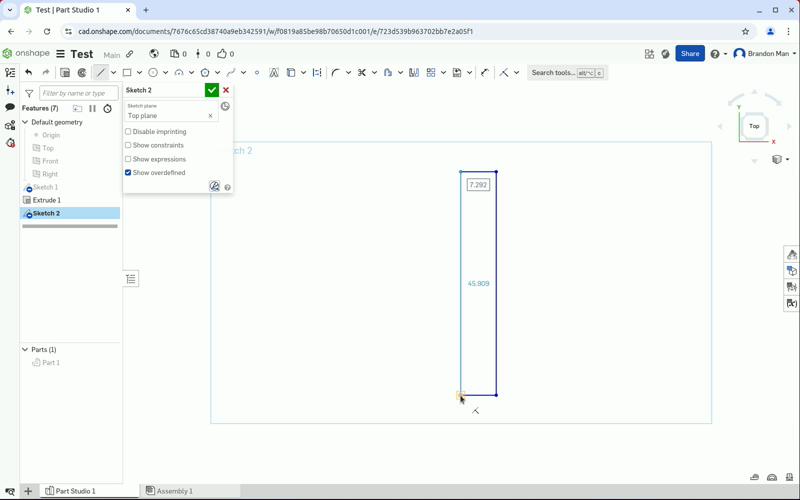
key(c)
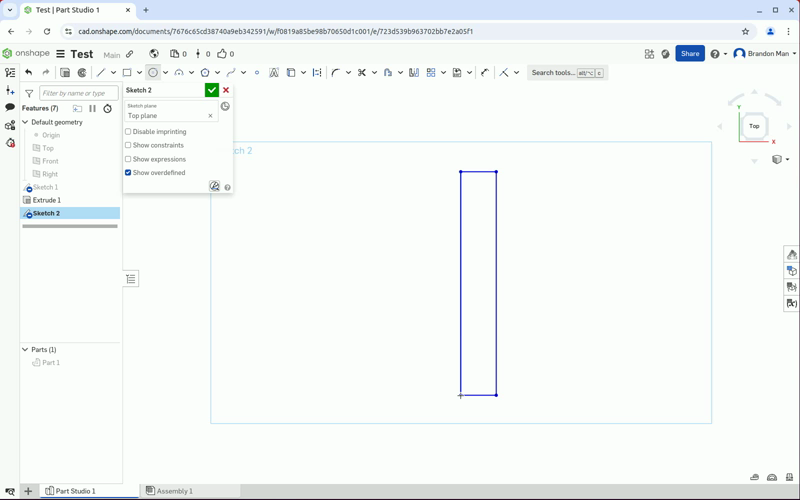
key_down(shift)
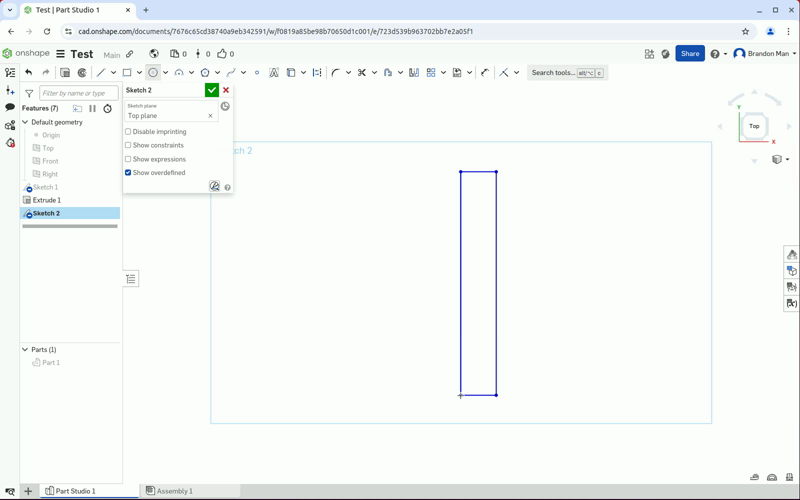
mouse_move(467, 353)
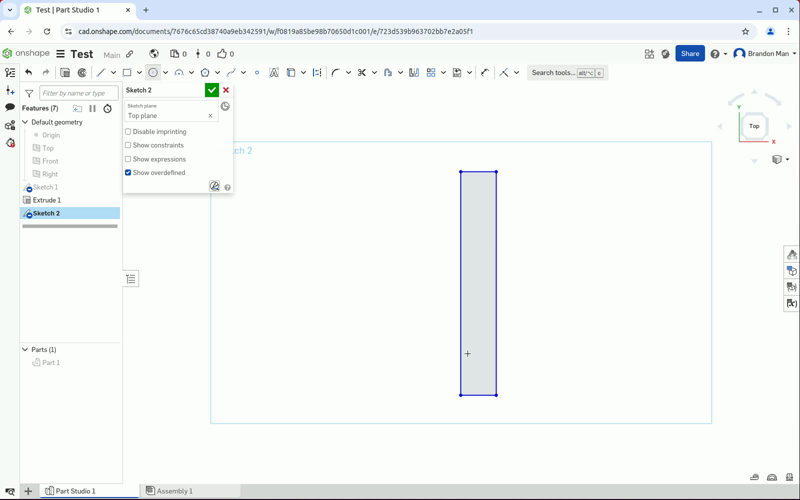
click(467, 353)
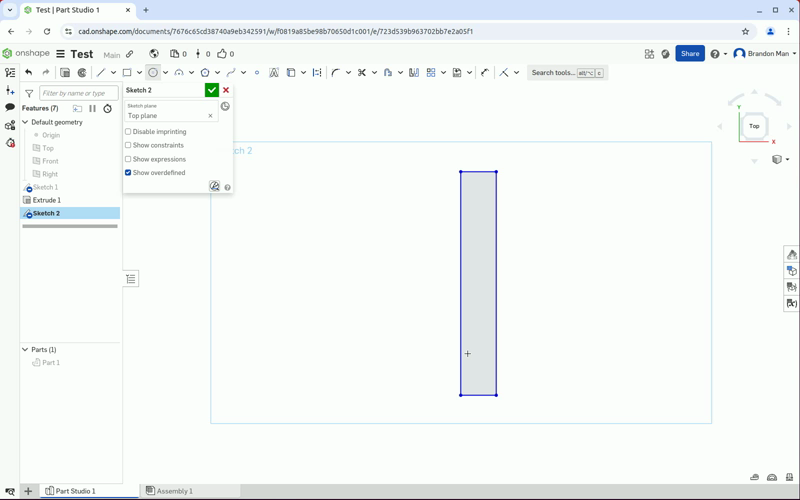
key_up(shift)
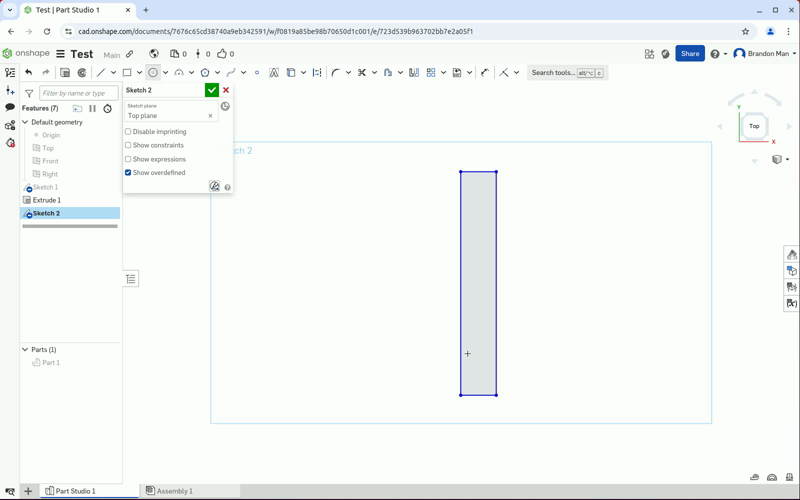
mouse_move(470, 353)
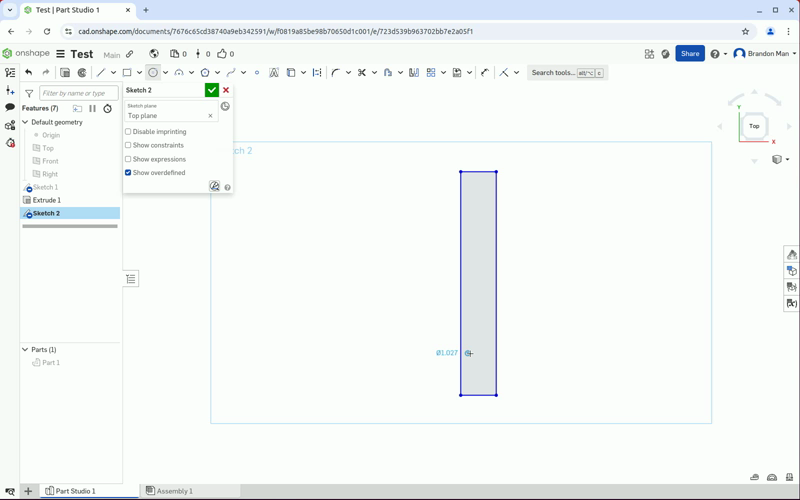
scroll(6)
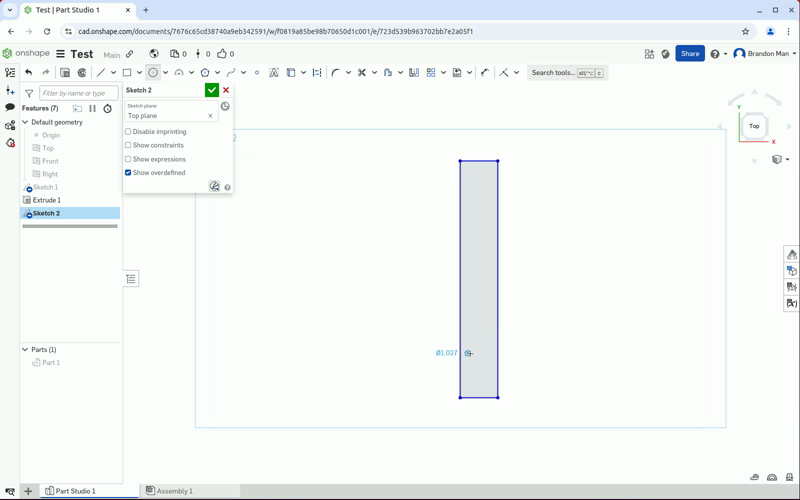
scroll(6)
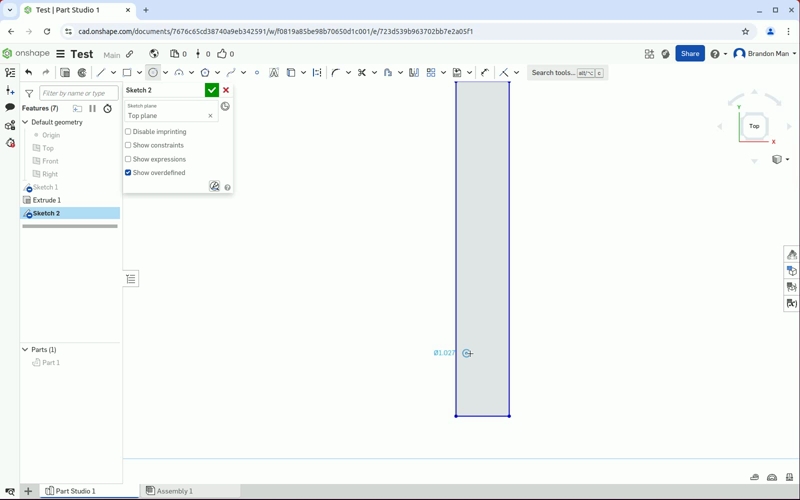
scroll(6)
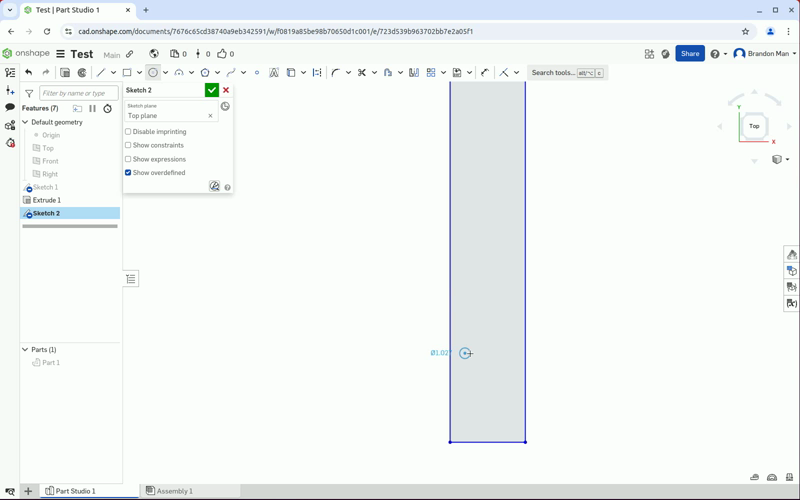
scroll(6)
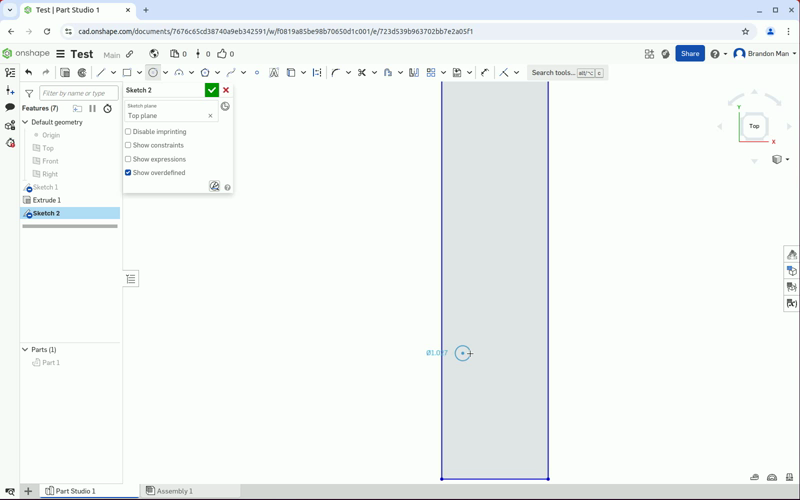
scroll(6)
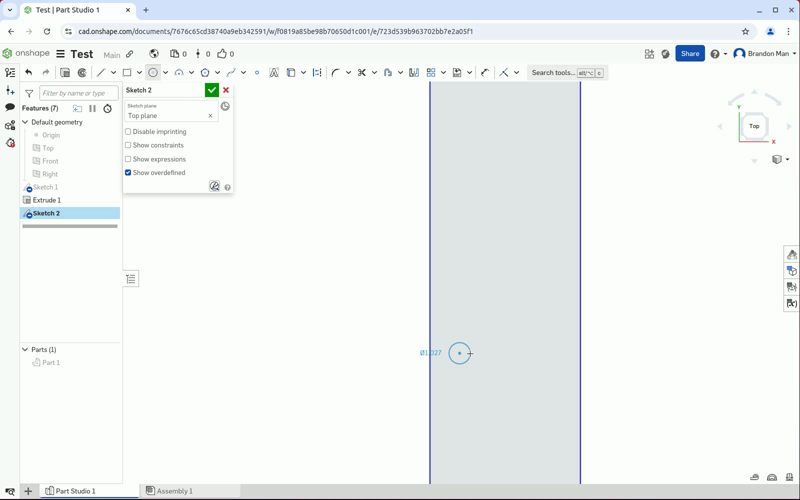
scroll(6)
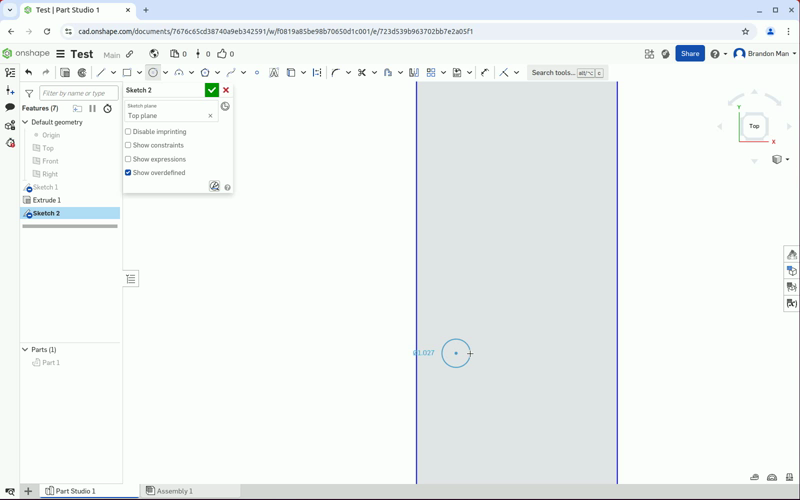
scroll(6)
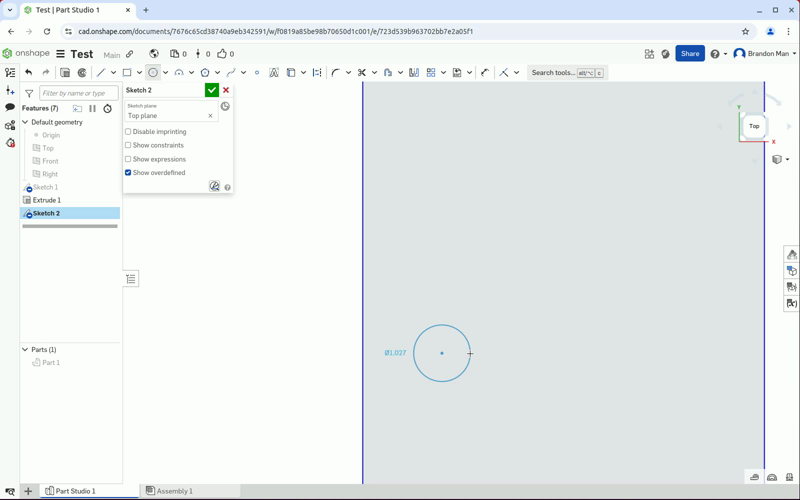
click(470, 353)
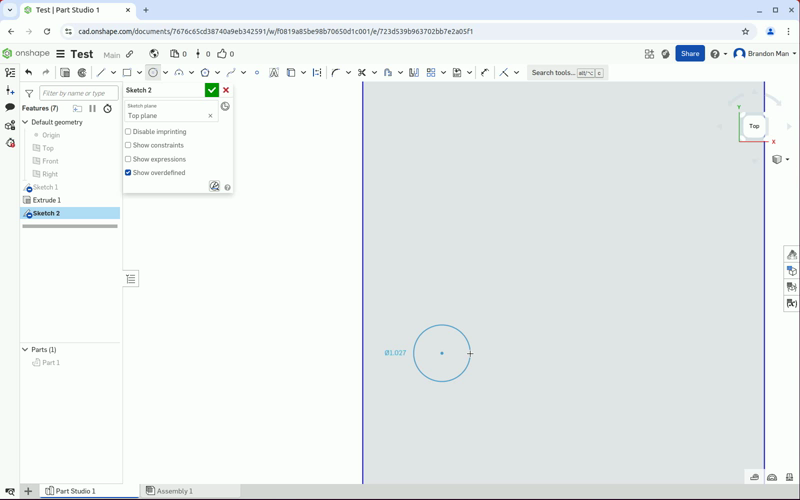
scroll(-6)
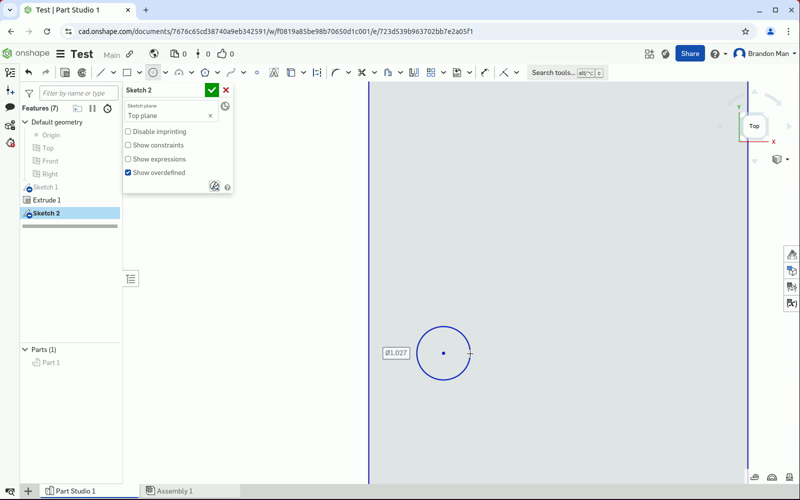
scroll(-6)
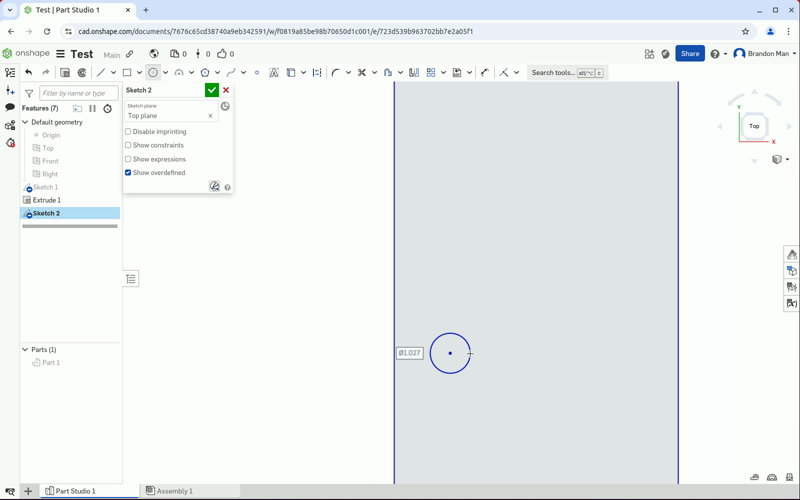
scroll(-6)
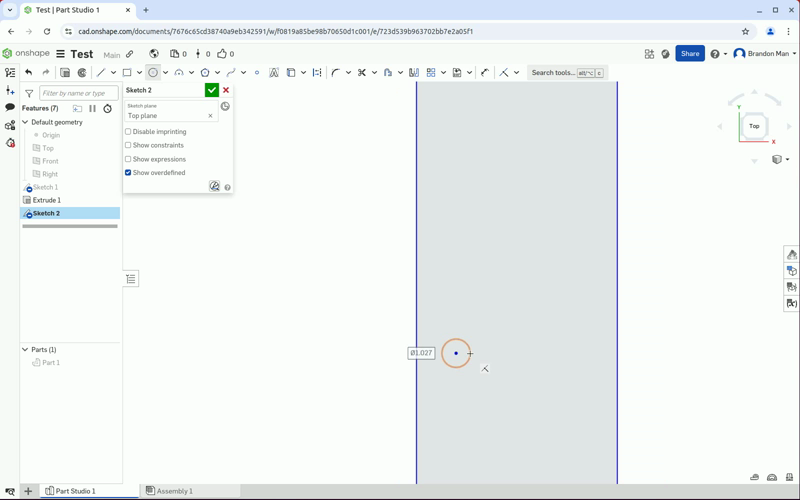
scroll(-6)
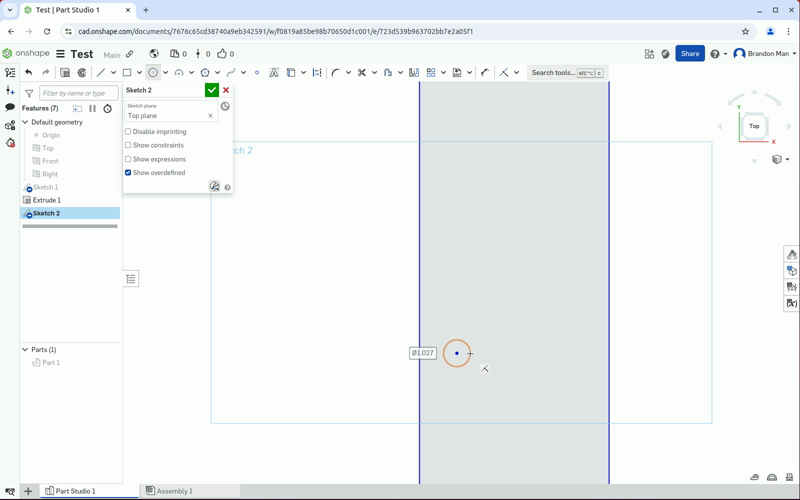
scroll(-6)
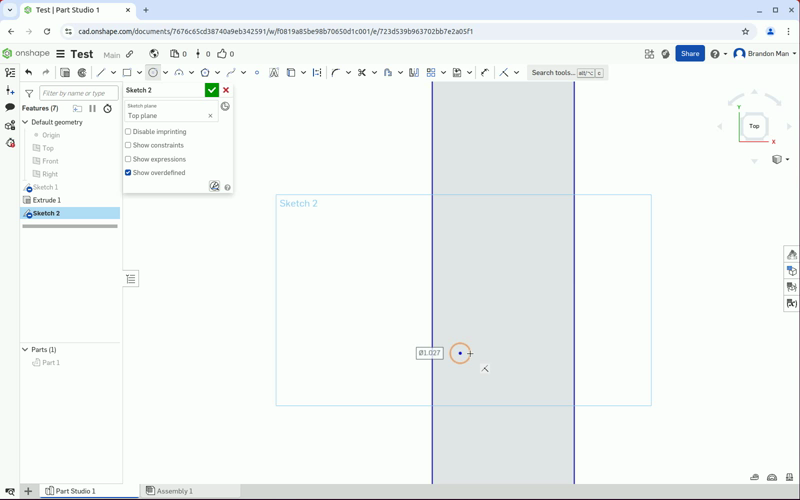
scroll(-6)
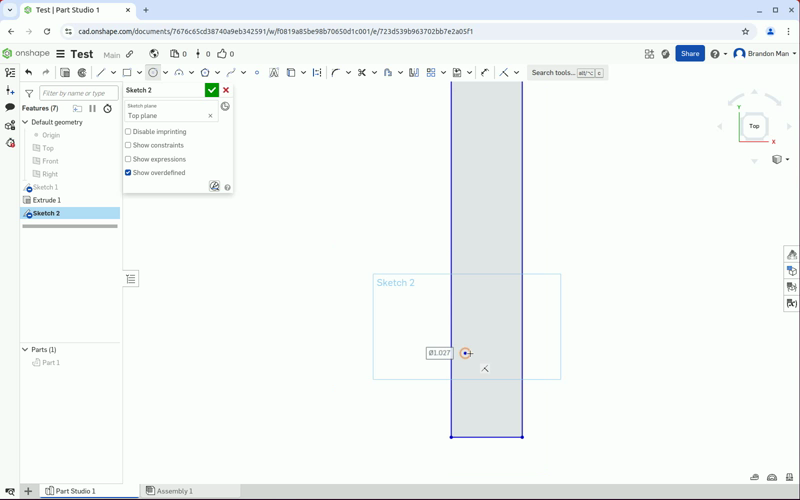
scroll(-6)
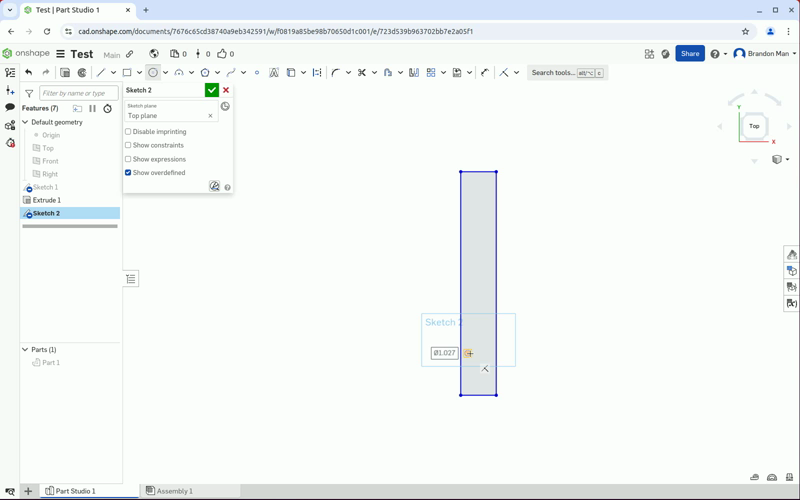
key(esc)
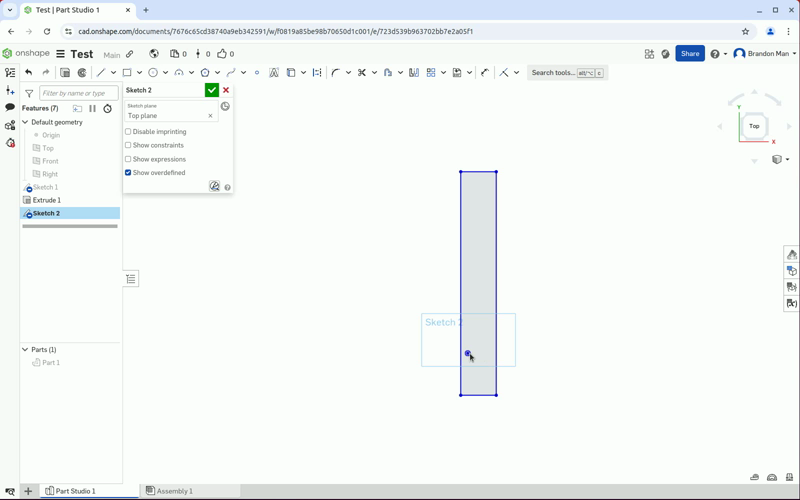
key(c)
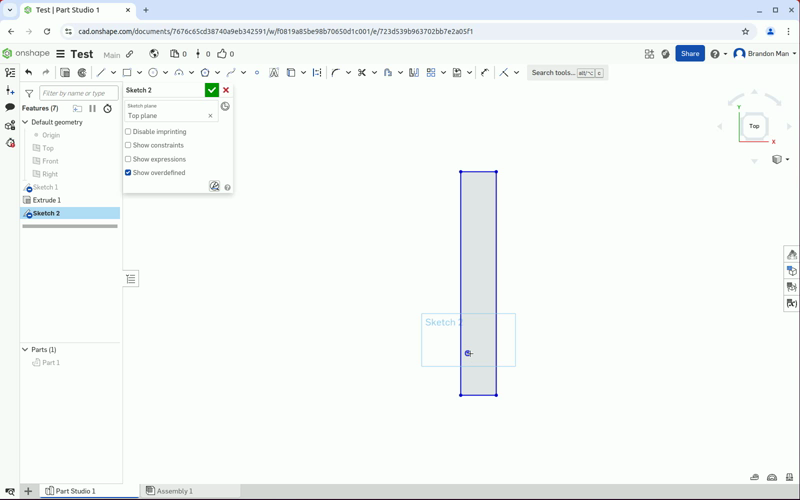
key_down(shift)
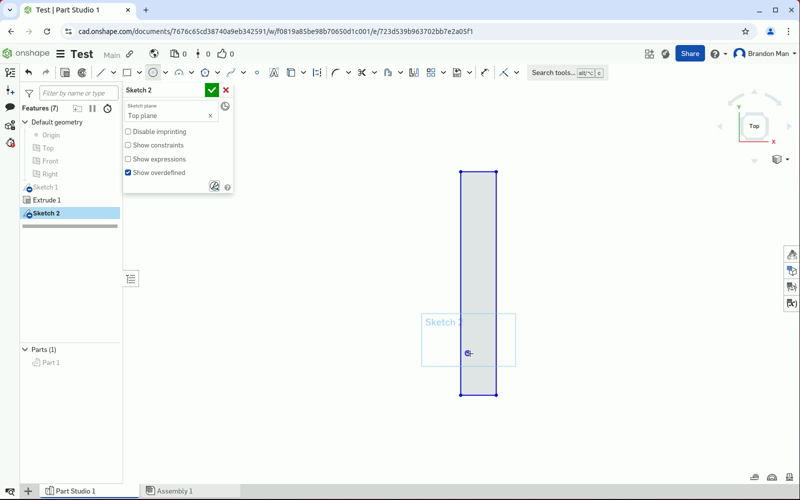
mouse_move(467, 336)
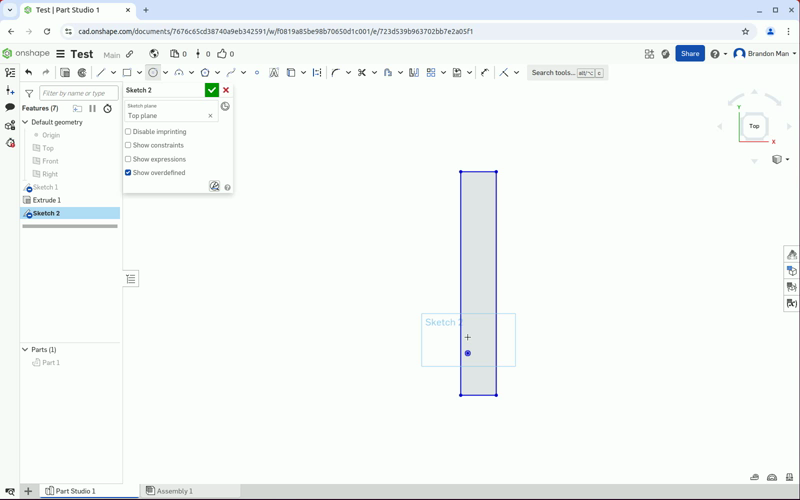
click(467, 336)
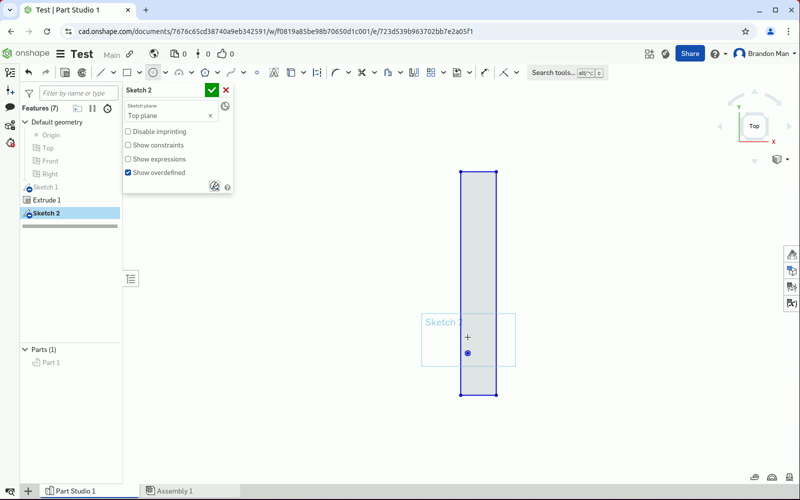
key_up(shift)
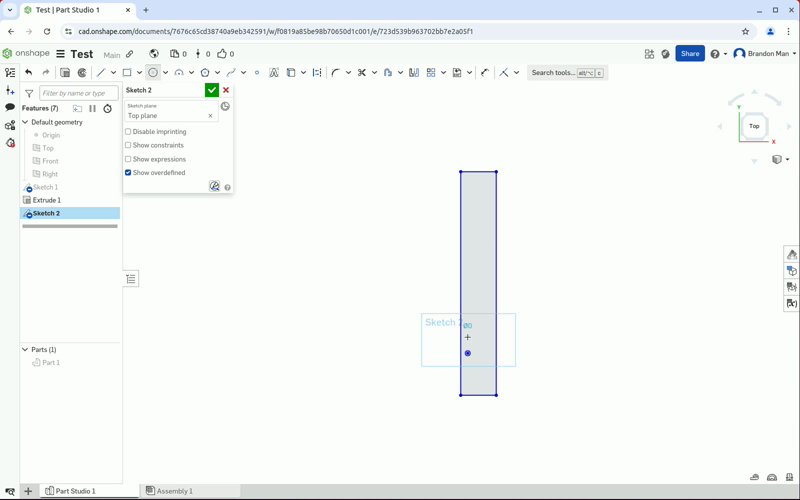
mouse_move(470, 336)
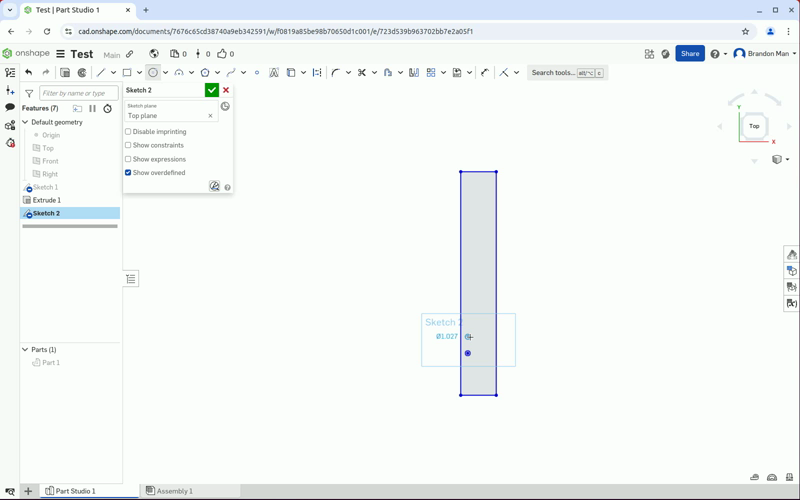
scroll(6)
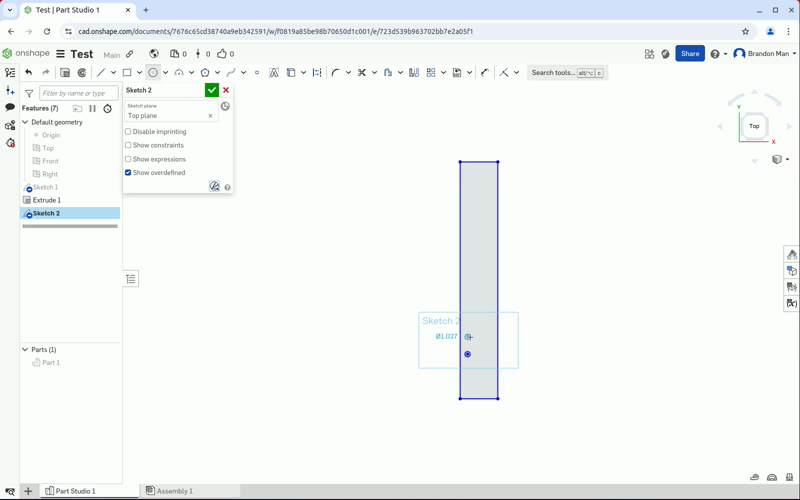
scroll(6)
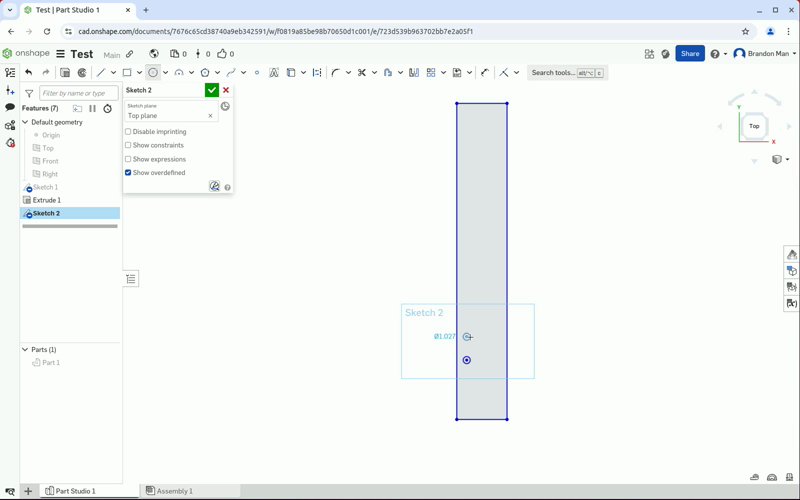
scroll(6)
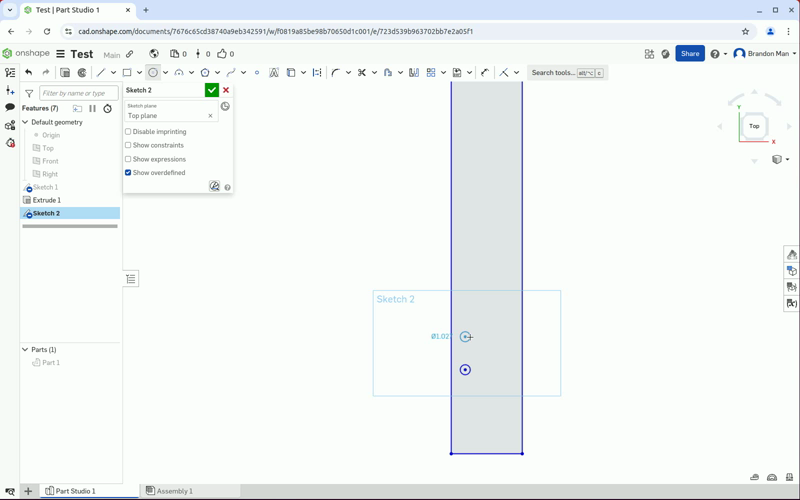
scroll(6)
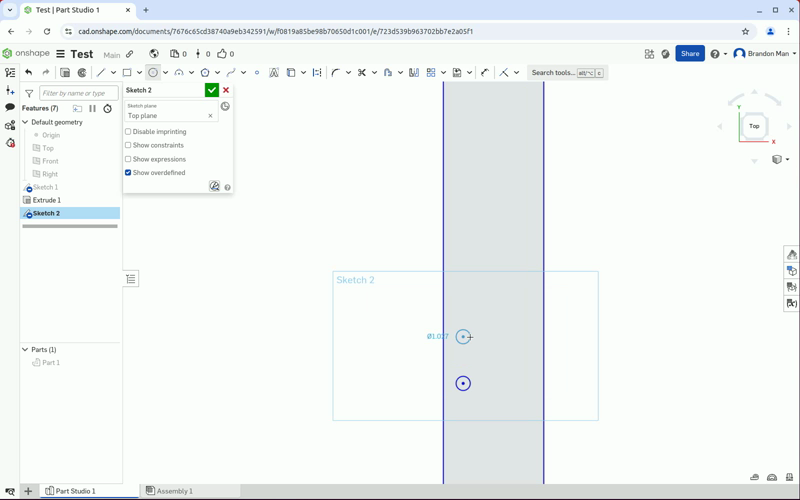
scroll(6)
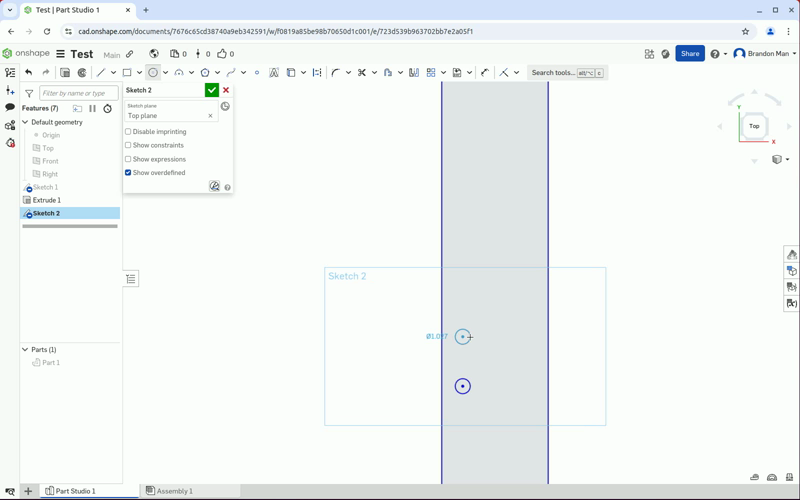
scroll(6)
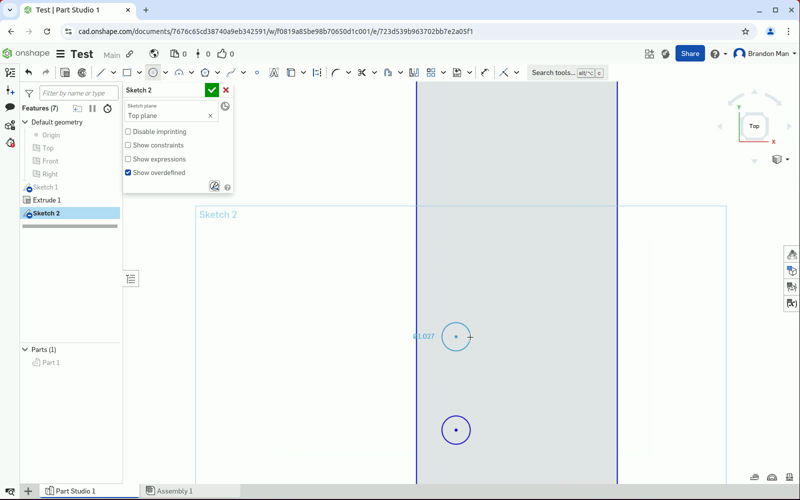
scroll(6)
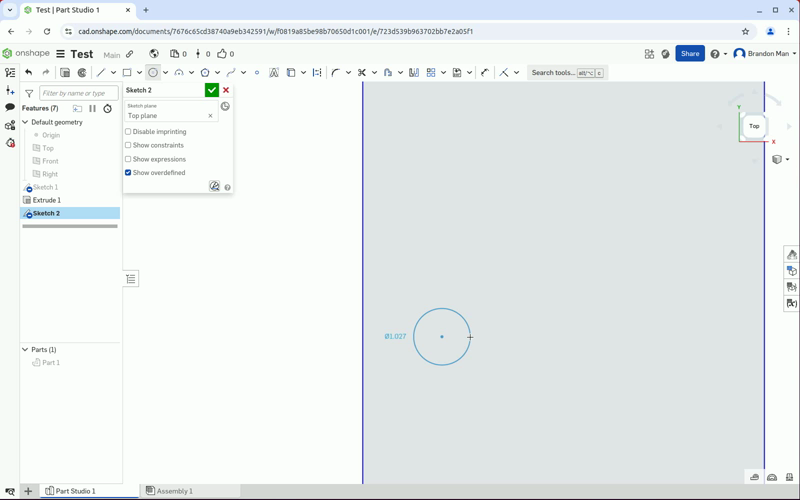
click(470, 336)
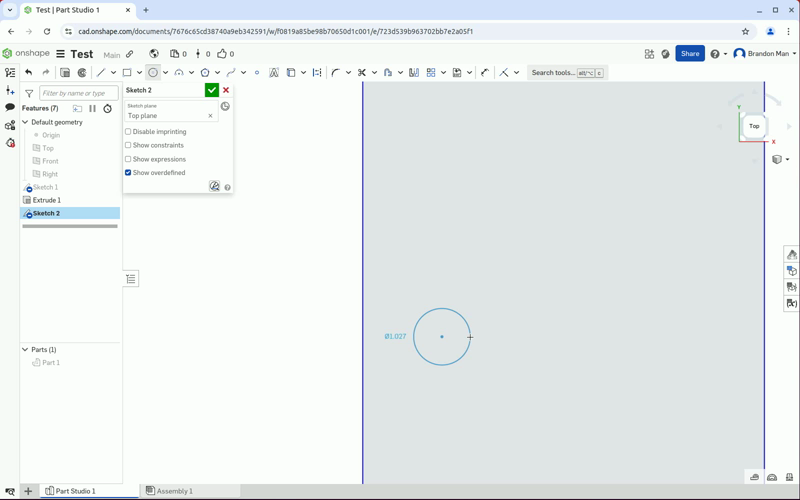
scroll(-6)
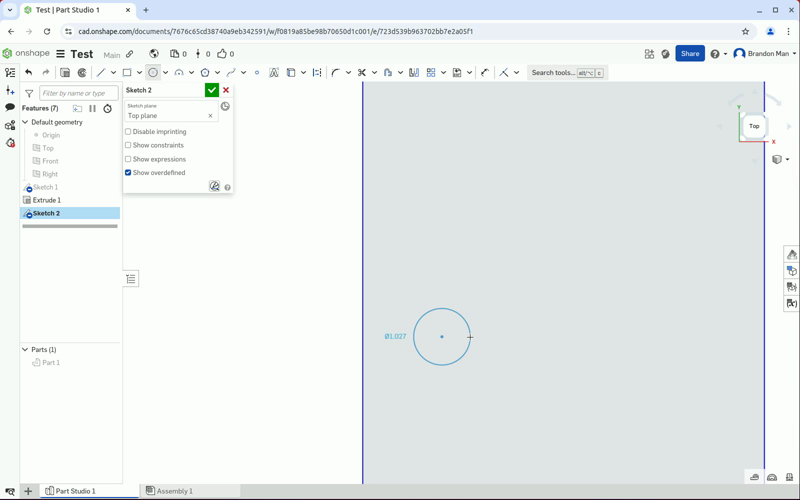
scroll(-6)
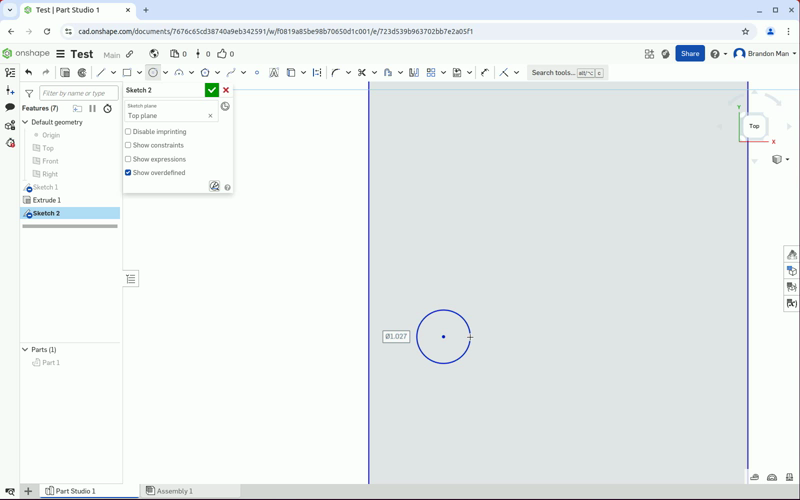
scroll(-6)
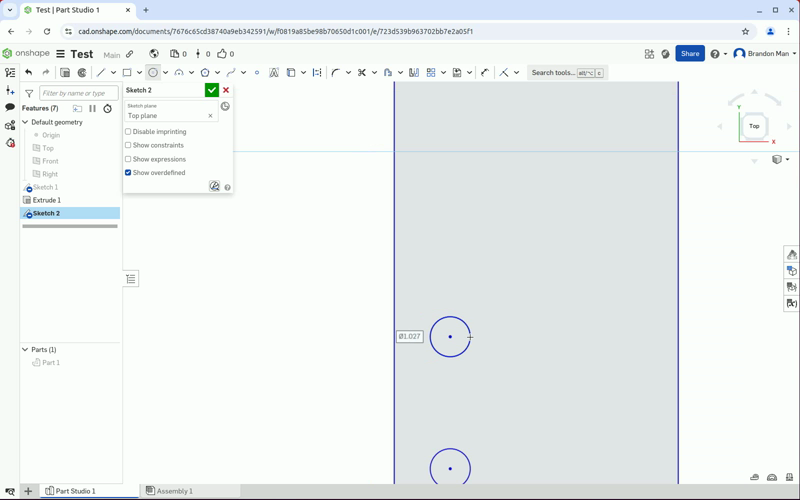
scroll(-6)
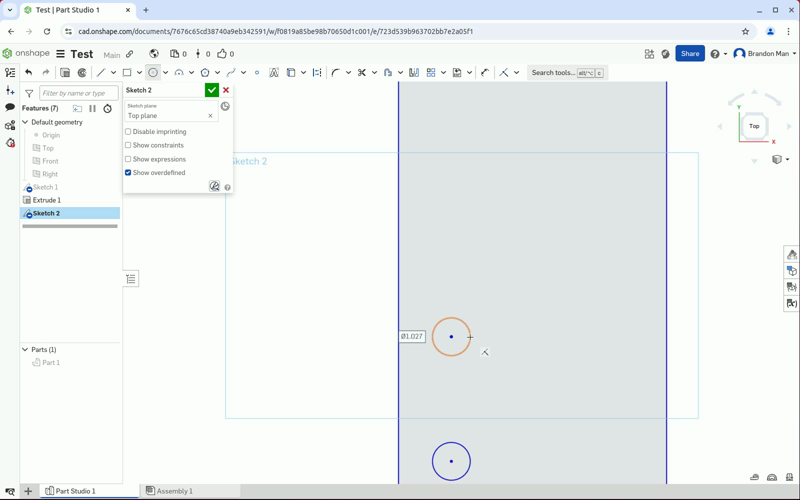
scroll(-6)
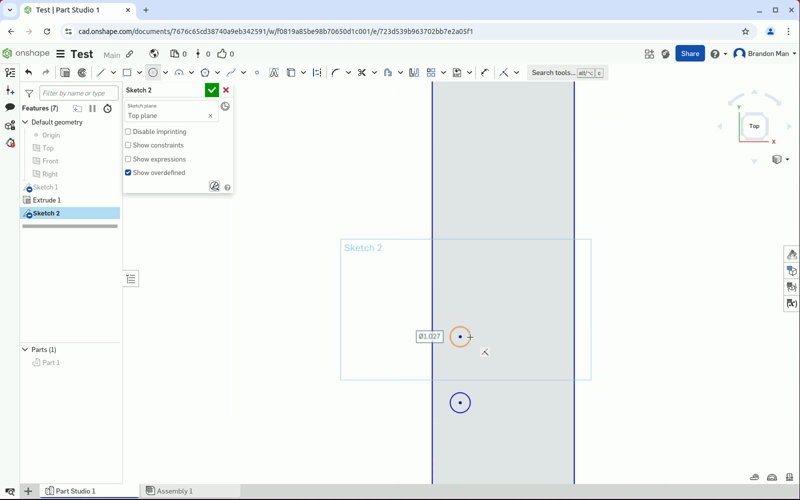
scroll(-6)
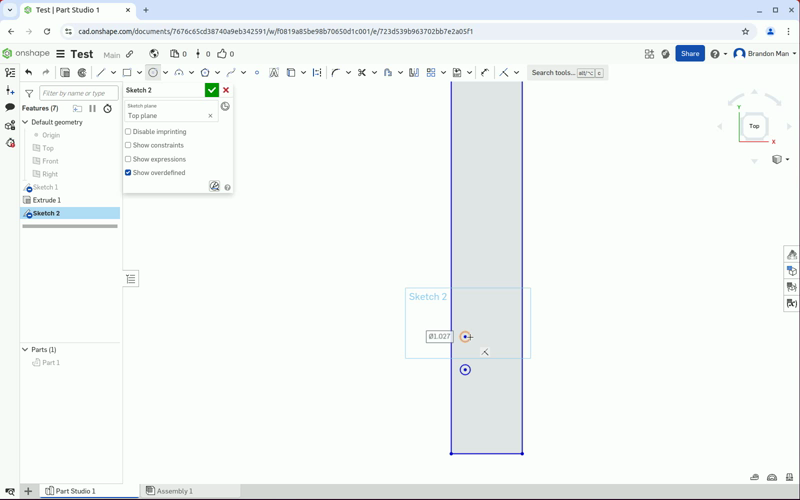
scroll(-6)
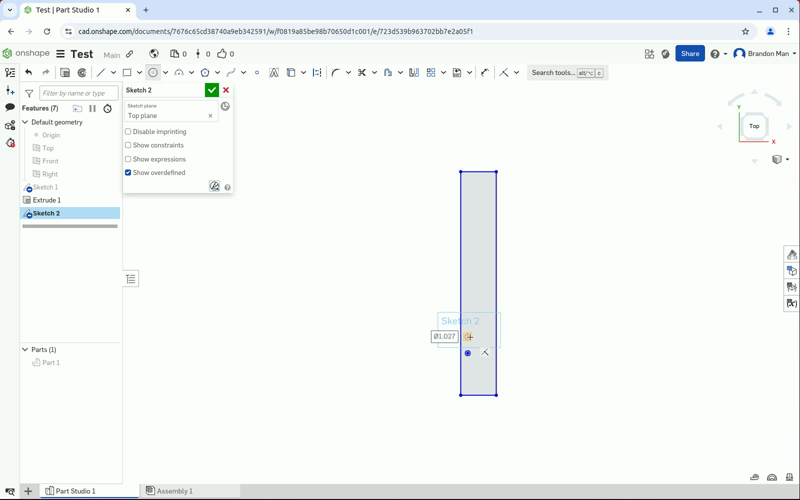
key(esc)
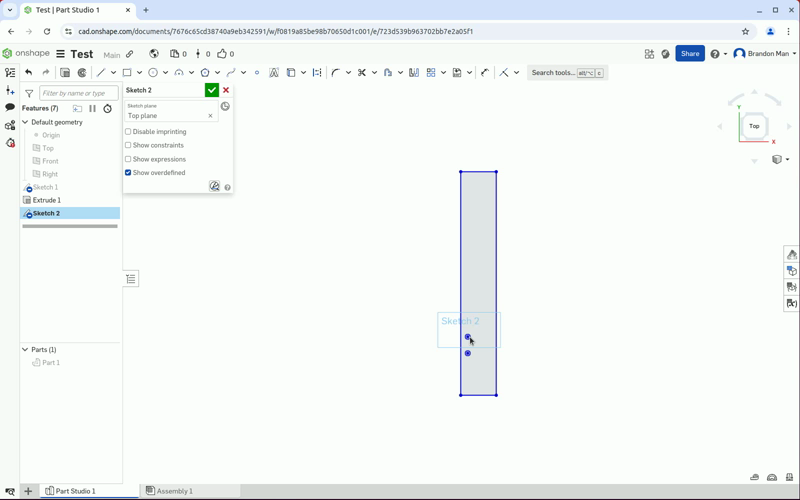
key(c)
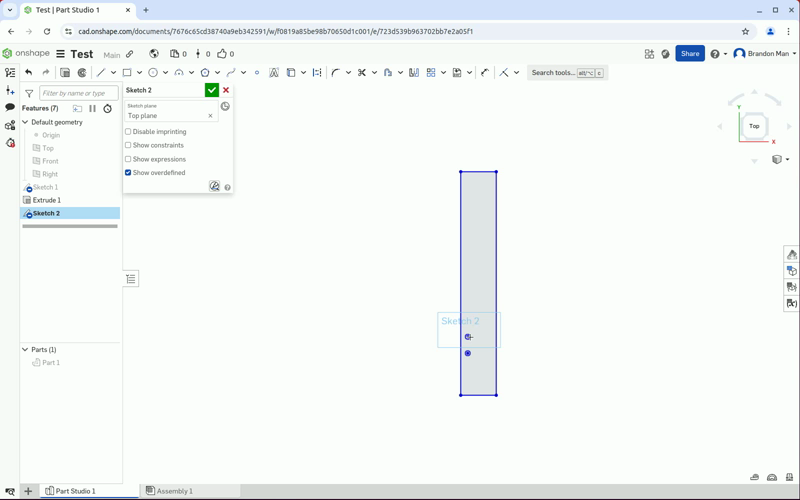
key_down(shift)
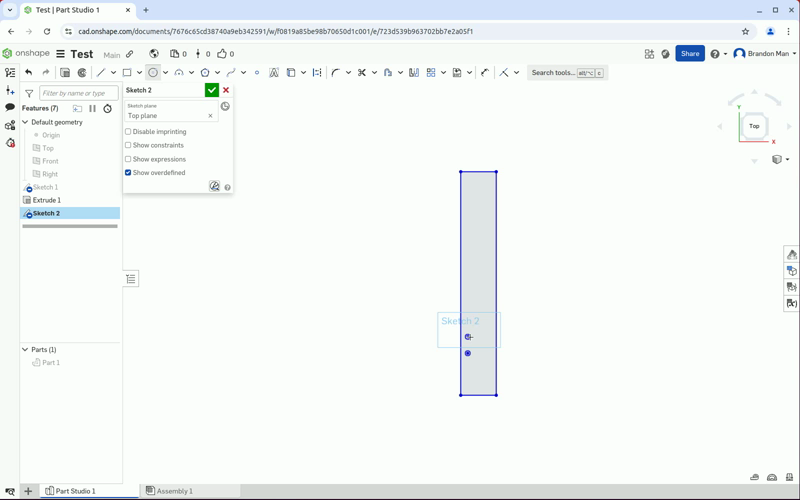
mouse_move(467, 197)
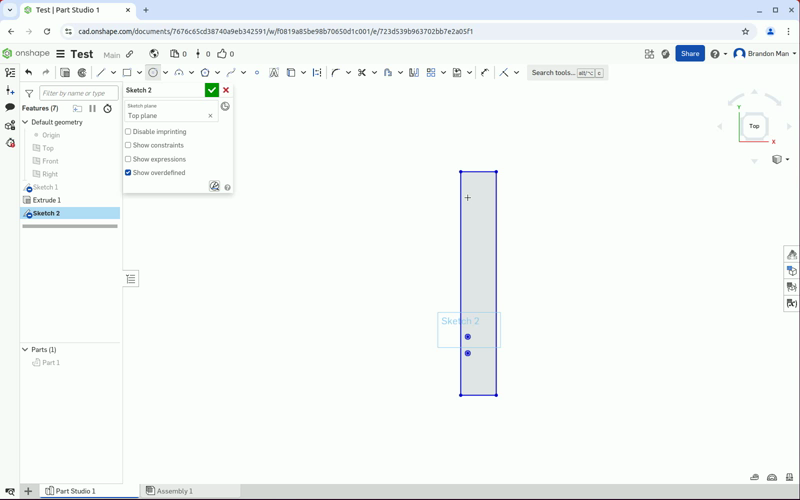
click(467, 197)
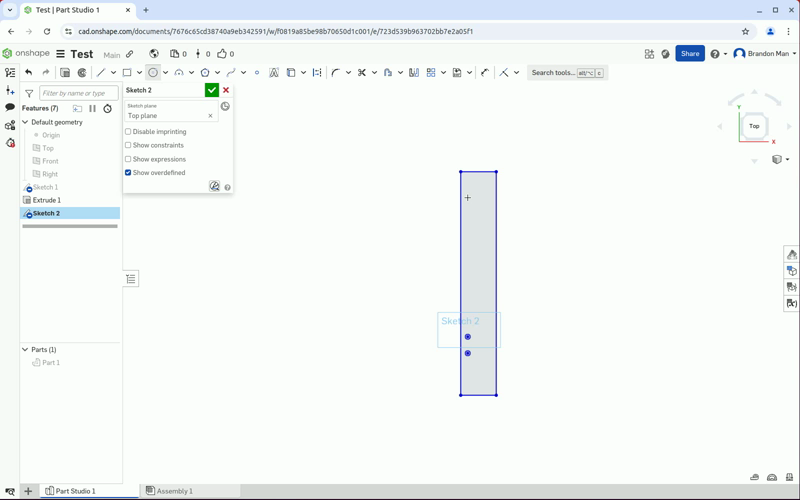
key_up(shift)
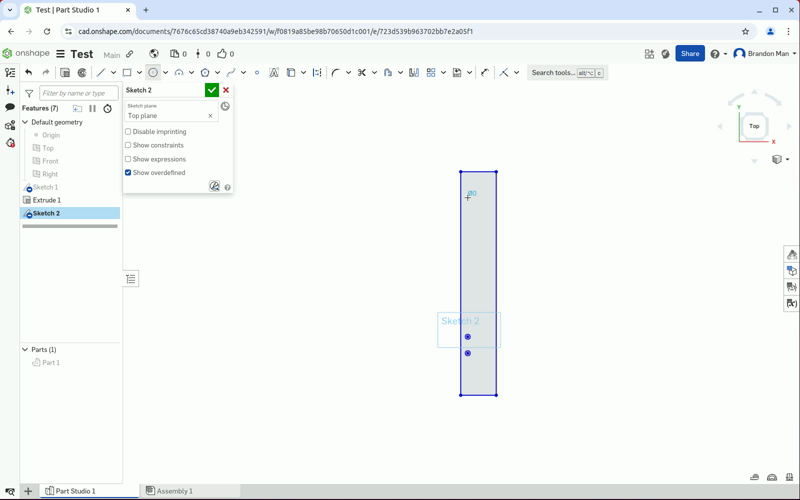
mouse_move(470, 197)
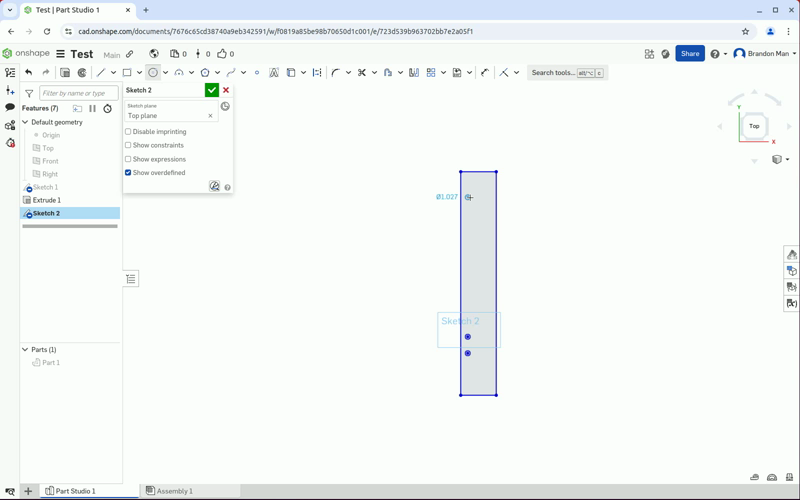
scroll(6)
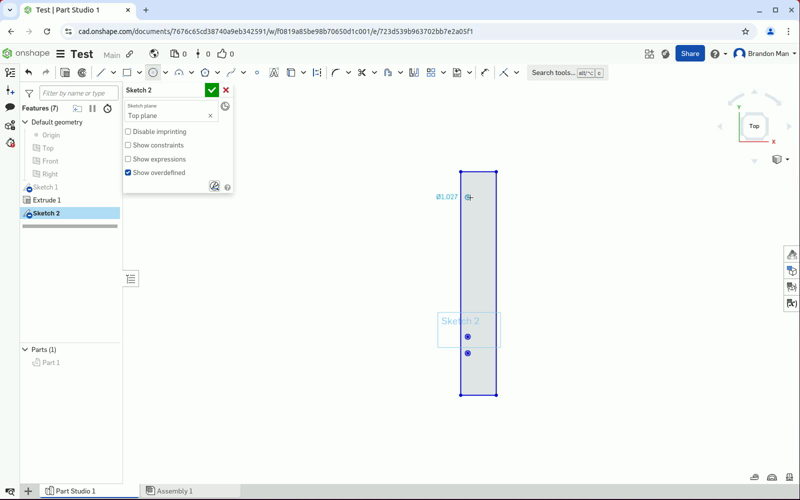
scroll(6)
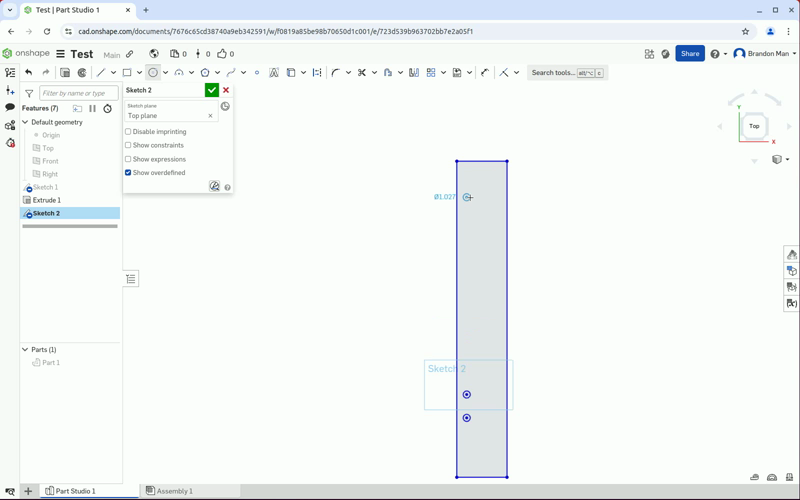
scroll(6)
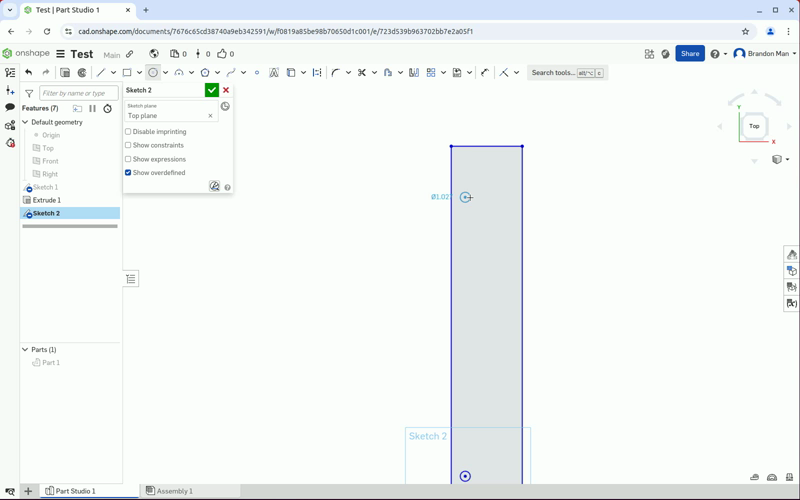
scroll(6)
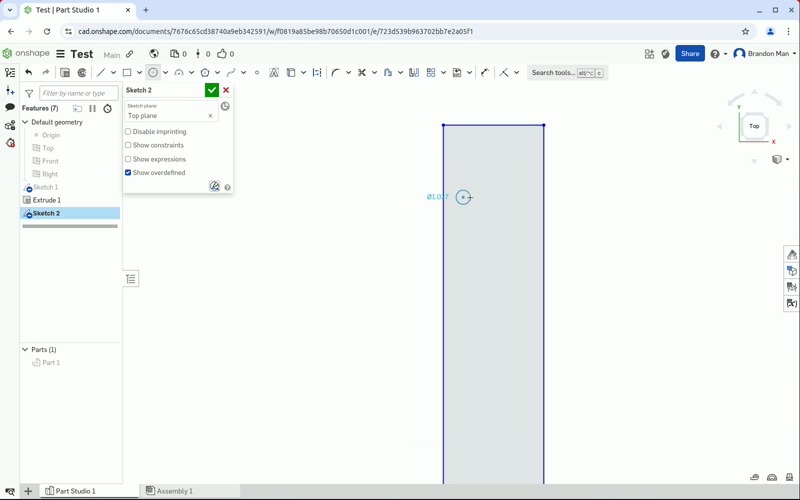
scroll(6)
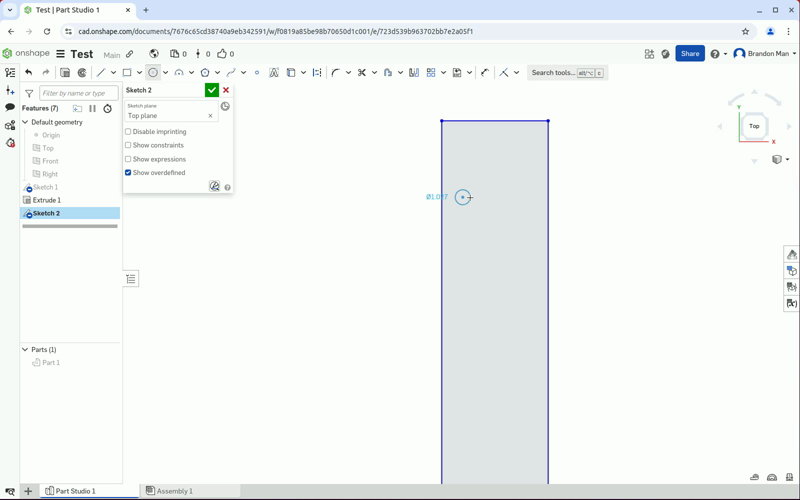
scroll(6)
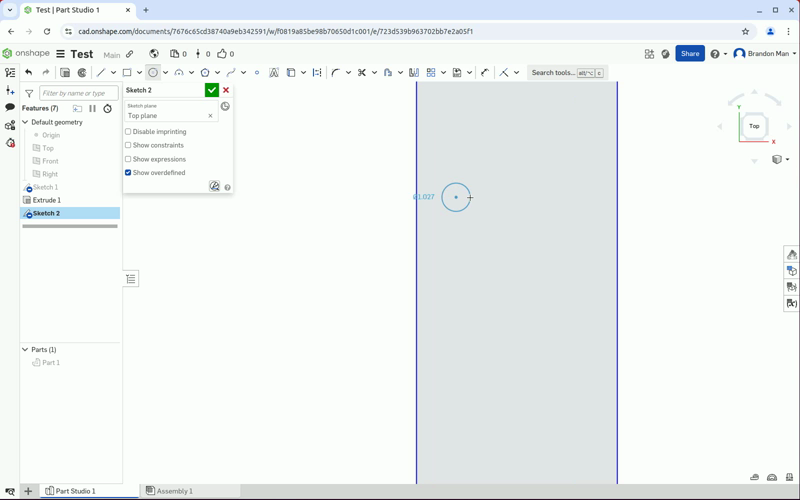
scroll(6)
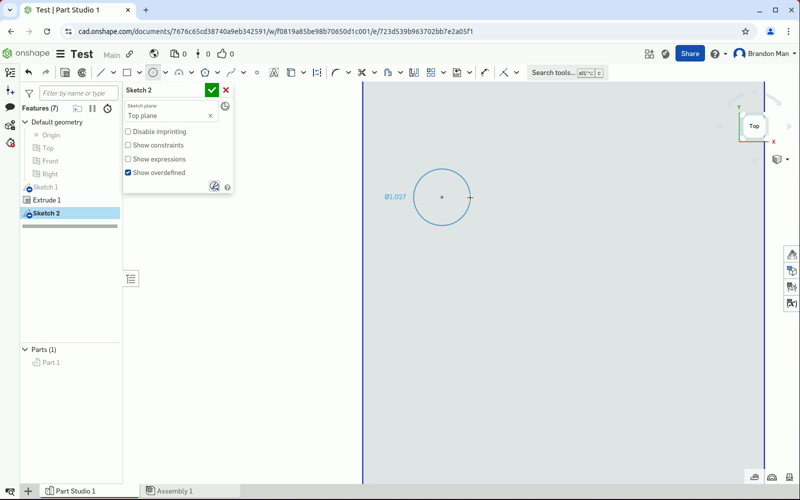
click(470, 197)
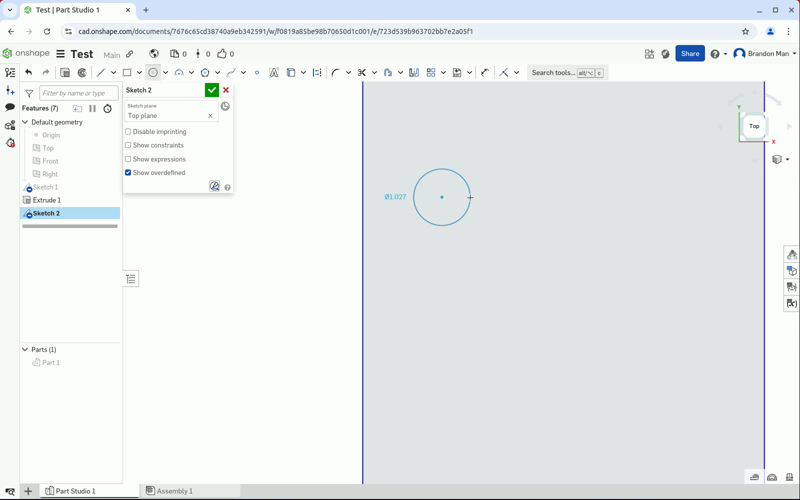
scroll(-6)
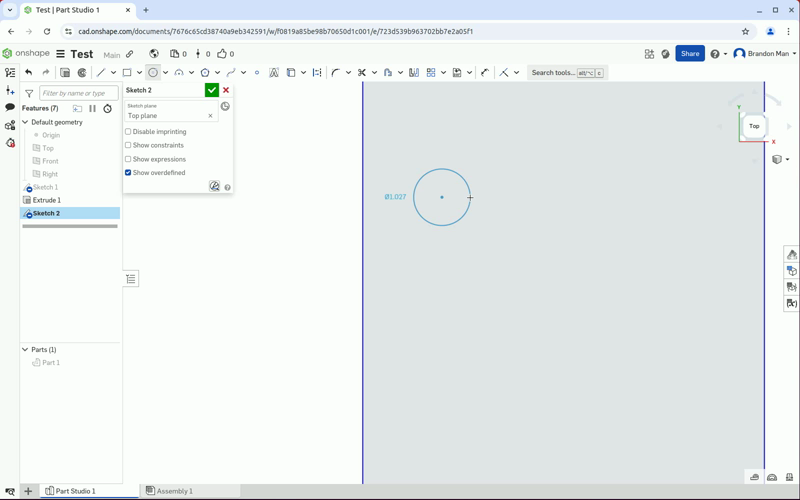
scroll(-6)
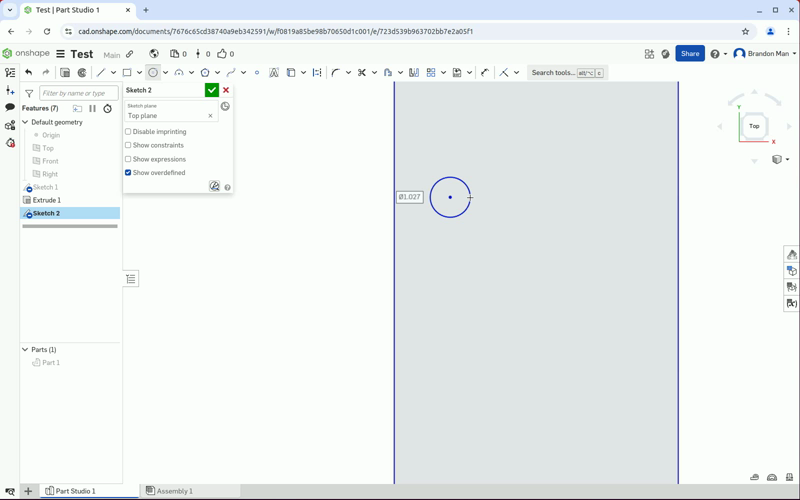
scroll(-6)
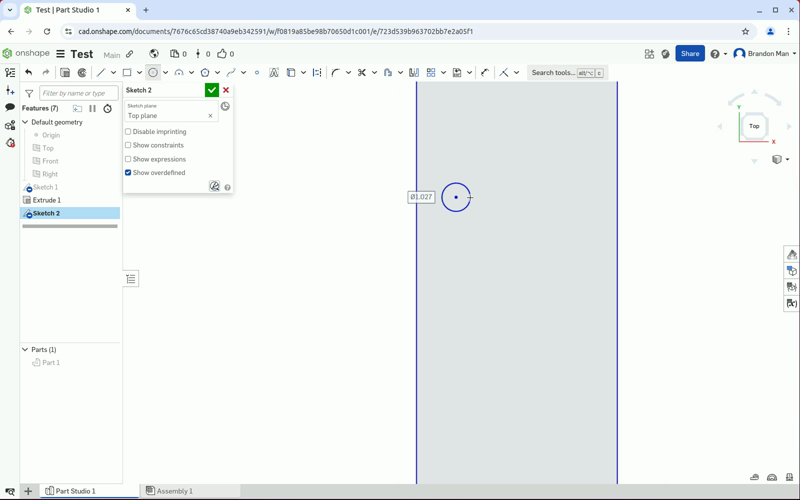
scroll(-6)
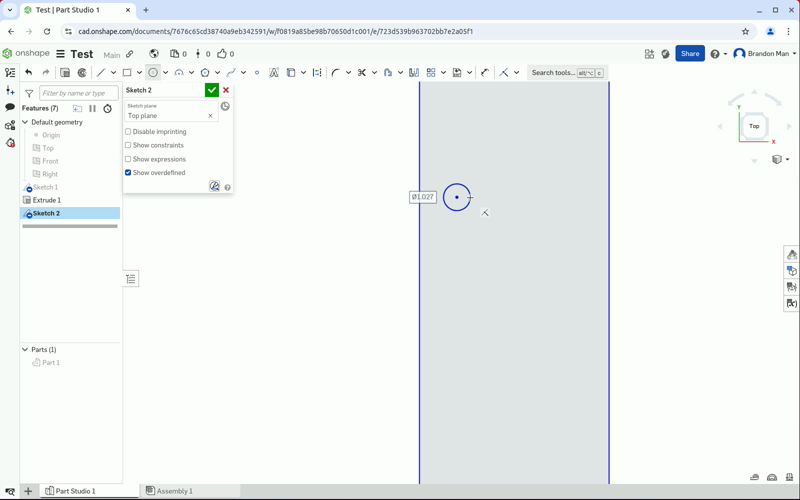
scroll(-6)
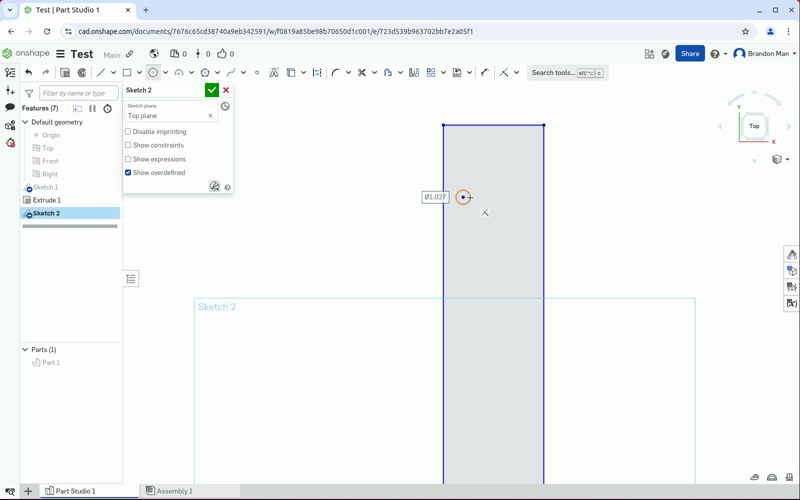
scroll(-6)
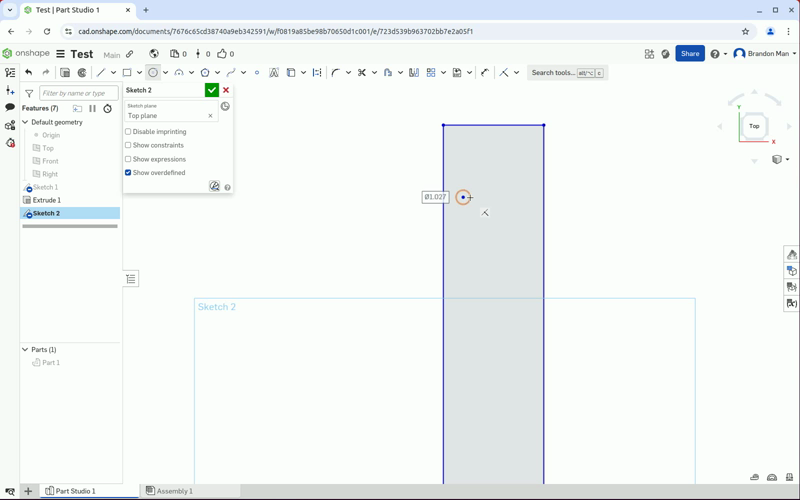
scroll(-6)
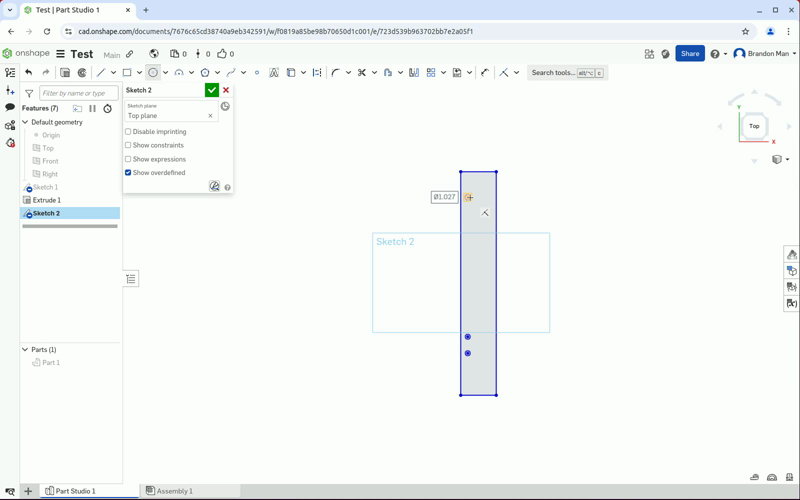
key(esc)
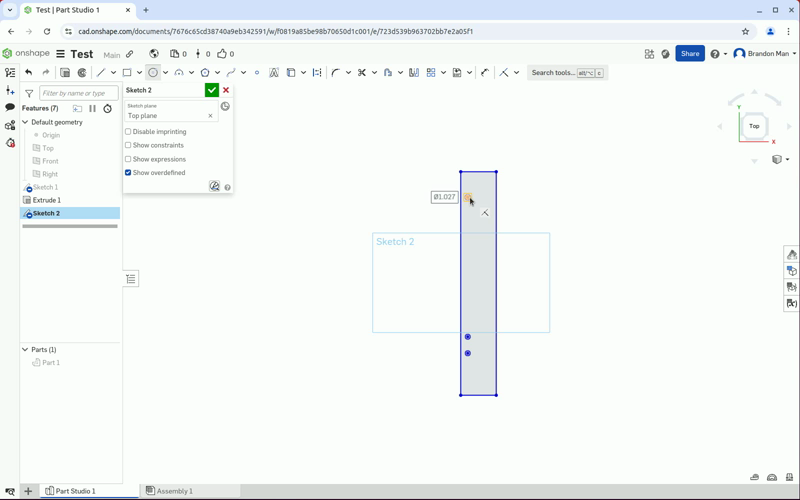
key(c)
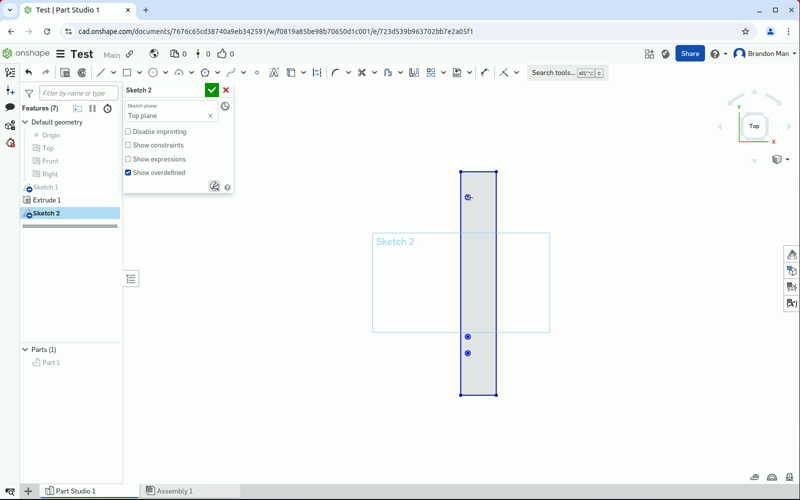
key_down(shift)
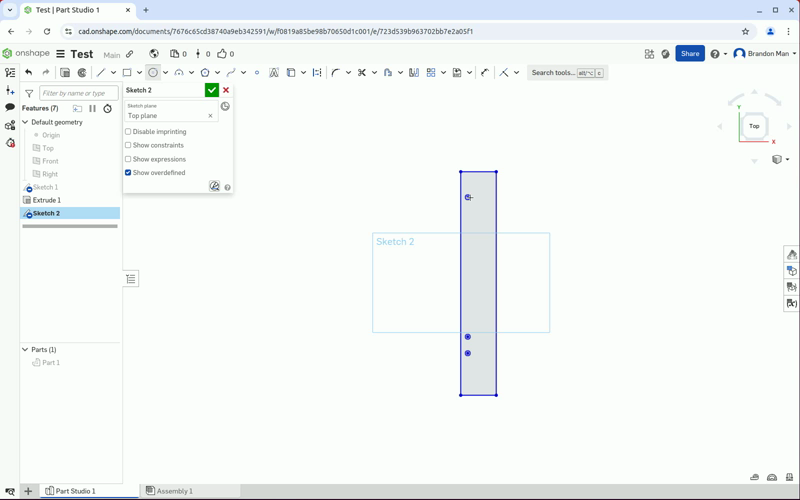
mouse_move(467, 180)
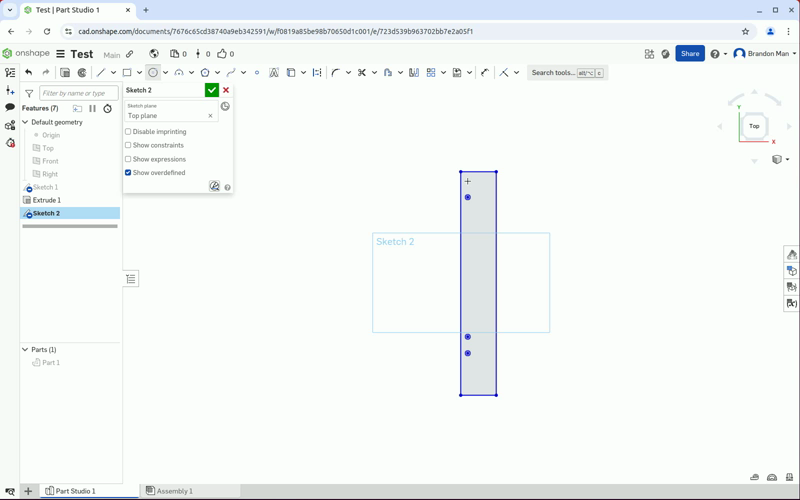
click(467, 180)
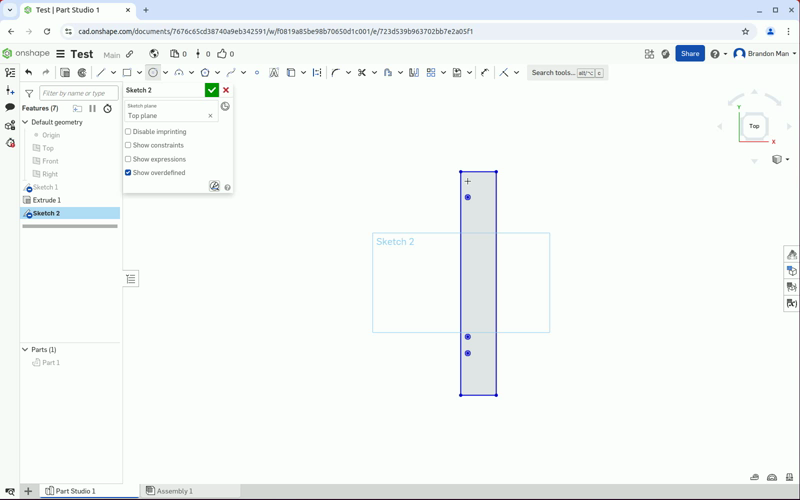
key_up(shift)
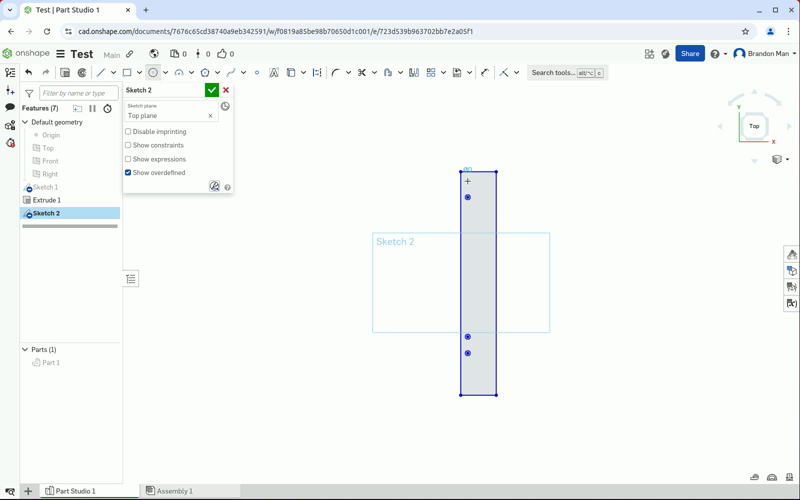
mouse_move(470, 180)
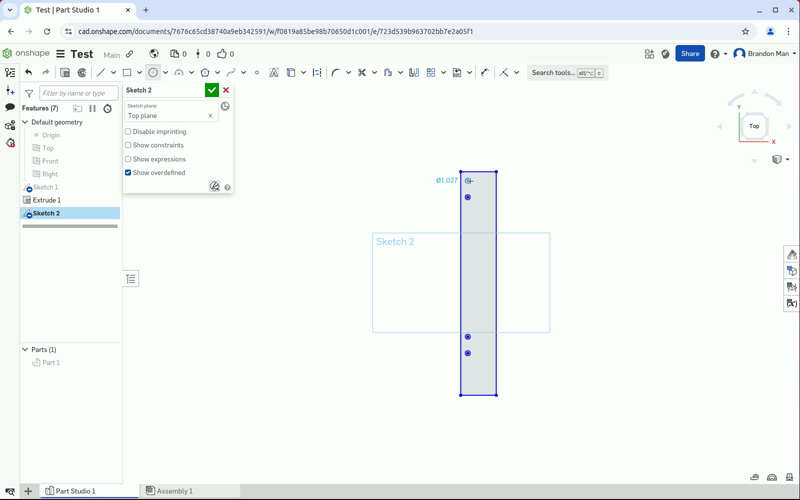
scroll(6)
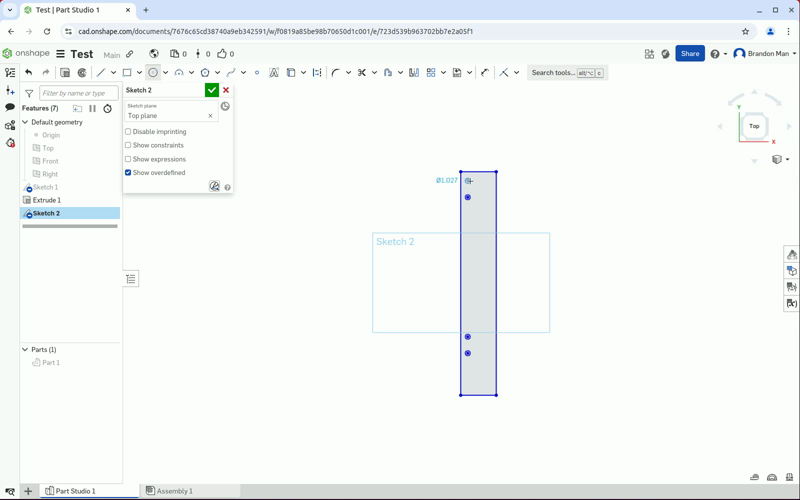
scroll(6)
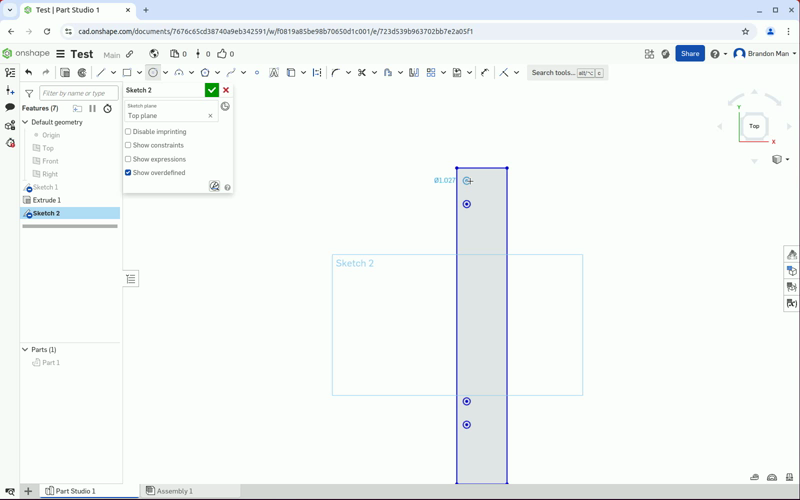
scroll(6)
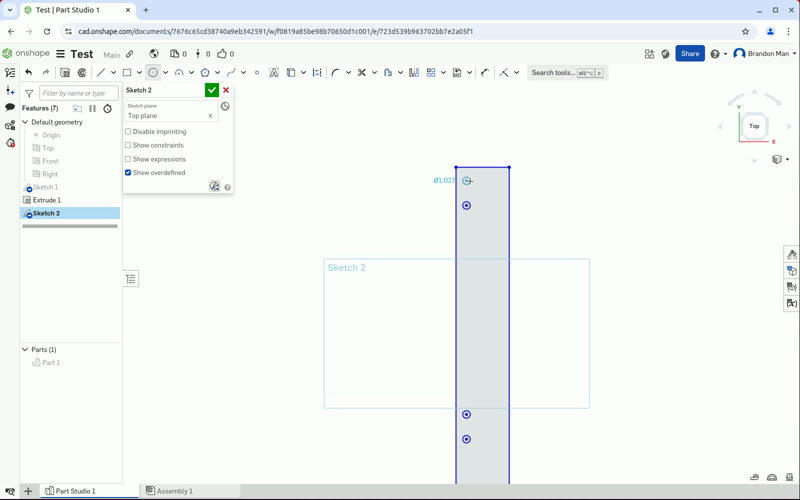
scroll(6)
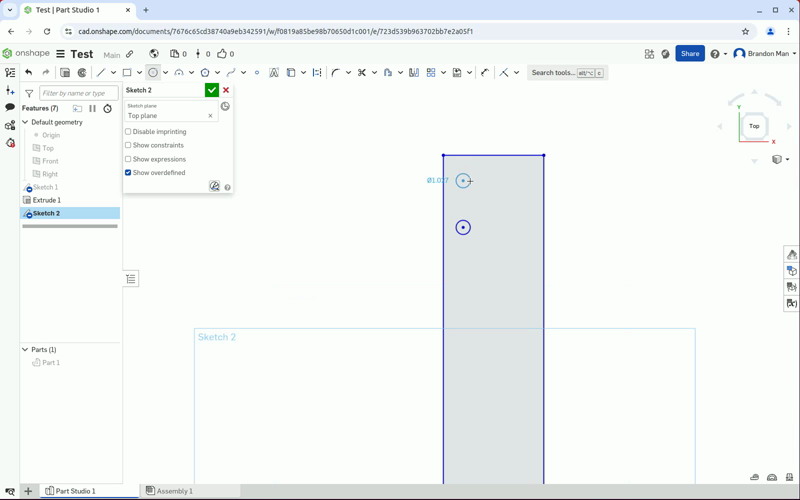
scroll(6)
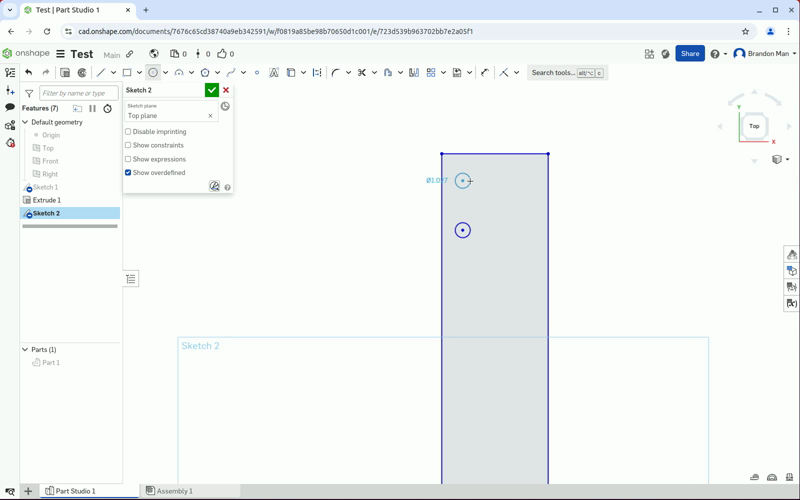
scroll(6)
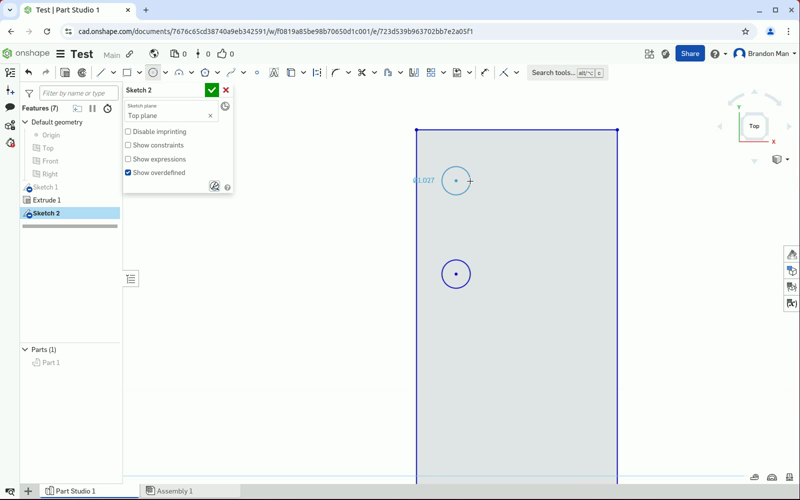
scroll(6)
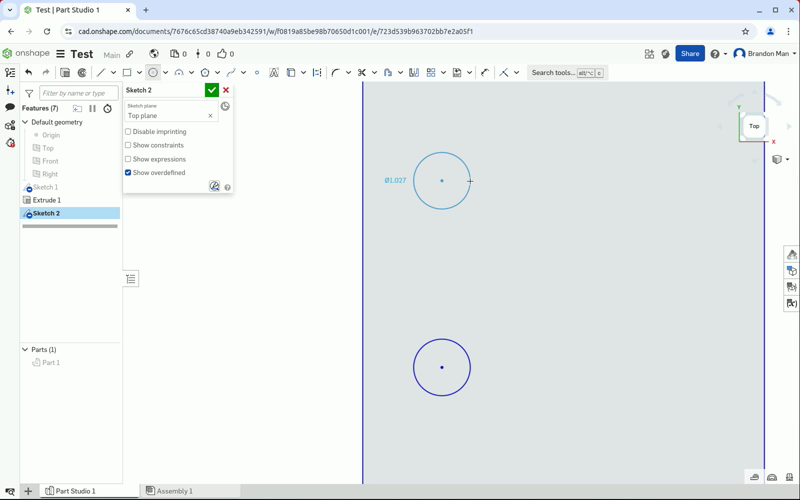
click(470, 180)
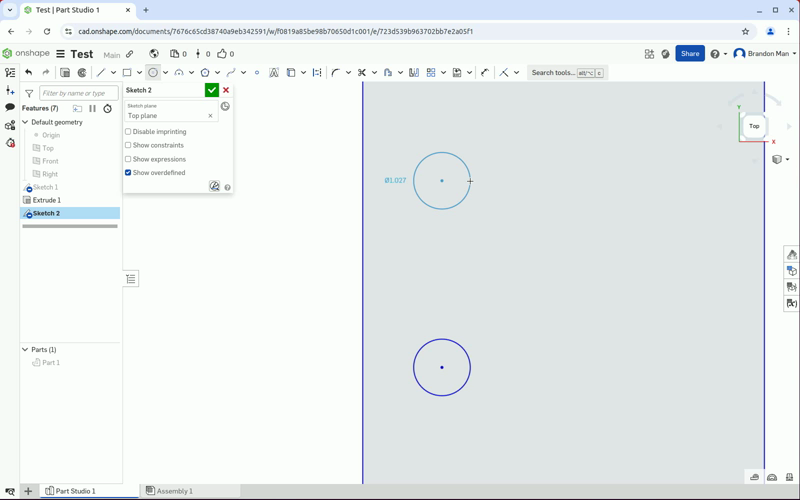
scroll(-6)
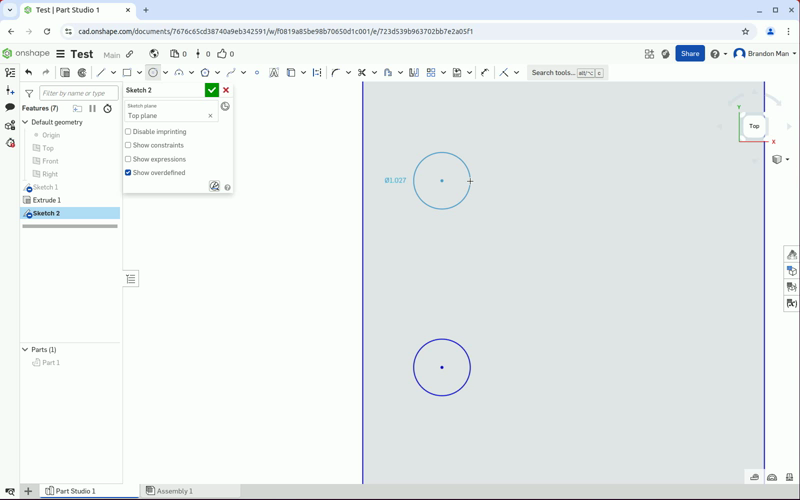
scroll(-6)
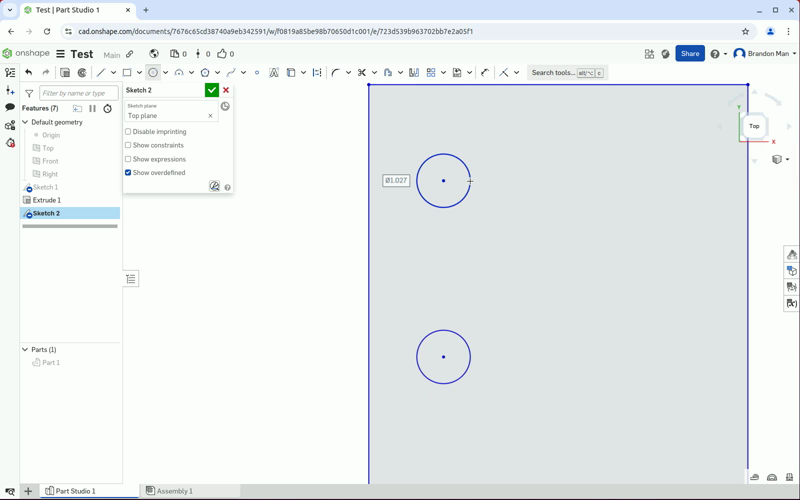
scroll(-6)
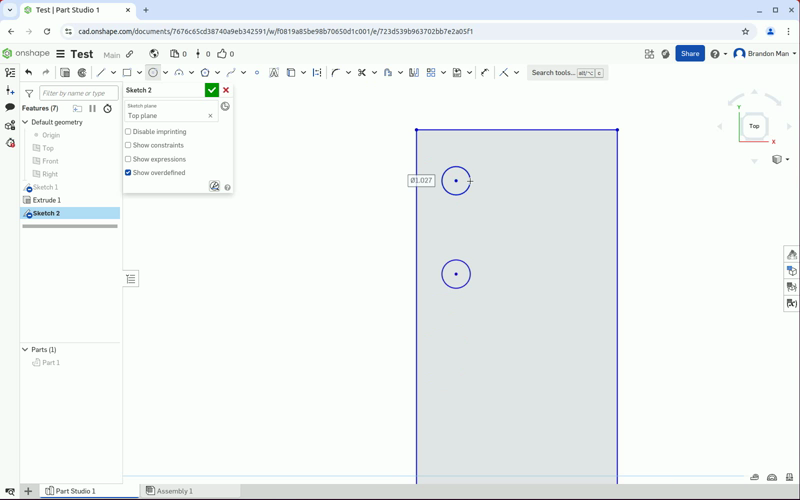
scroll(-6)
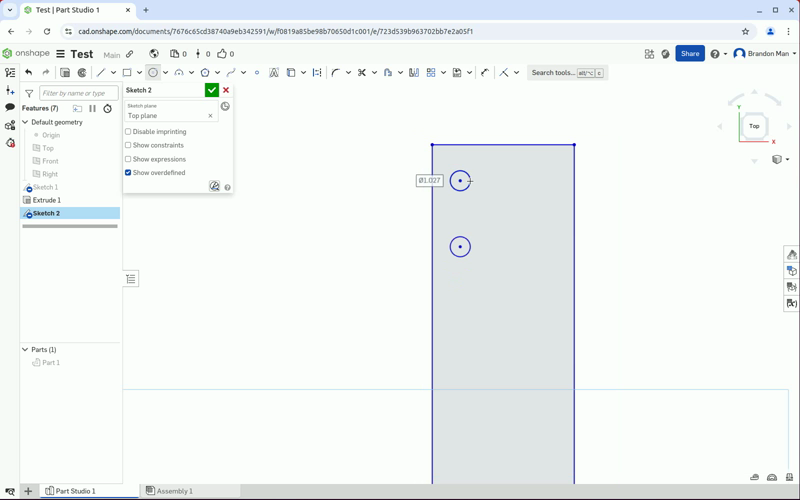
scroll(-6)
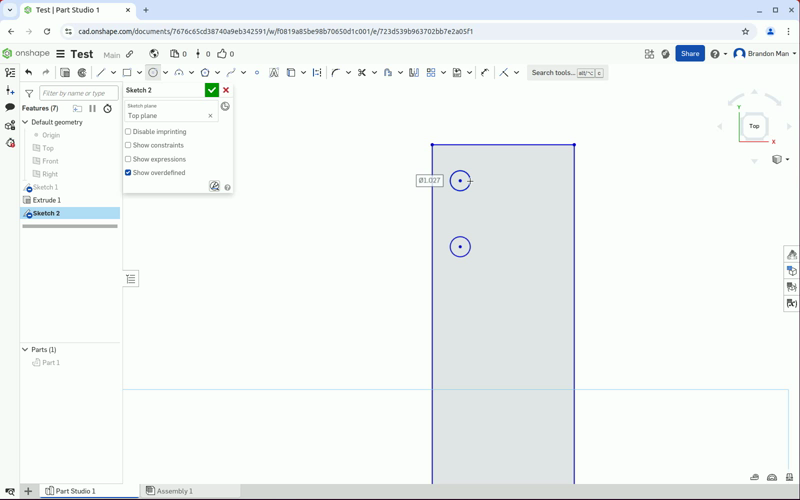
scroll(-6)
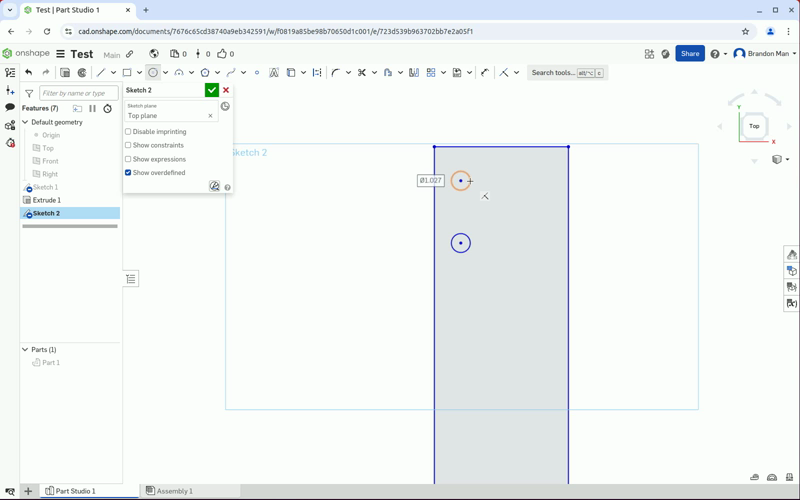
scroll(-6)
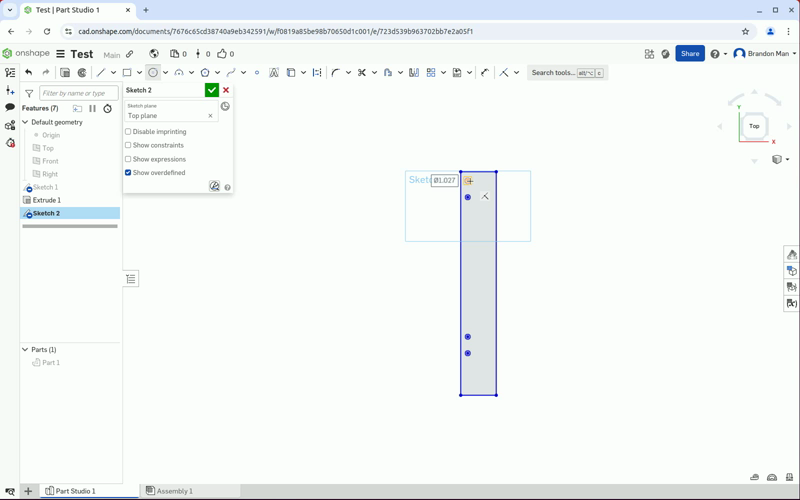
key(esc)
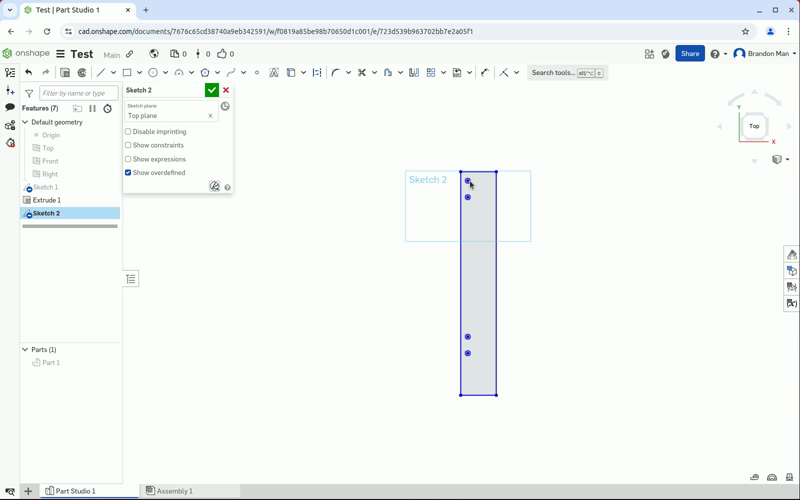
mouse_move(486, 297)
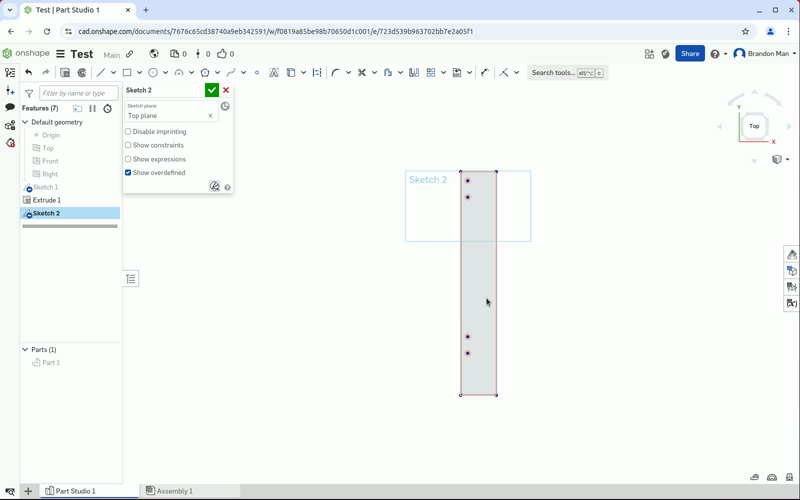
click(486, 297)
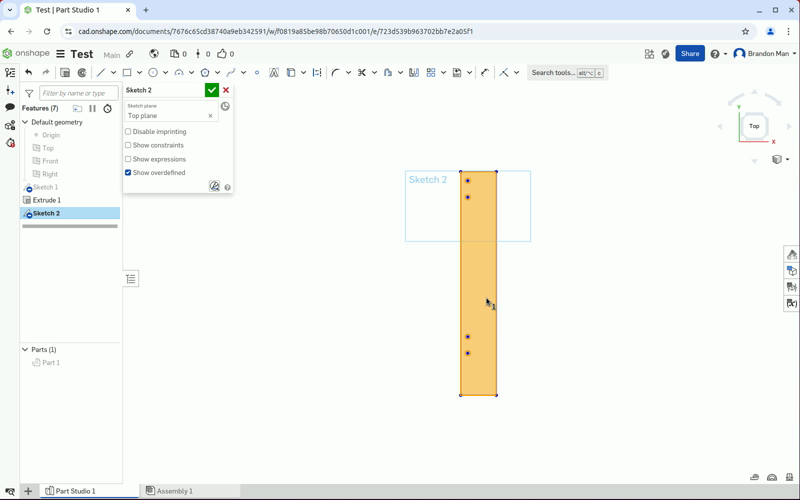
mouse_move(73, 352)
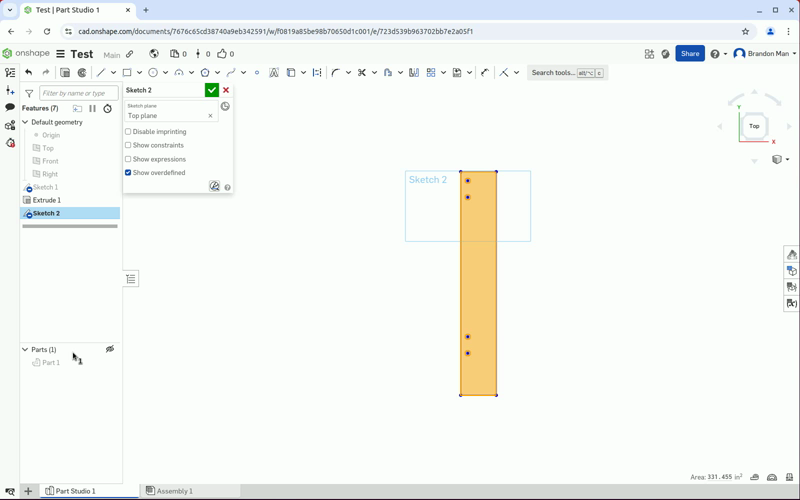
key(shift+y)
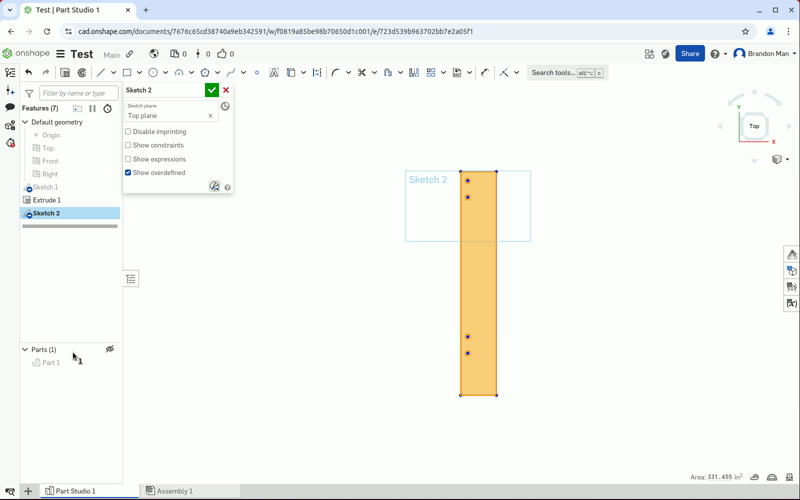
key(shift+e)
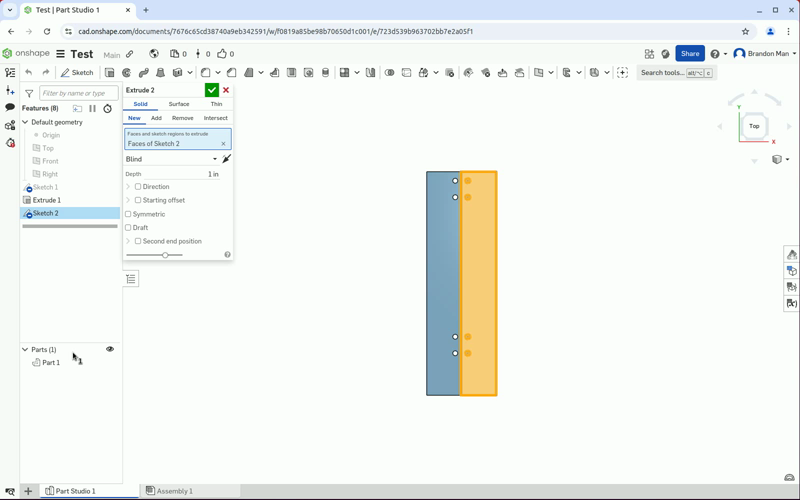
mouse_move(143, 106)
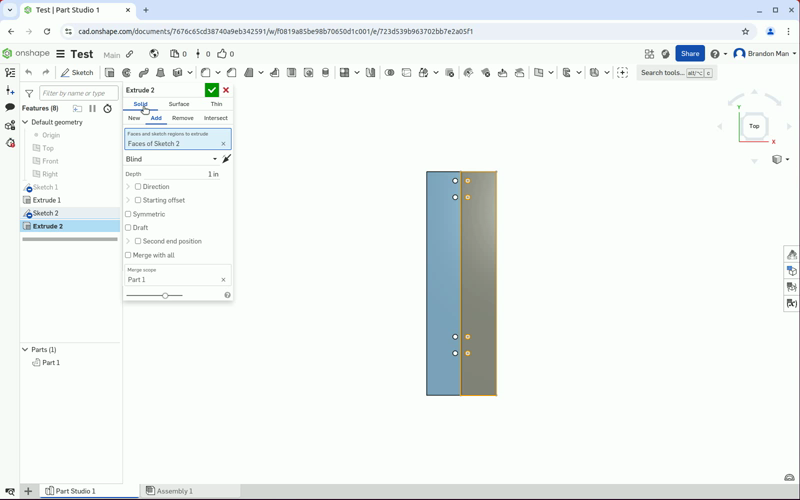
click(143, 106)
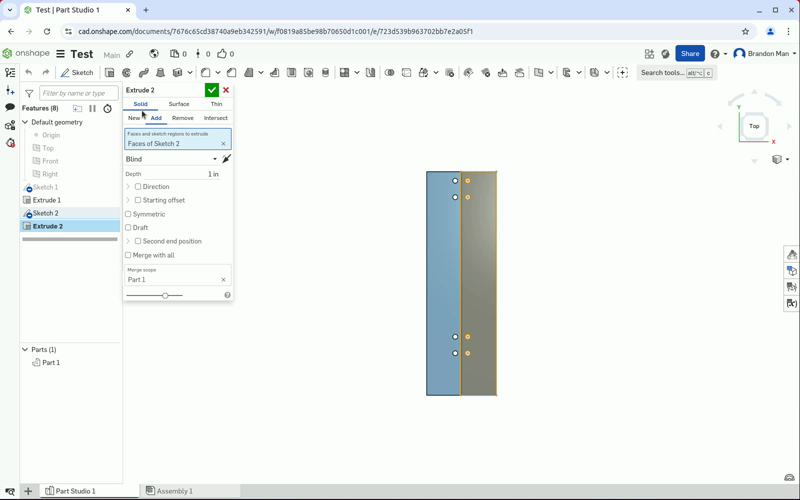
mouse_move(137, 120)
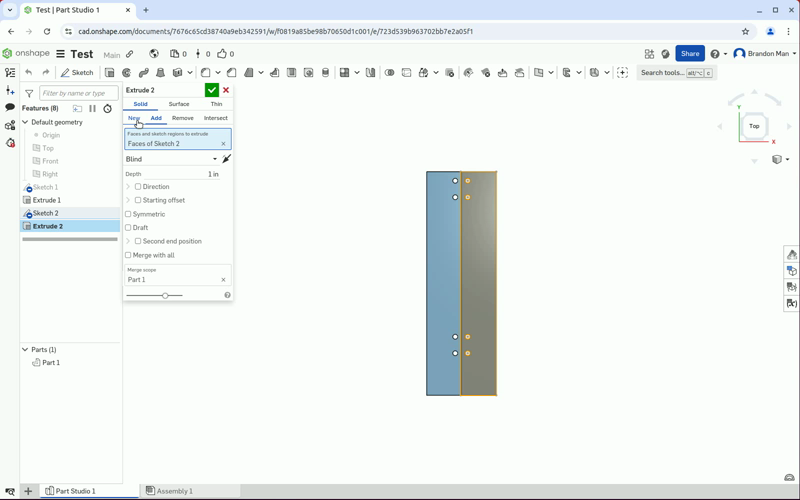
click(137, 120)
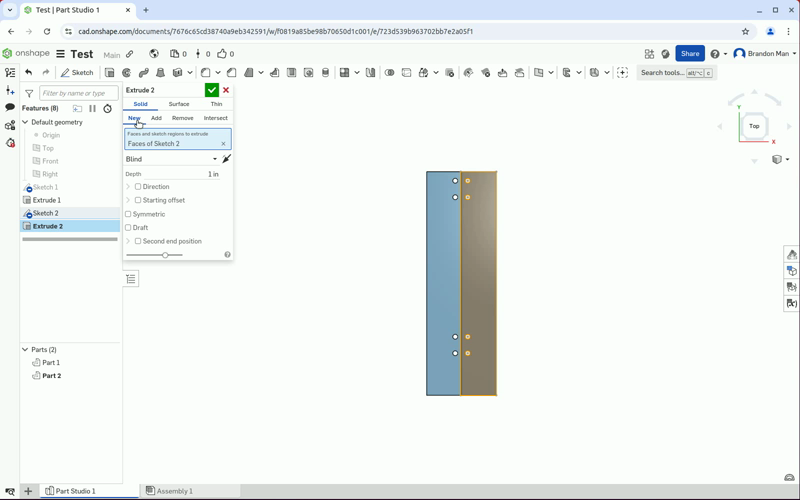
key(tab, 4)
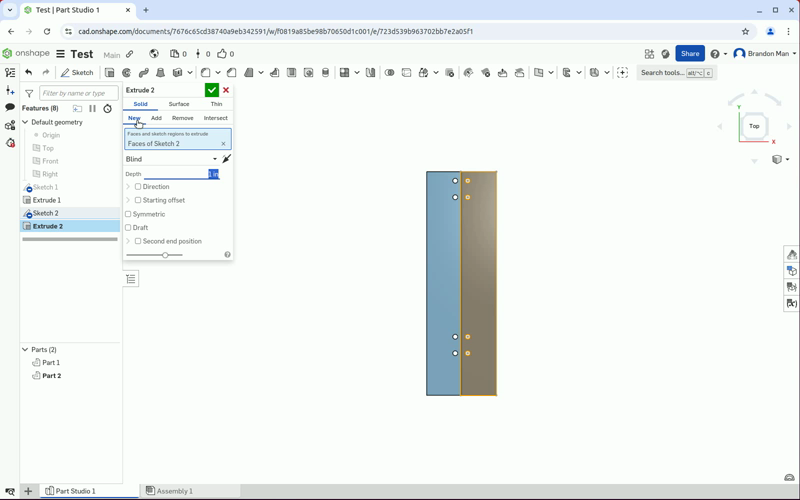
text(-1.204)
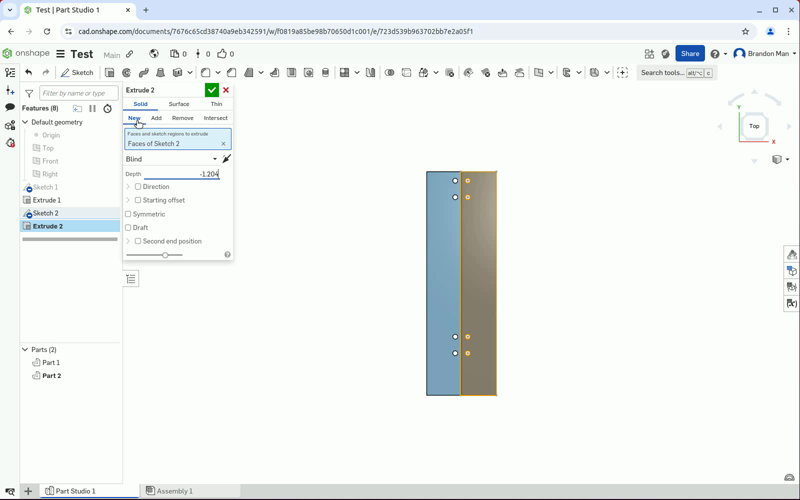
key(enter)
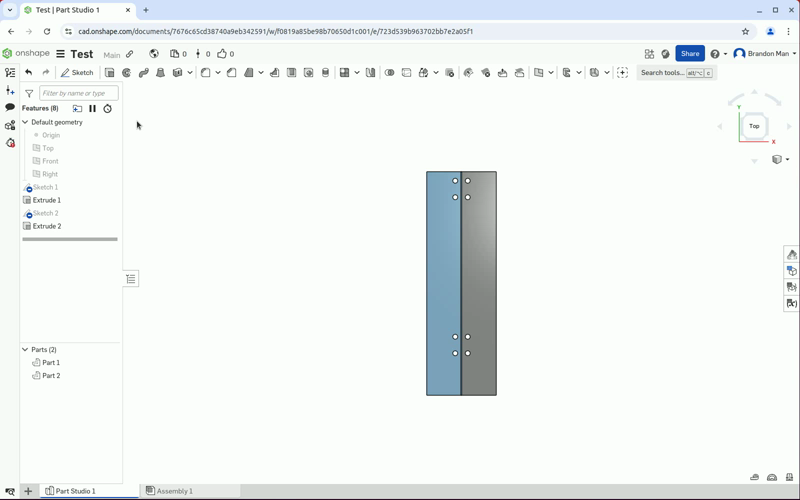
key(shift+h)
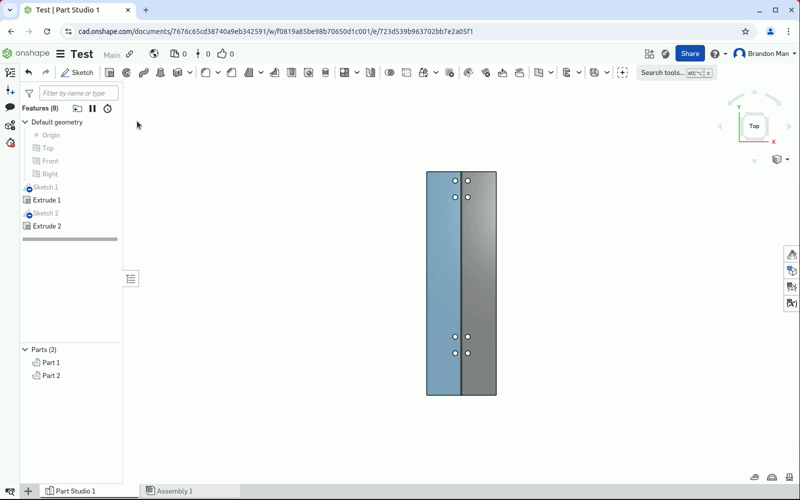
key(shift+h)
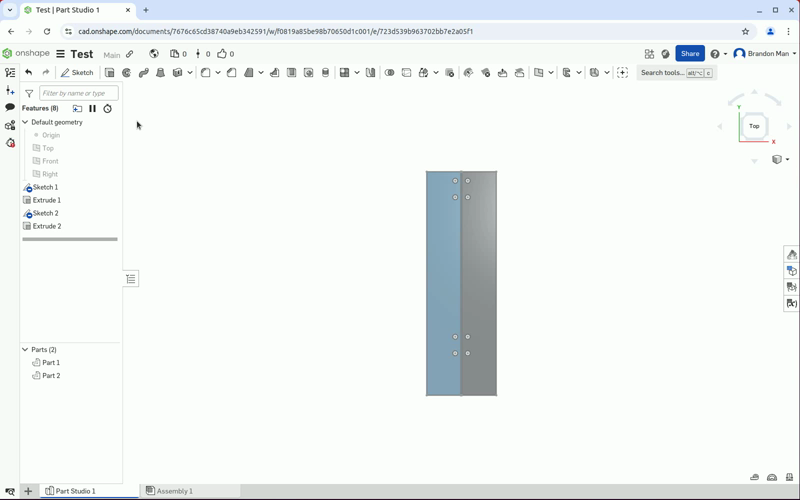
key(shift+7)
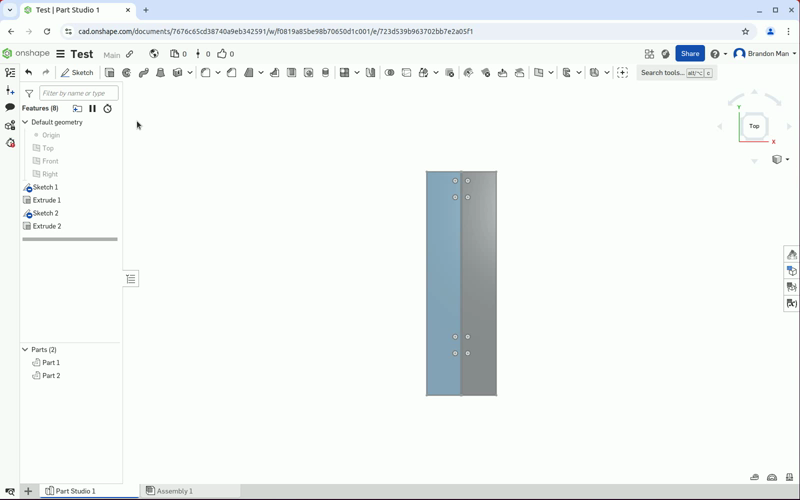
key(up, 3)
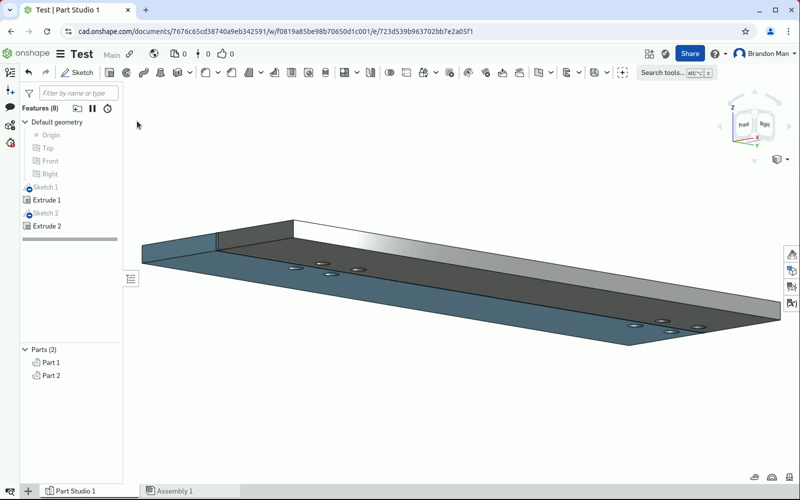
key(left, 3)
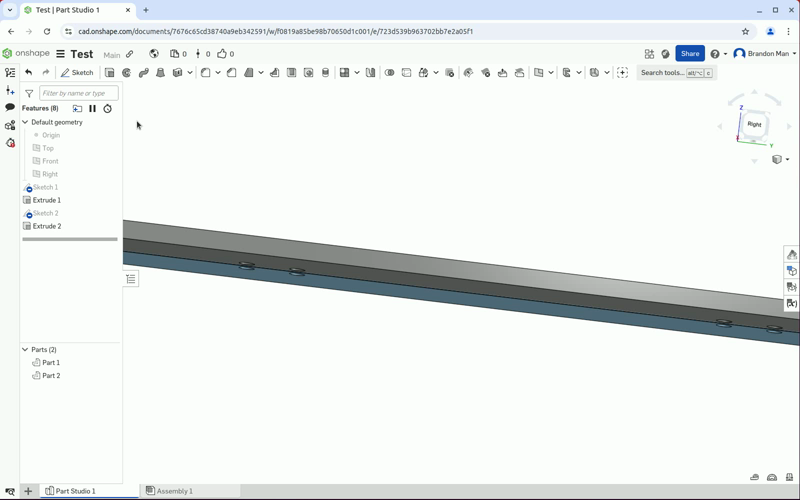
key(right, 3)
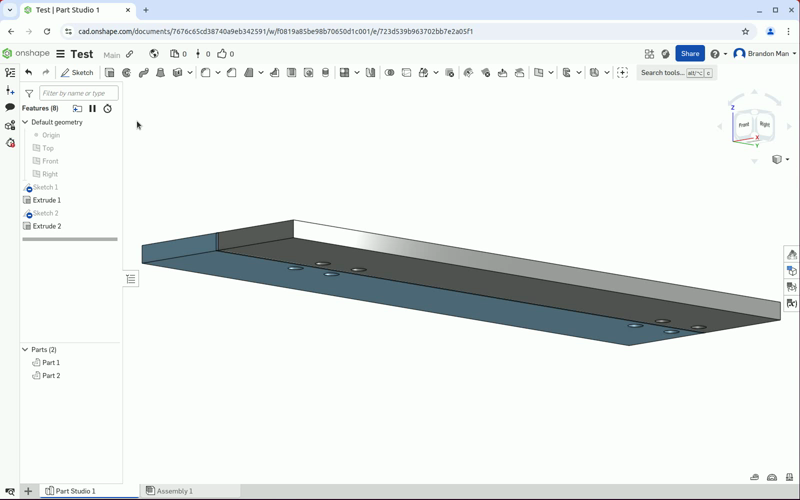
key(down, 3)
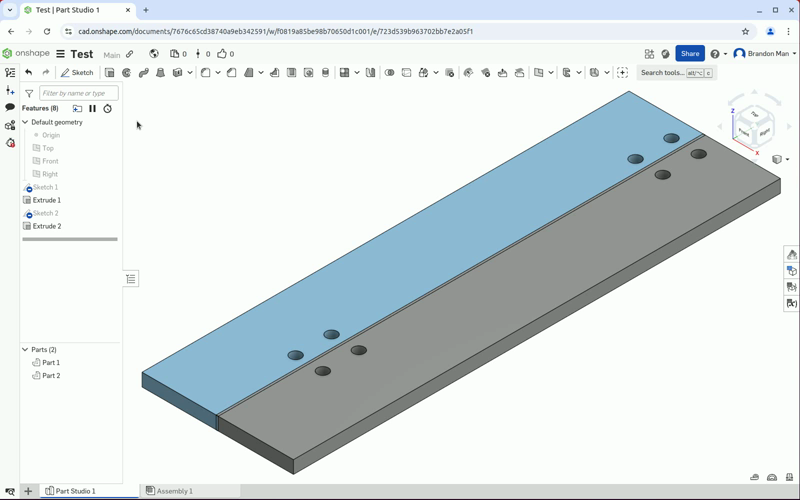
mouse_move(73, 189)
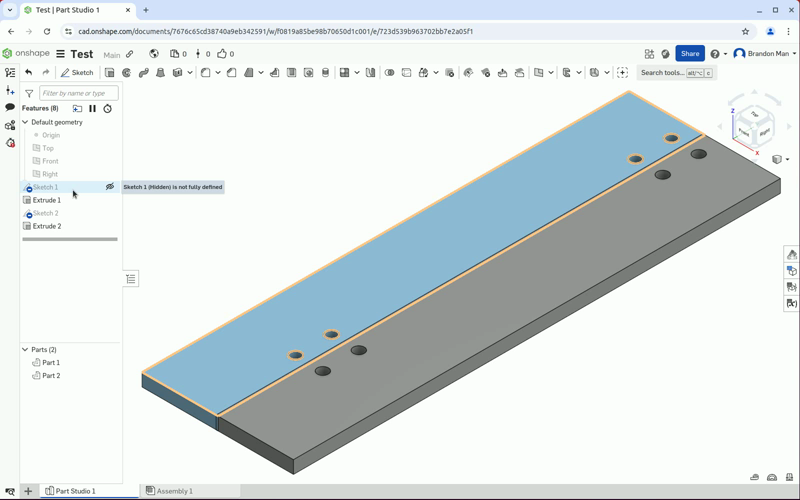
click(73, 189)